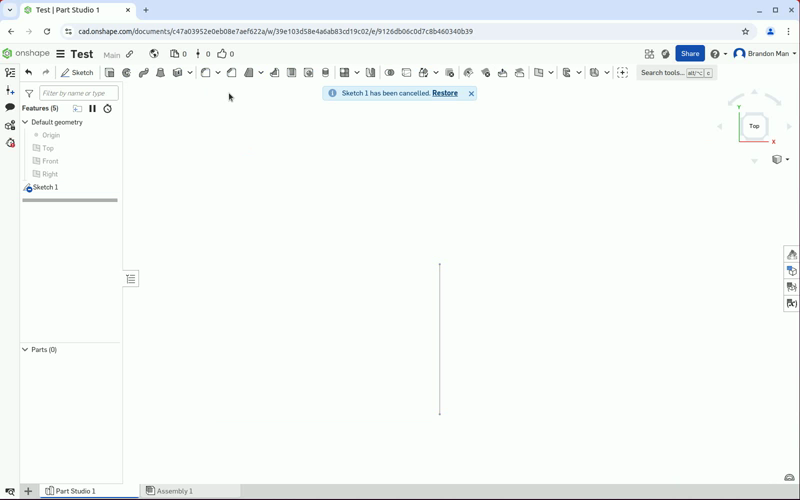
key(shift+h)
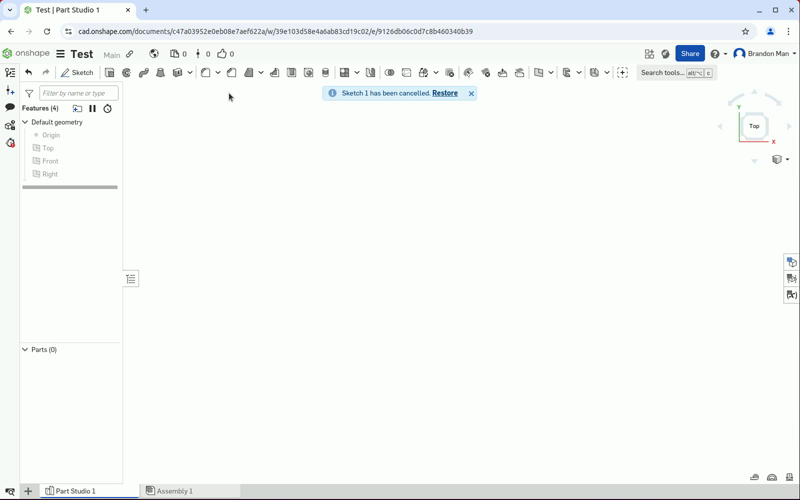
mouse_move(73, 352)
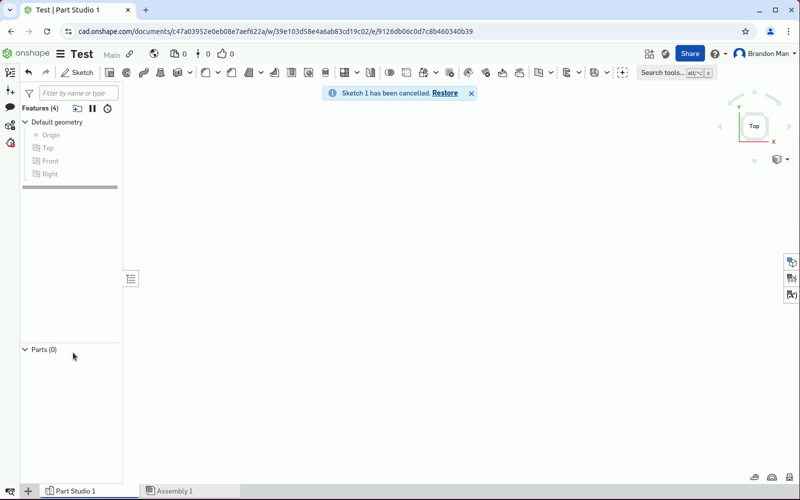
key(y)
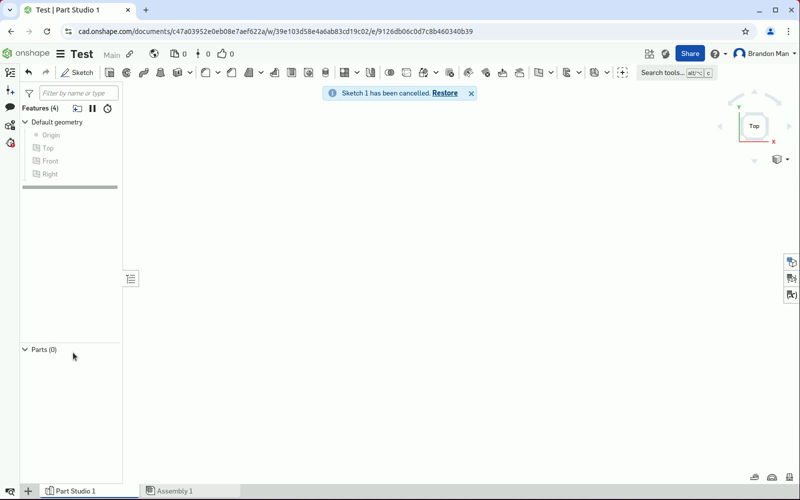
key(shift+p)
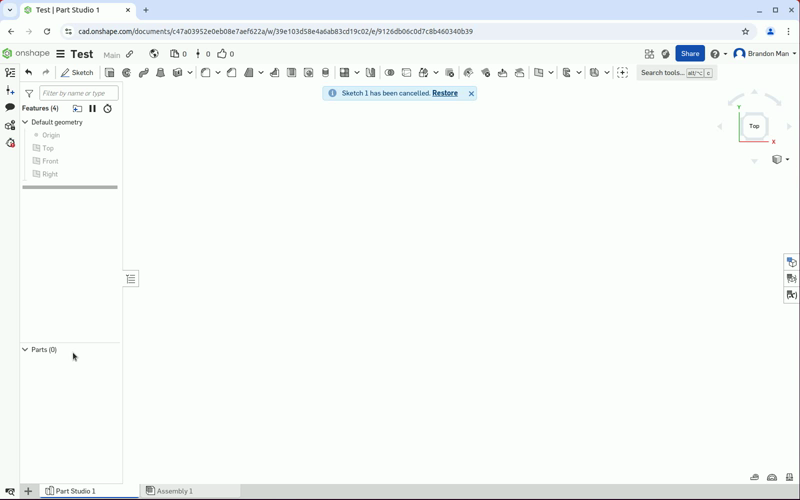
key(space)
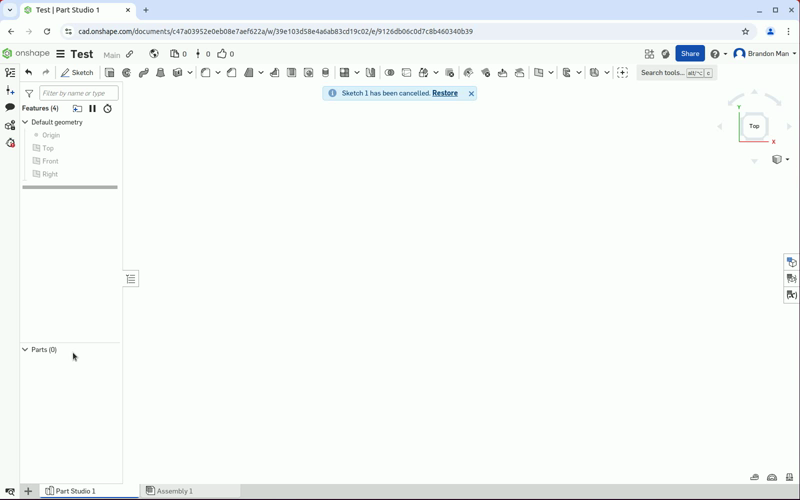
key_down(shift)
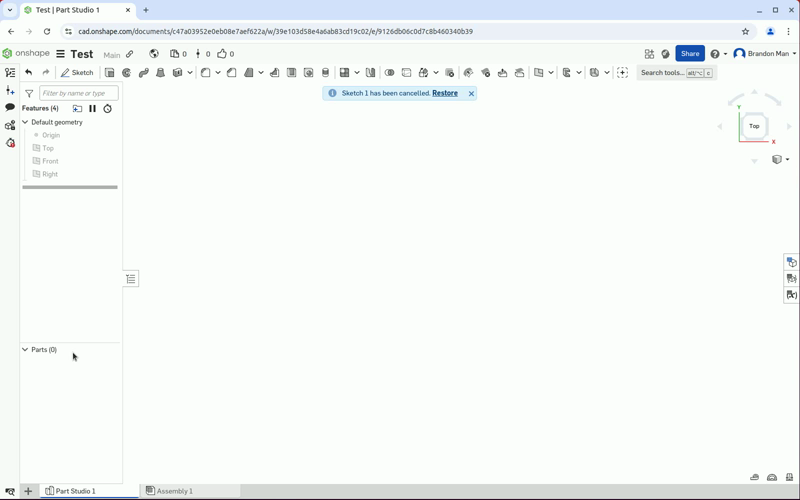
key(up)
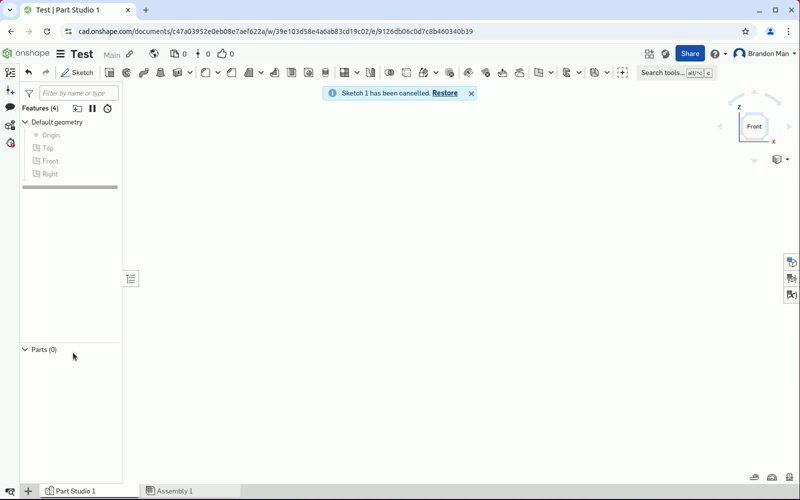
key_up(shift)
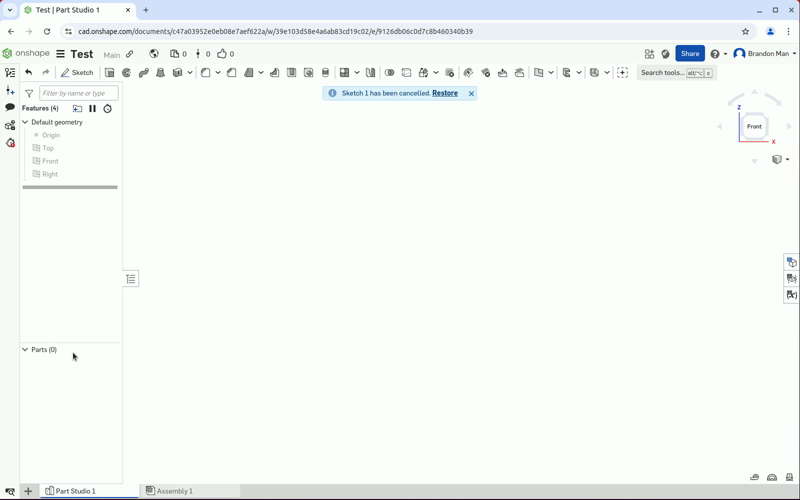
mouse_move(73, 352)
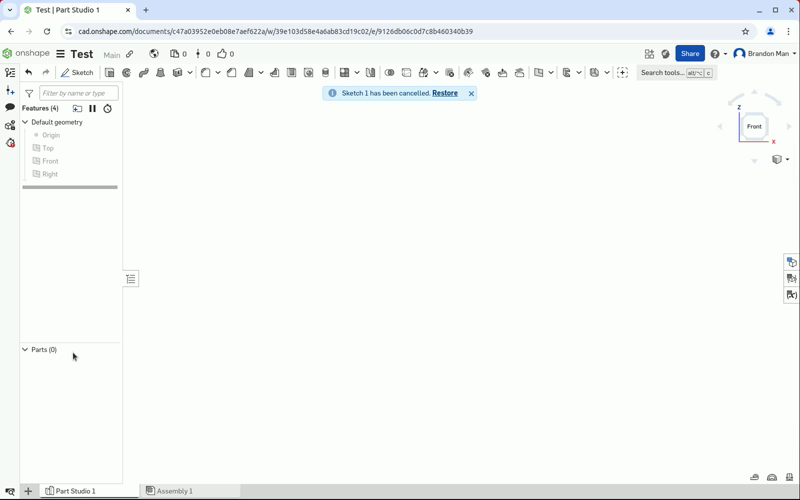
key(shift+y)
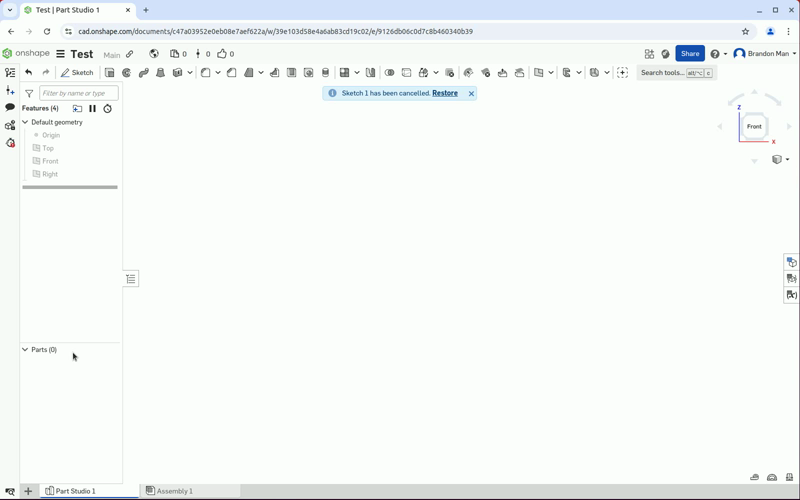
key(shift+s)
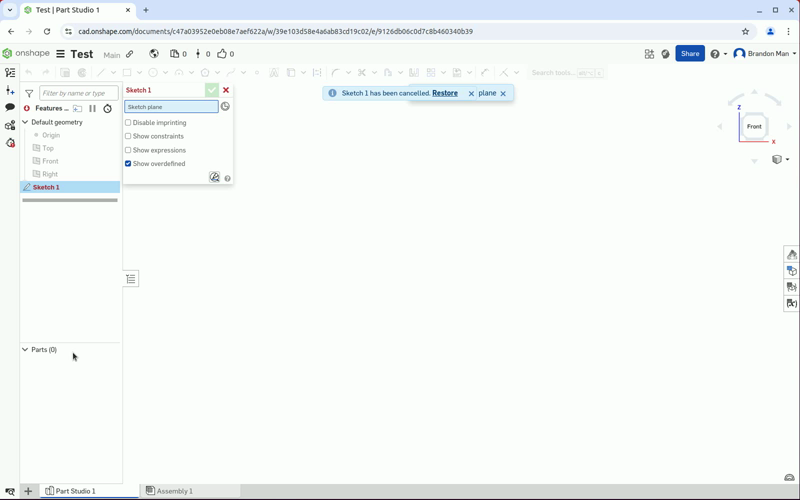
mouse_move(73, 163)
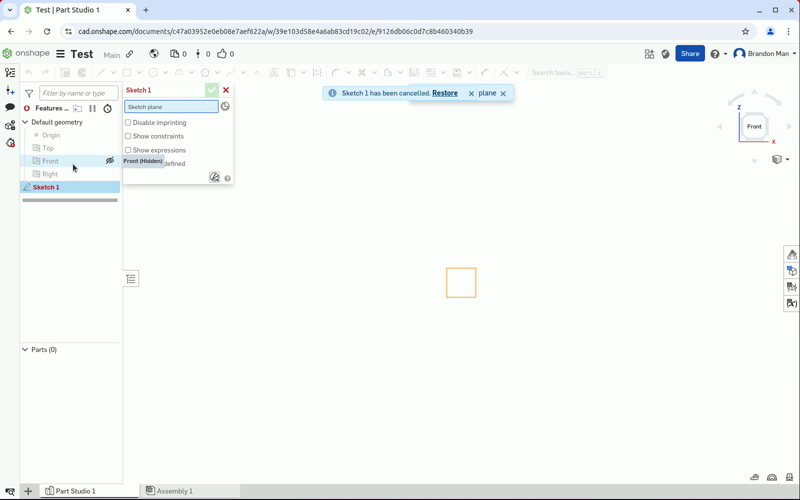
click(73, 163)
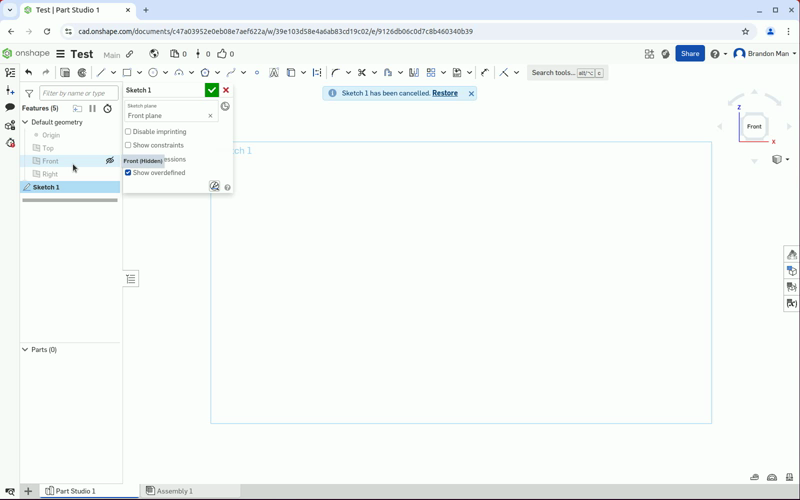
mouse_move(73, 352)
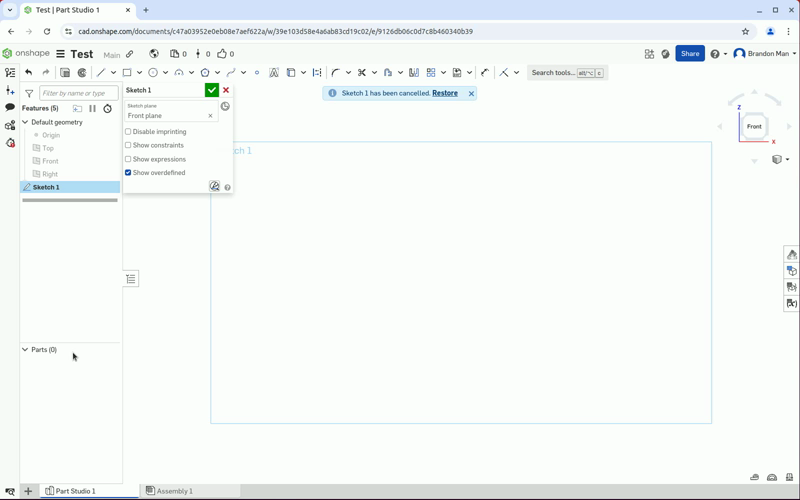
key(y)
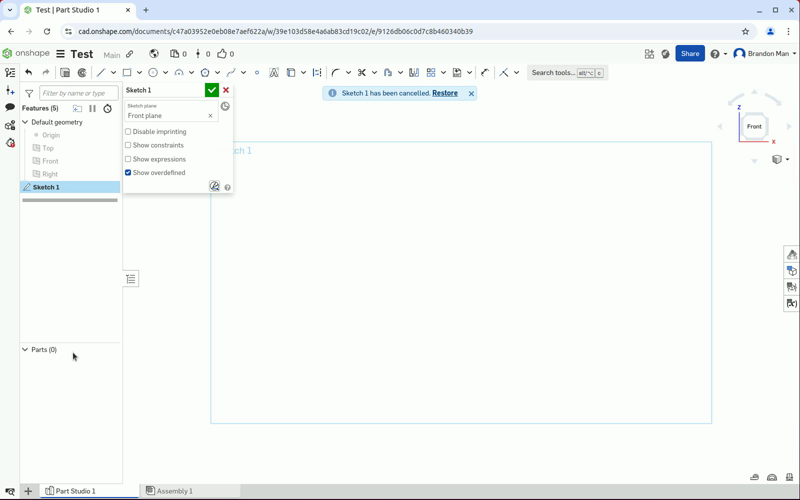
key(l)
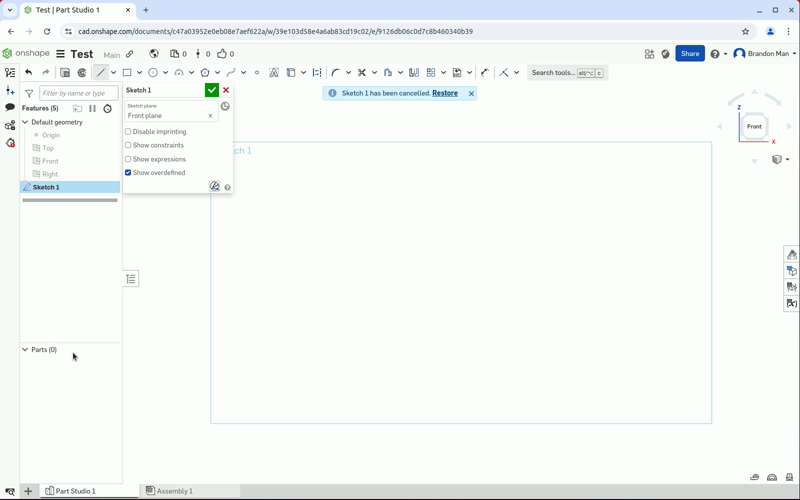
key_down(shift)
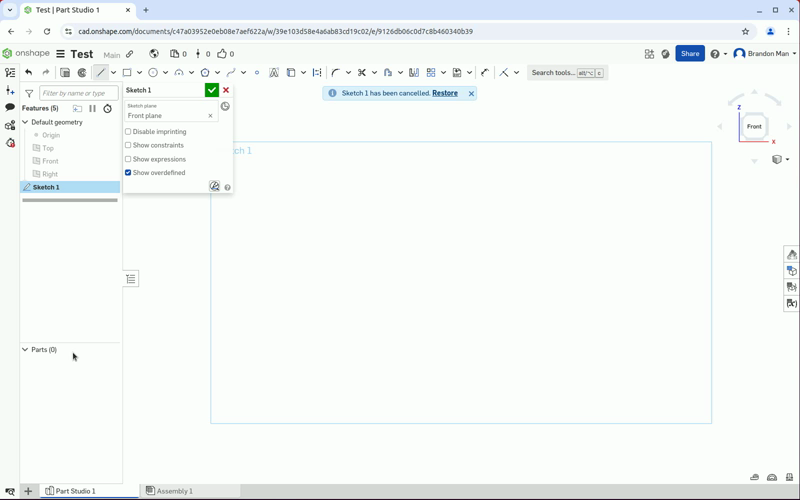
mouse_move(348, 295)
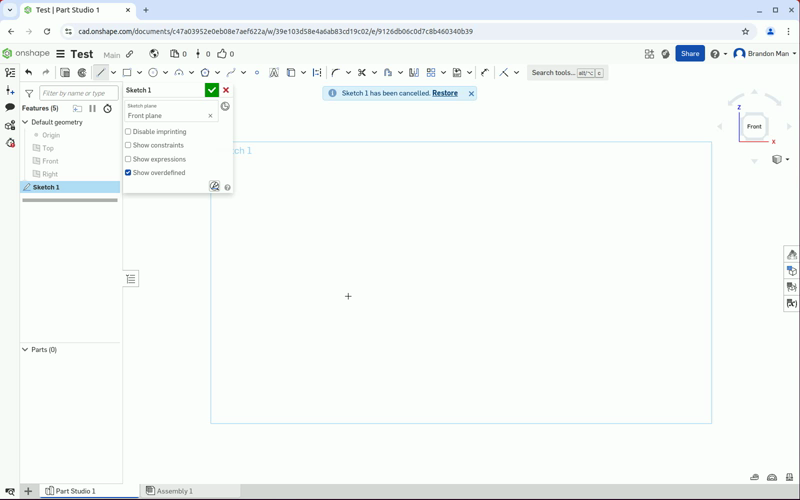
click(348, 295)
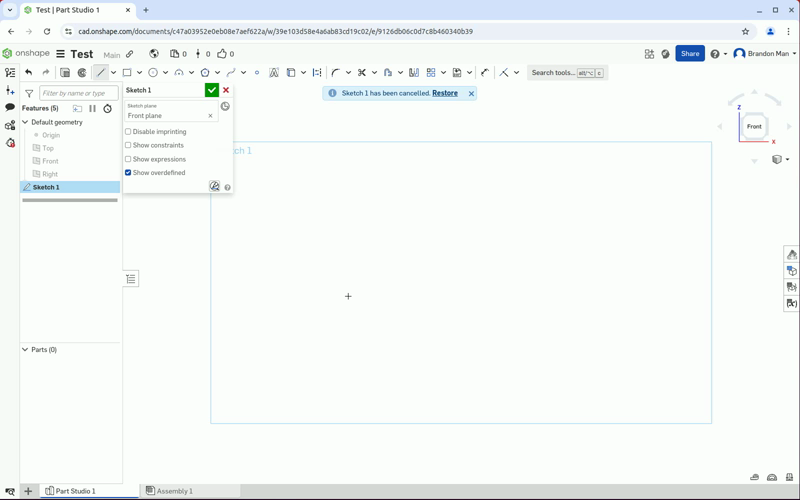
key_up(shift)
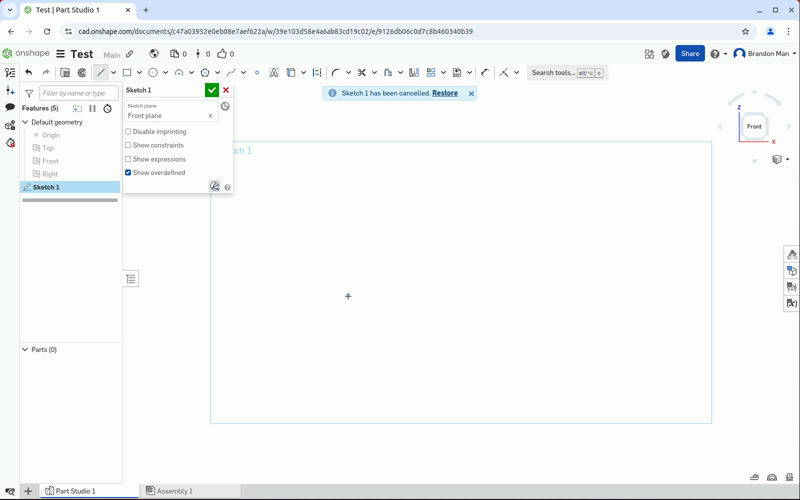
key_down(shift)
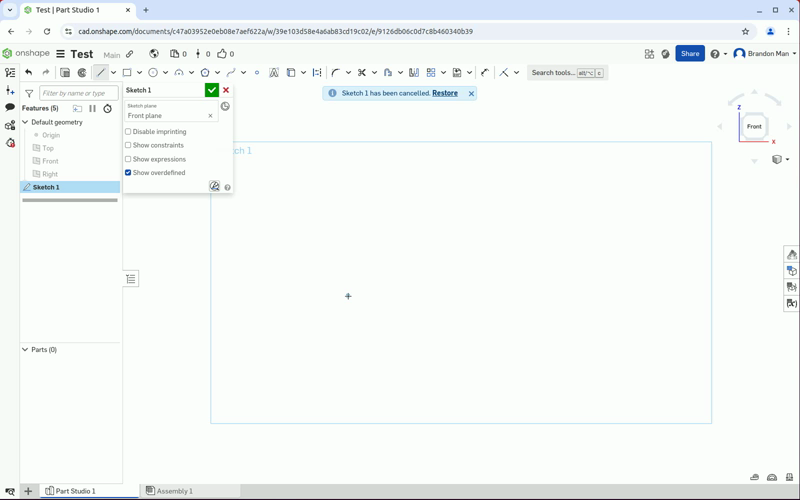
mouse_move(378, 295)
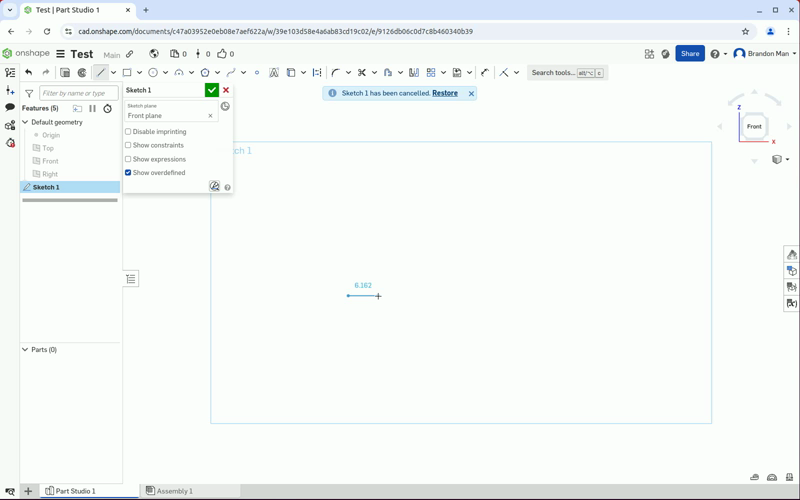
mouse_move(359, 299)
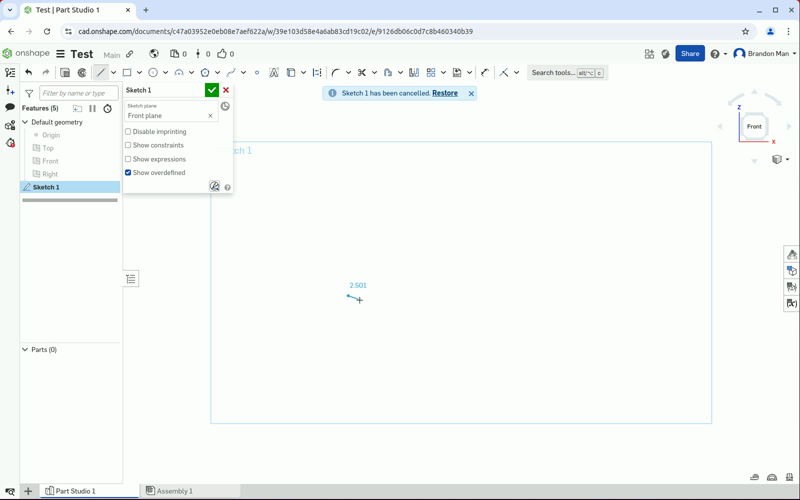
click(359, 299)
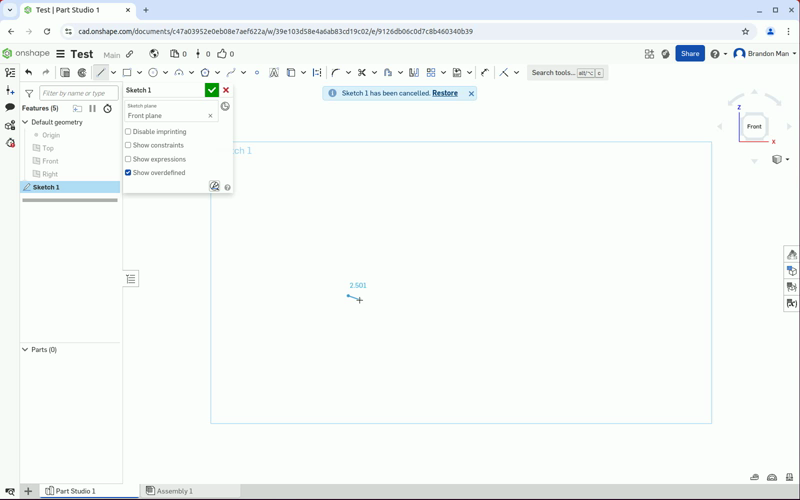
key_up(shift)
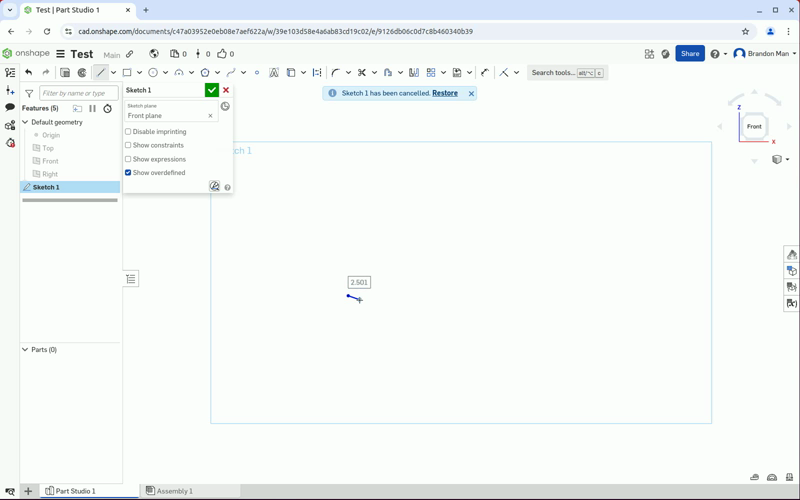
key_down(shift)
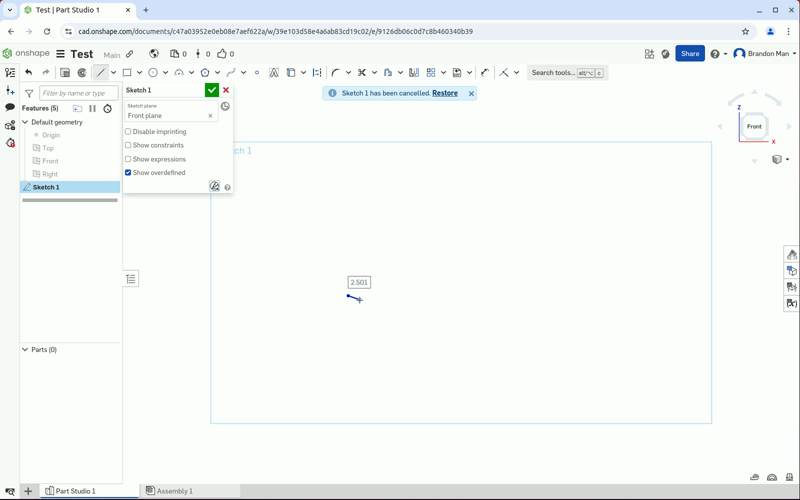
mouse_move(389, 299)
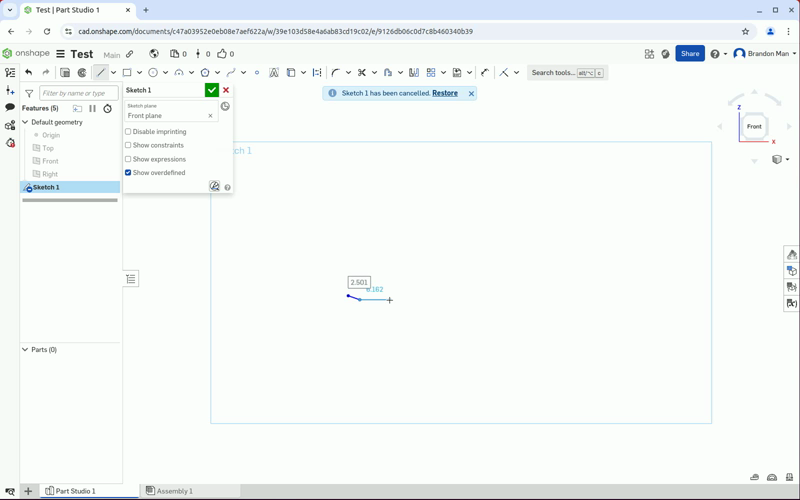
mouse_move(363, 306)
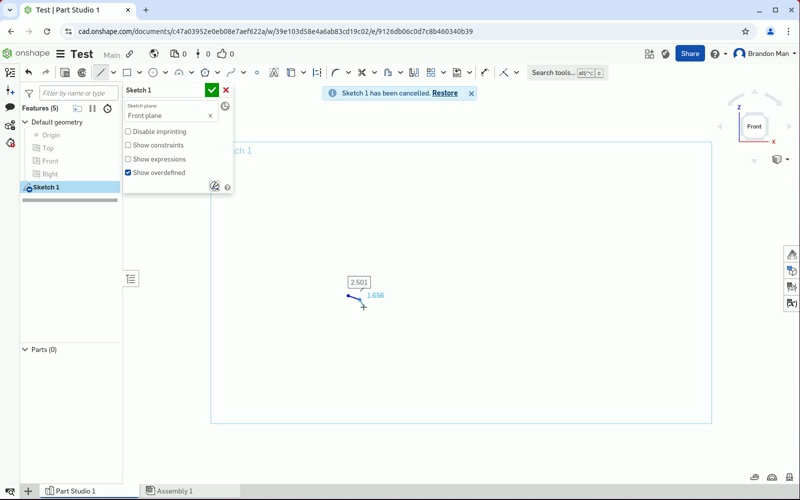
click(363, 306)
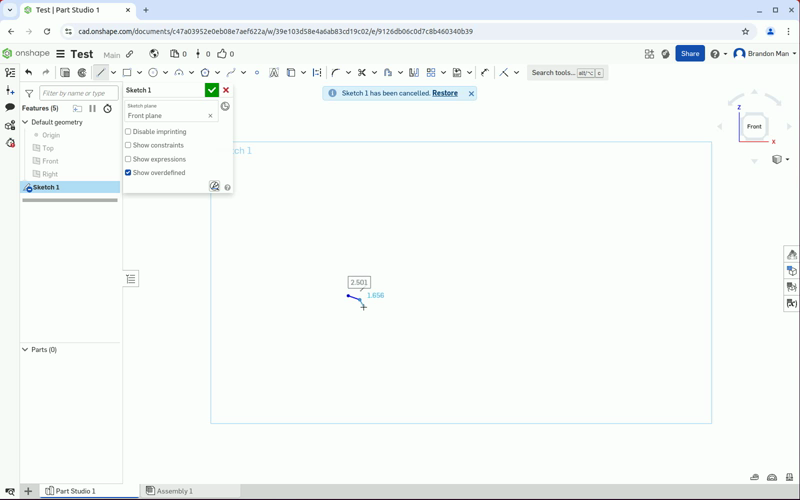
key_up(shift)
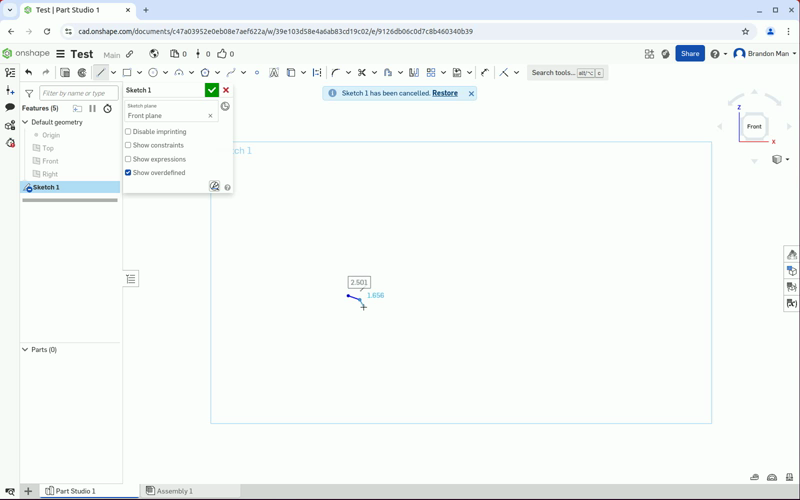
key_down(shift)
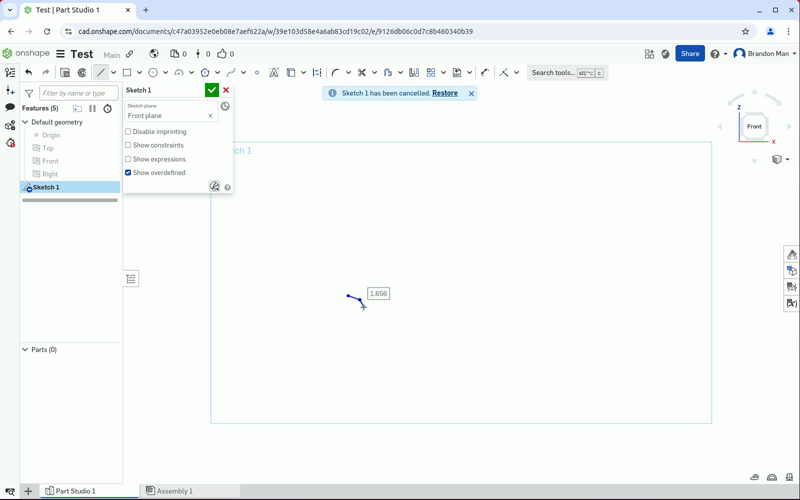
mouse_move(393, 306)
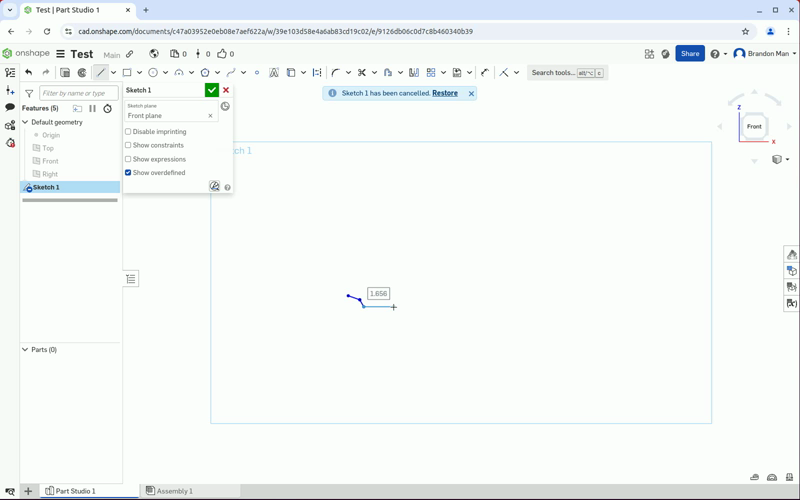
mouse_move(350, 309)
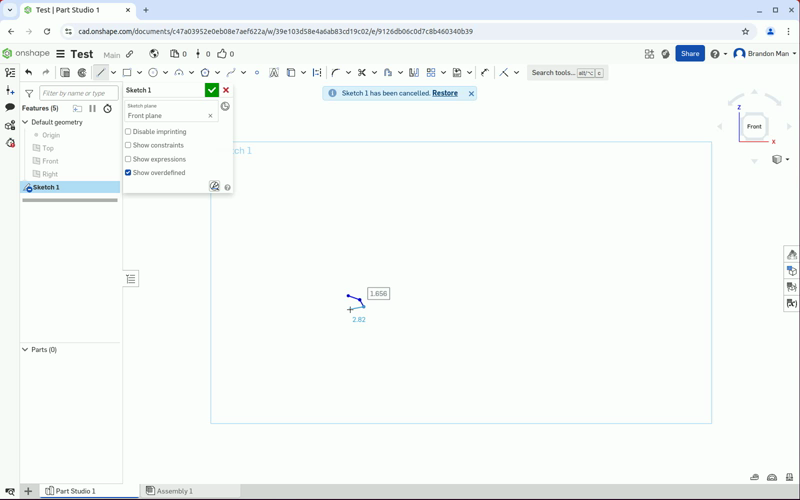
click(350, 309)
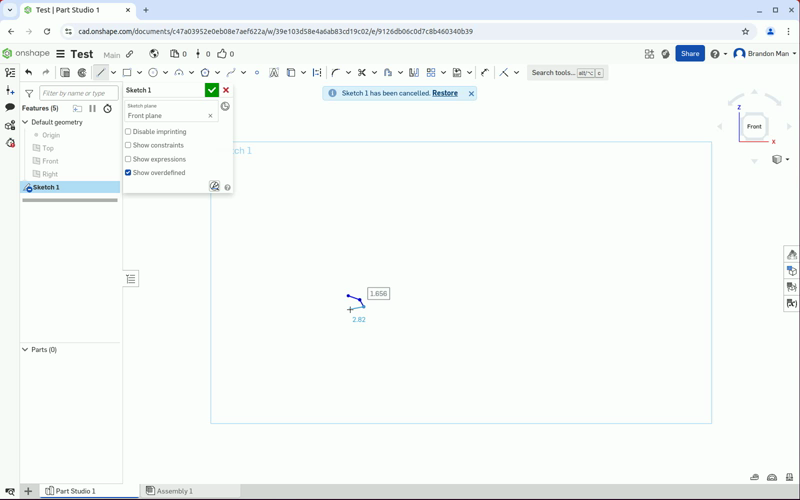
key_up(shift)
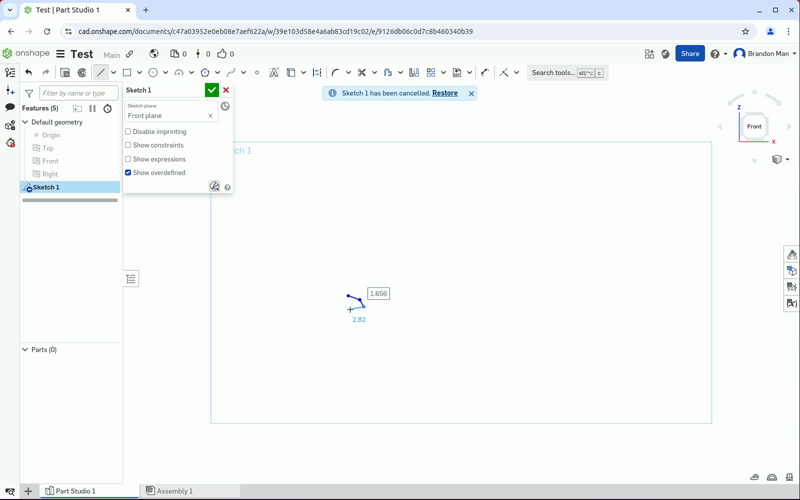
key_down(shift)
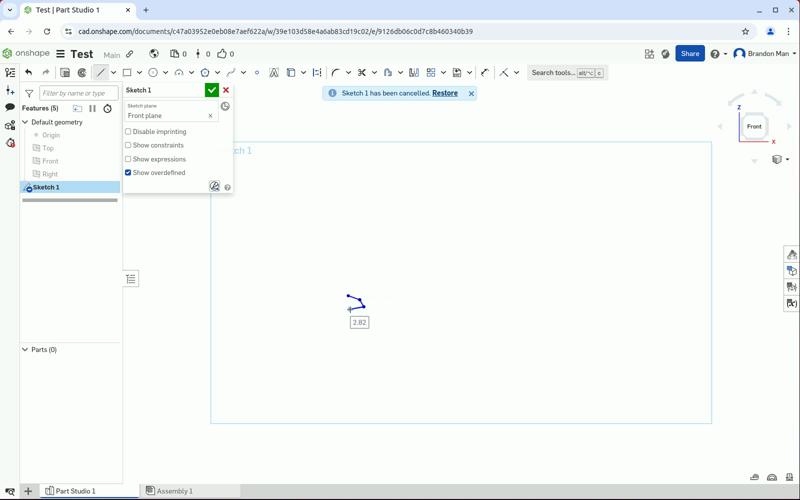
mouse_move(380, 309)
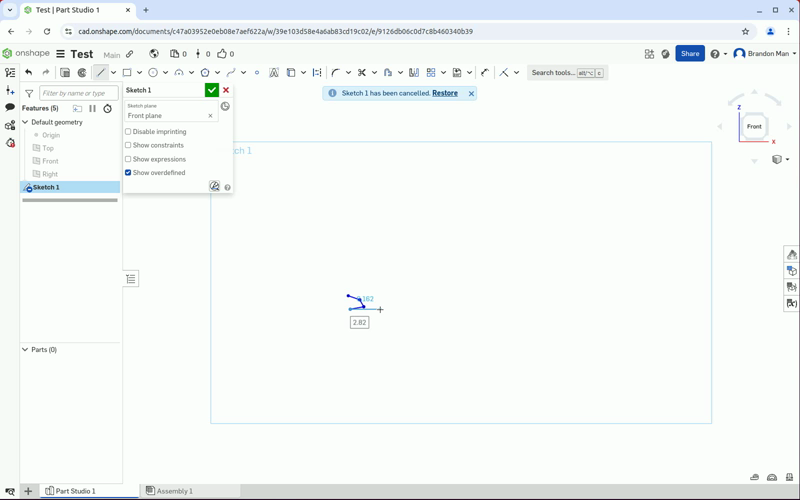
mouse_move(370, 314)
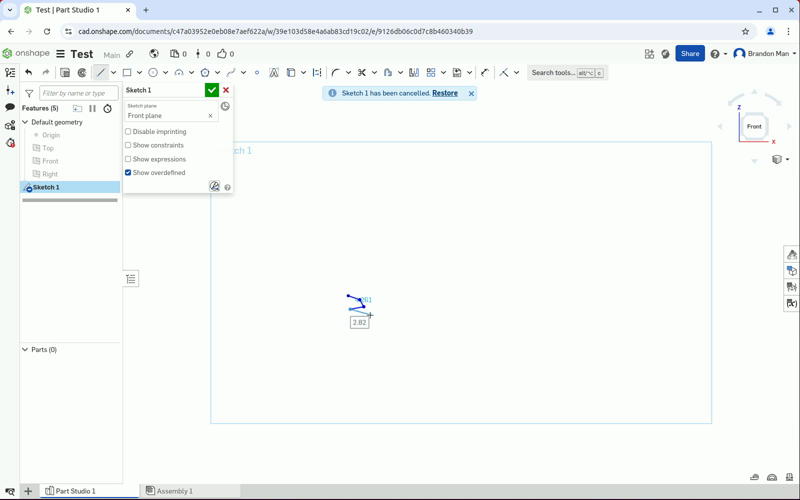
click(370, 314)
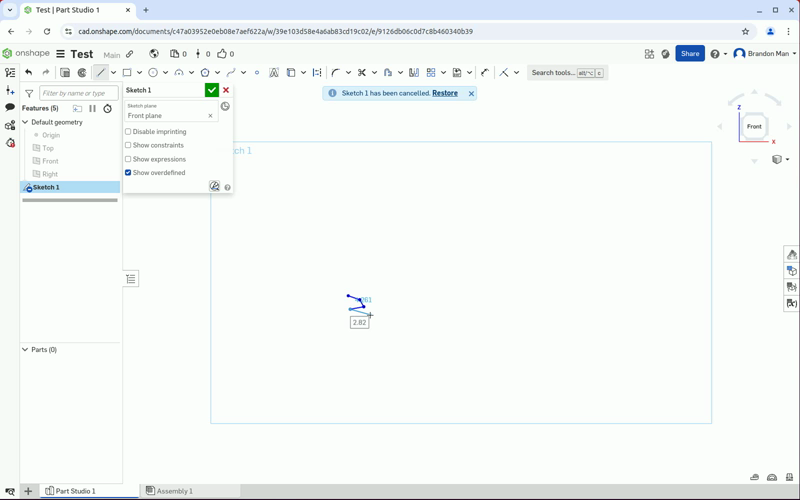
key_up(shift)
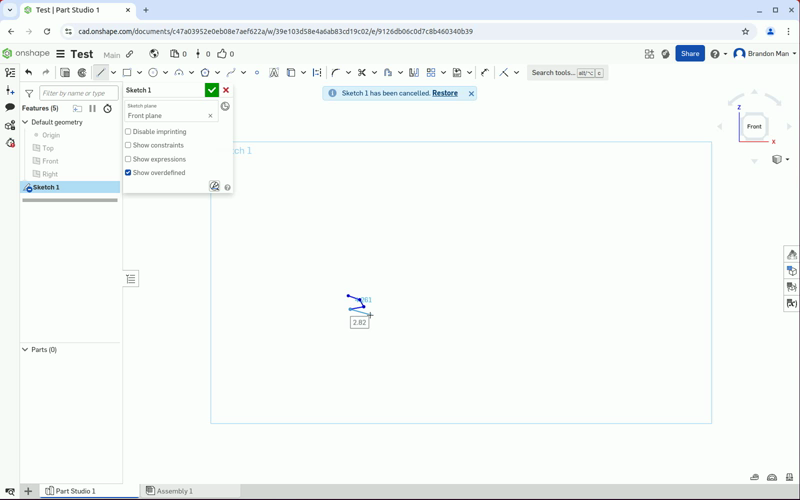
key_down(shift)
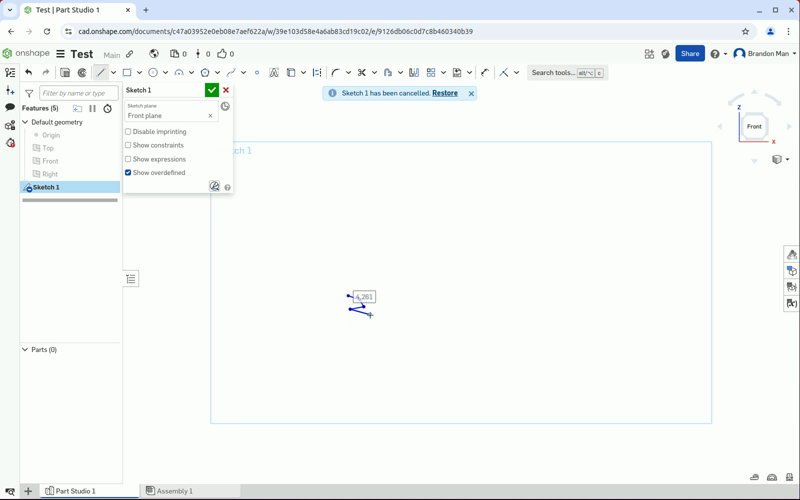
mouse_move(400, 314)
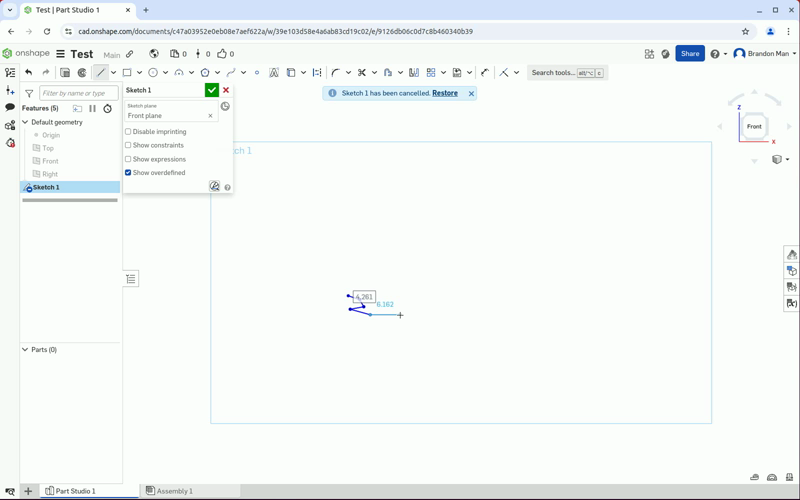
mouse_move(366, 292)
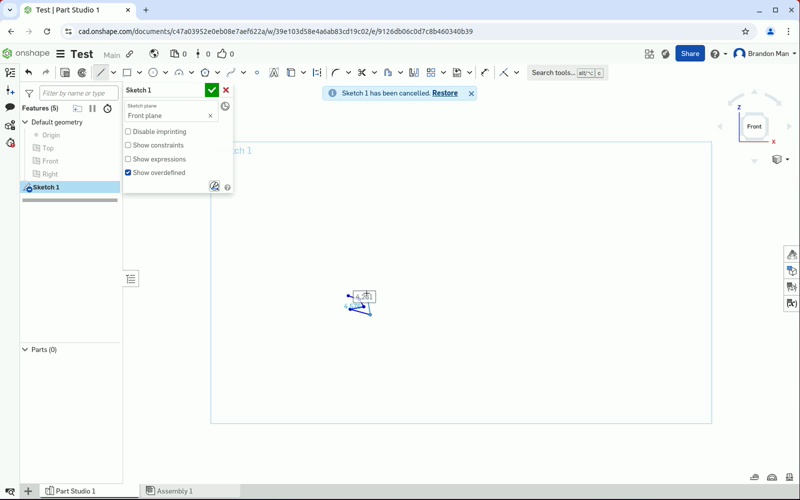
click(366, 292)
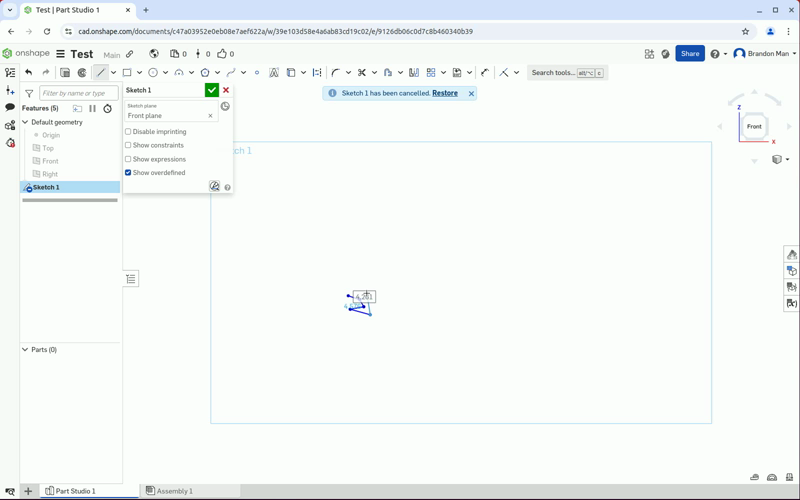
key_up(shift)
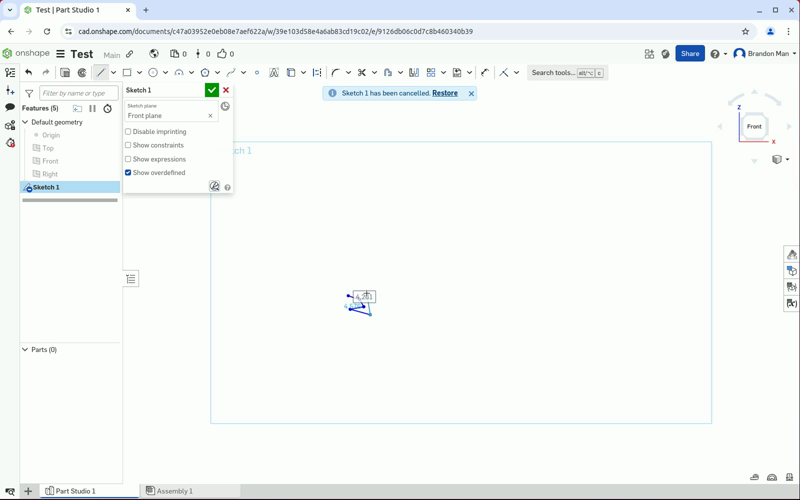
key_down(shift)
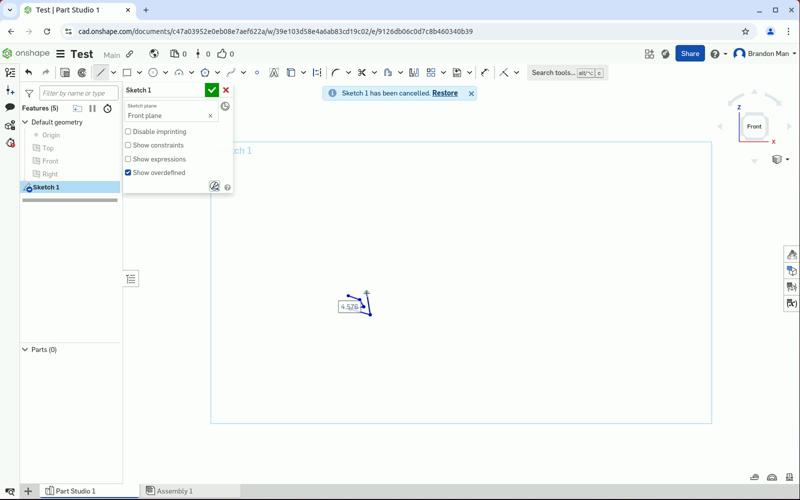
mouse_move(396, 292)
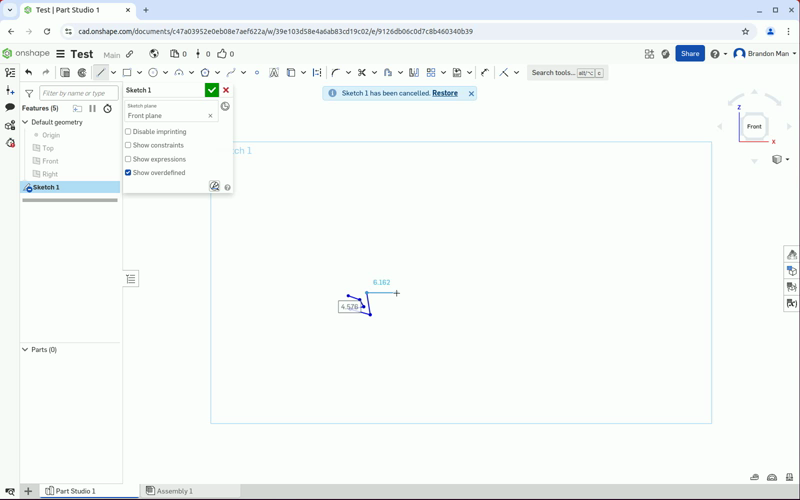
mouse_move(377, 300)
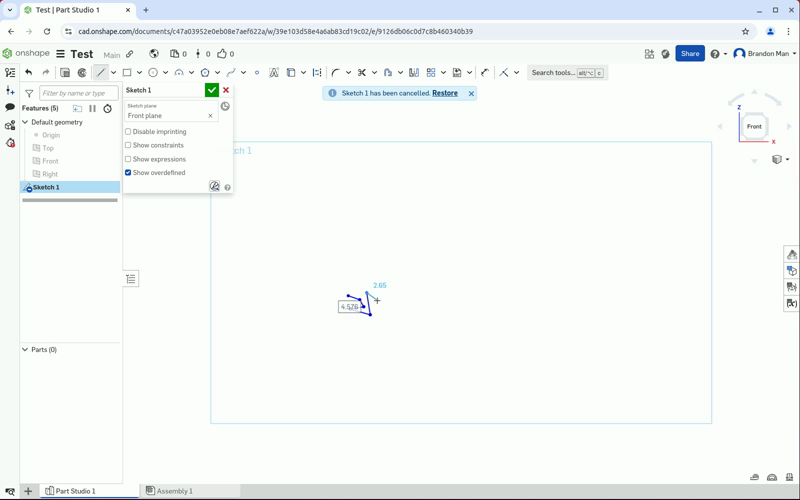
click(377, 300)
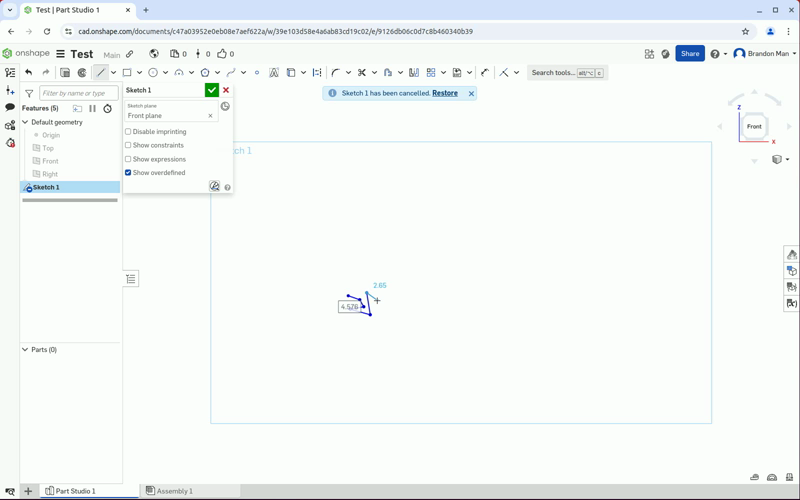
key_up(shift)
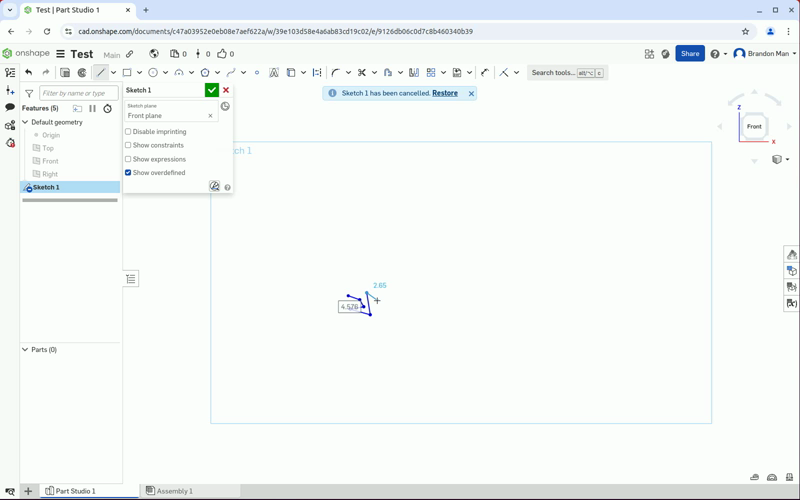
key_down(shift)
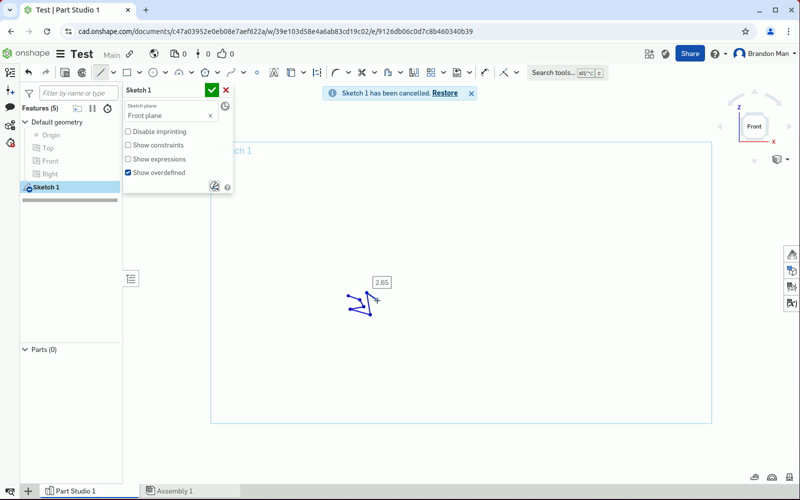
mouse_move(407, 300)
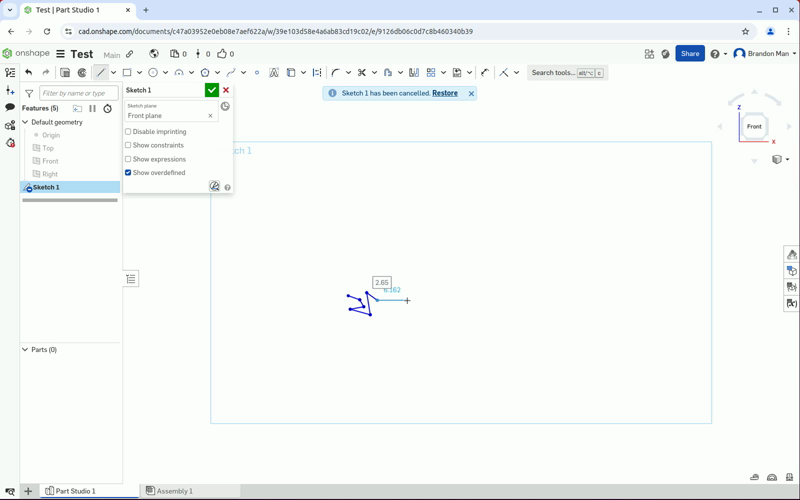
mouse_move(377, 282)
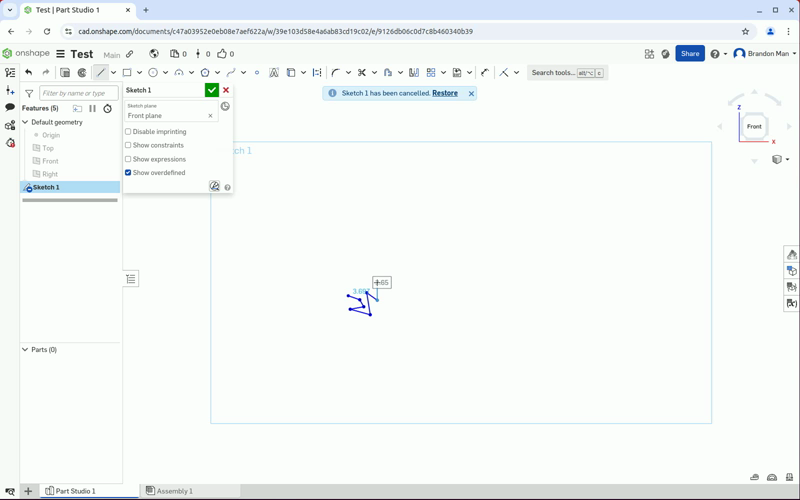
click(377, 282)
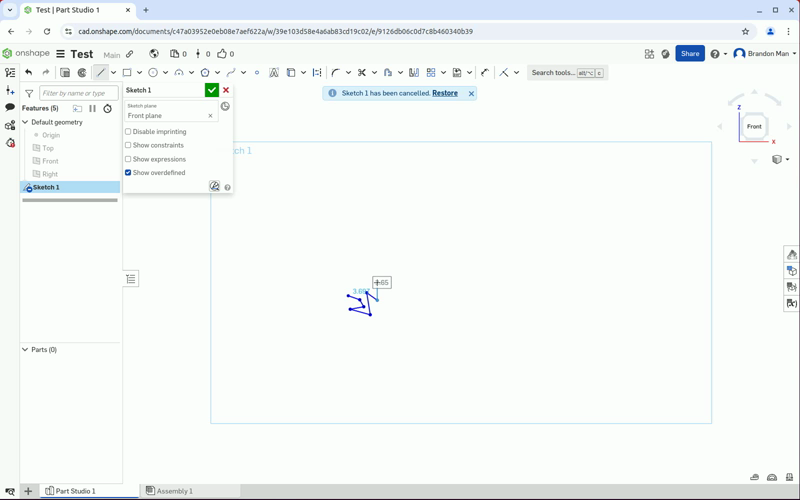
key_up(shift)
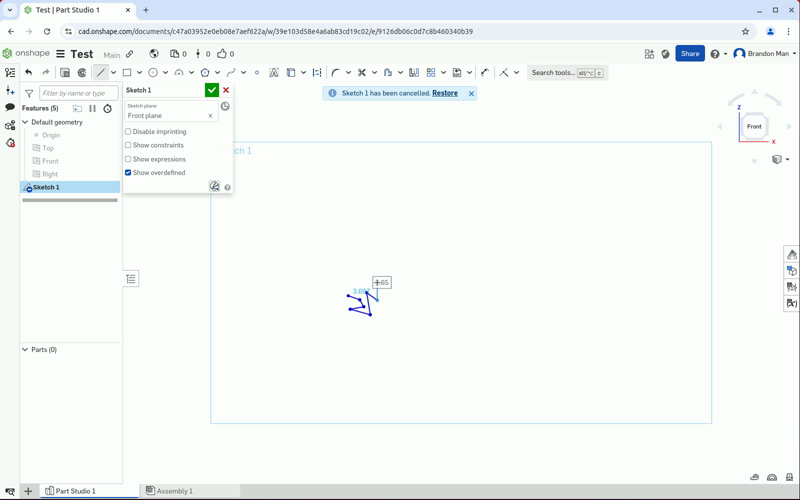
key_down(shift)
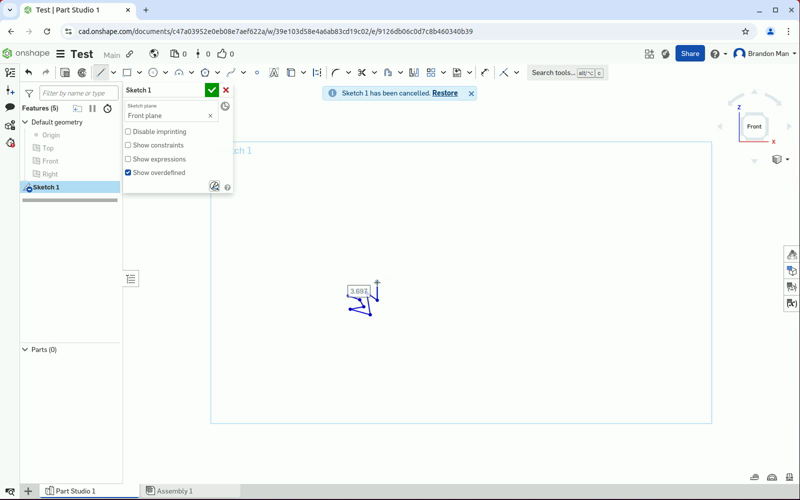
mouse_move(407, 282)
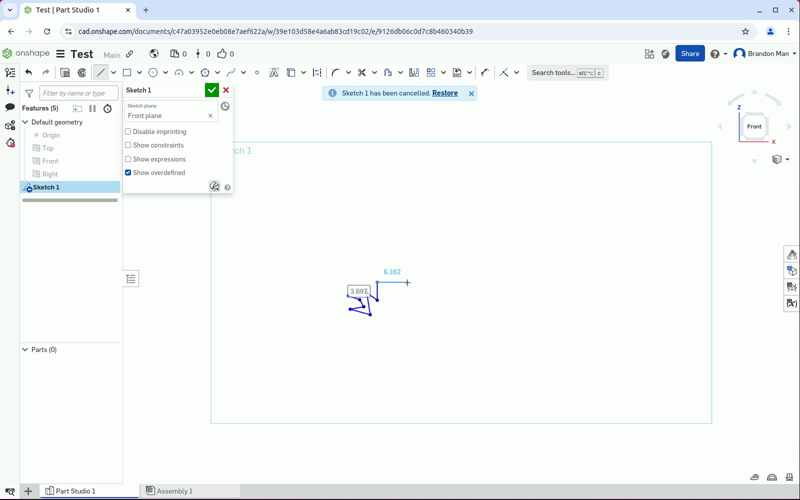
mouse_move(361, 279)
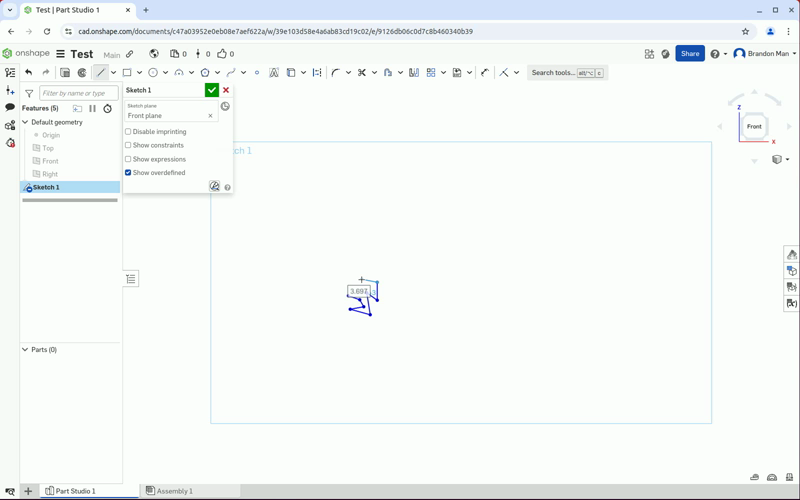
click(361, 279)
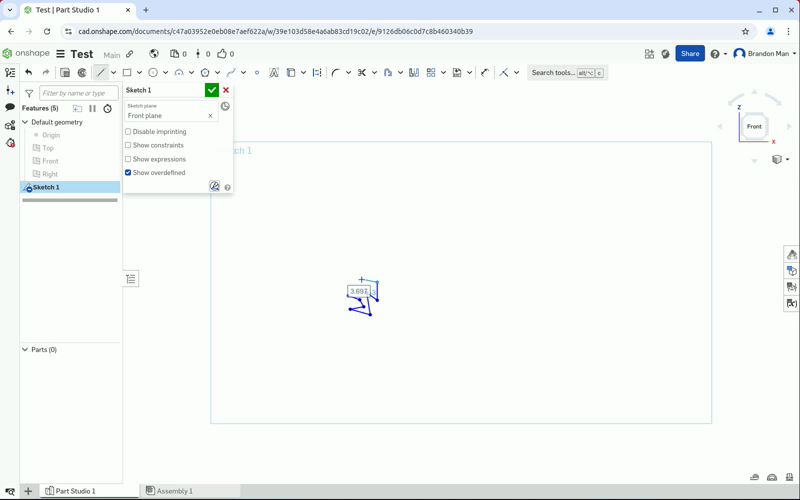
key_up(shift)
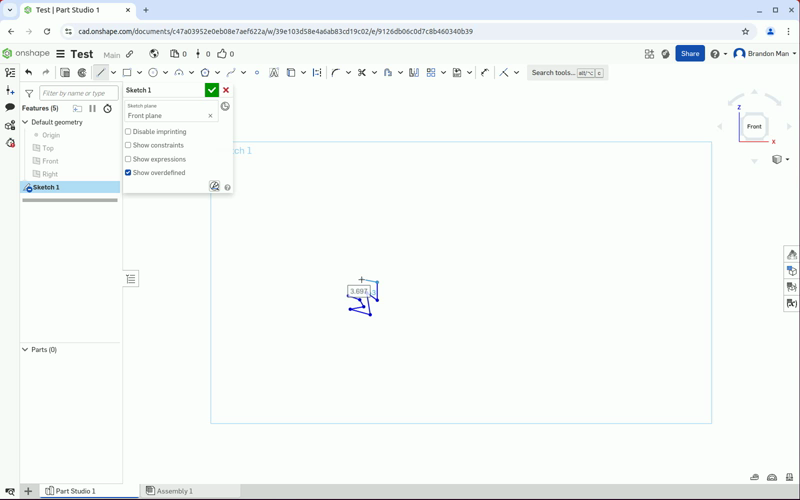
mouse_move(391, 279)
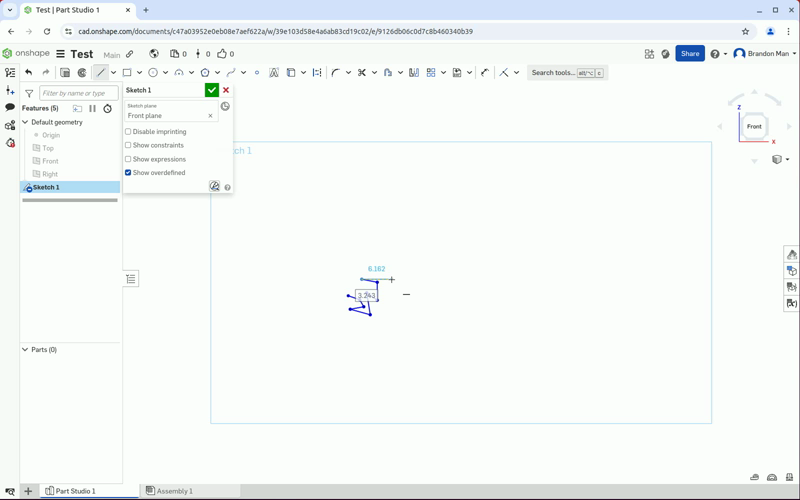
key_down(shift)
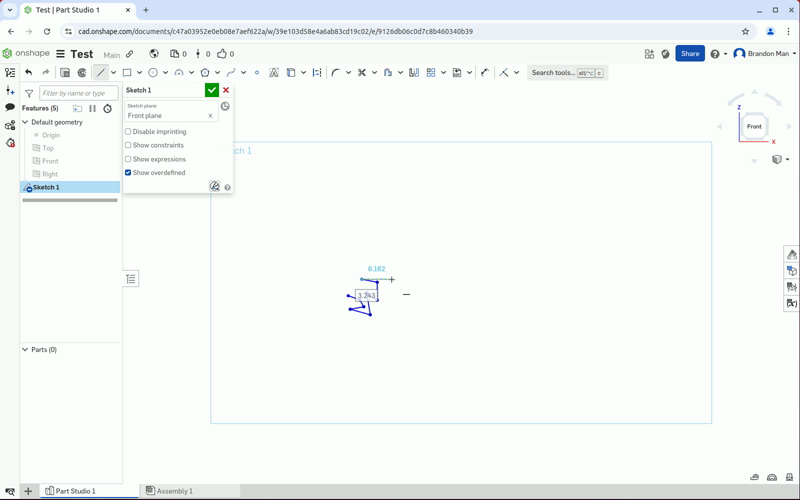
mouse_move(348, 295)
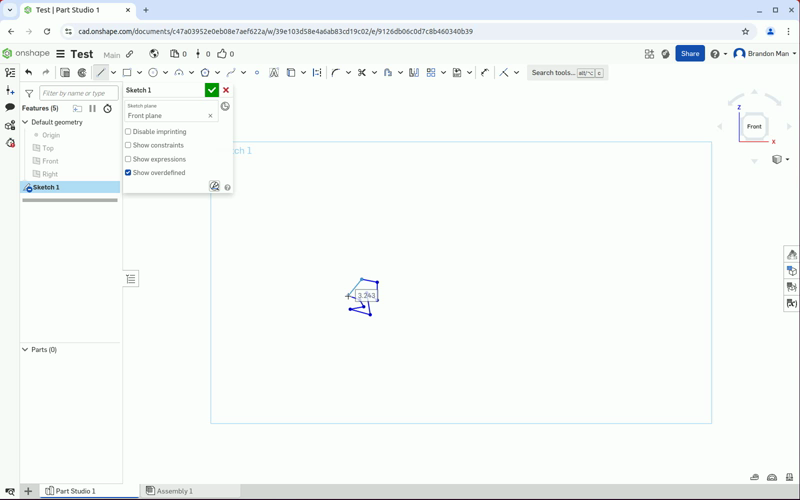
key_up(shift)
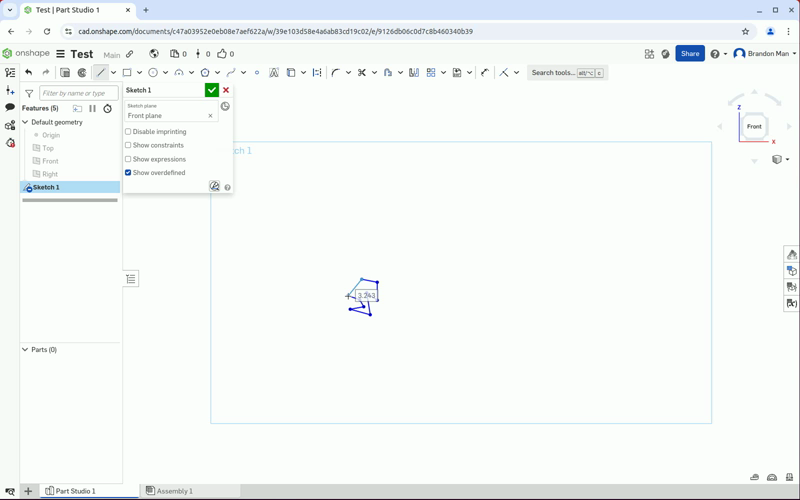
click(348, 295)
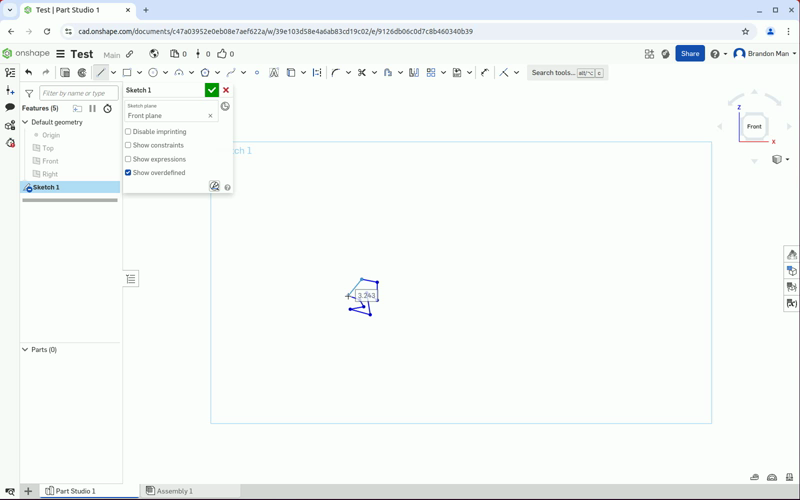
key(esc)
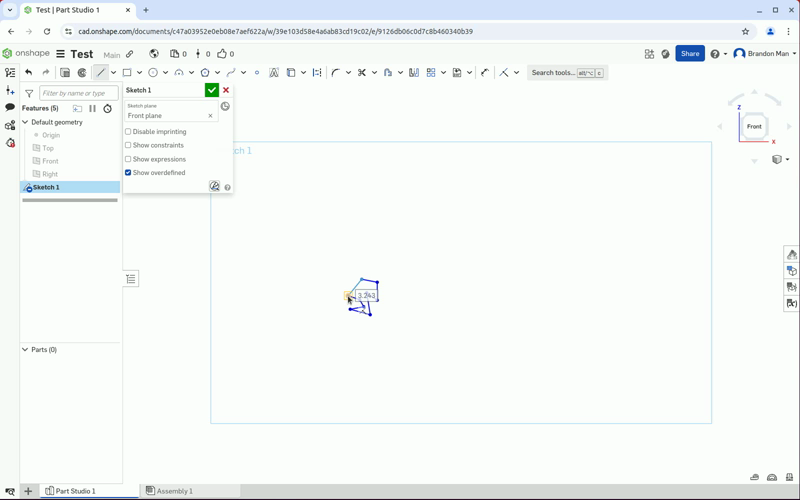
mouse_move(365, 300)
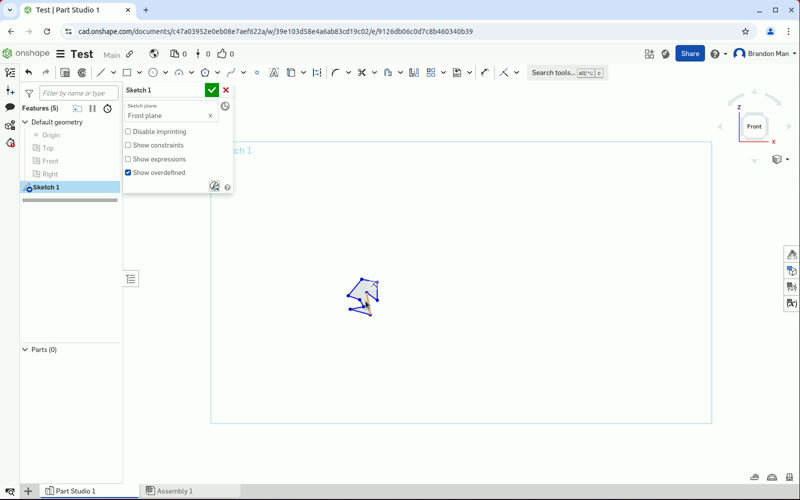
scroll(6)
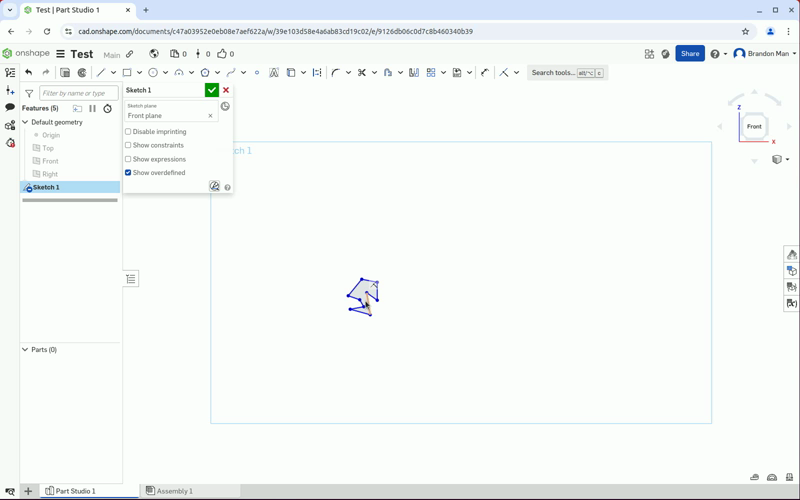
scroll(6)
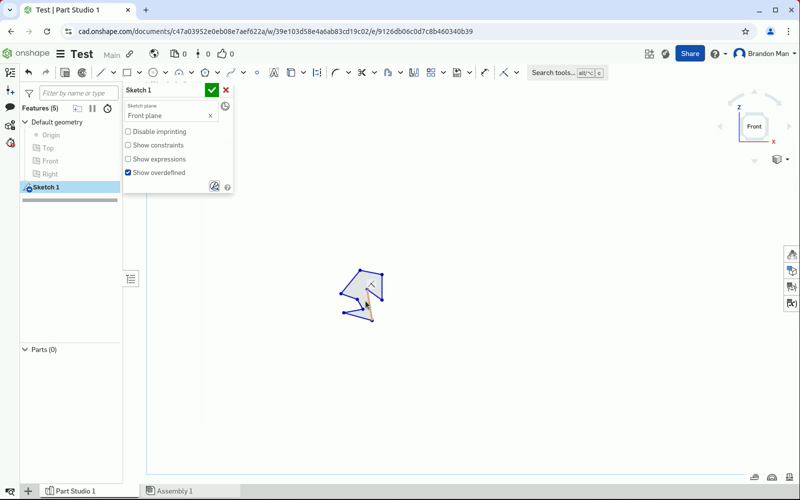
scroll(6)
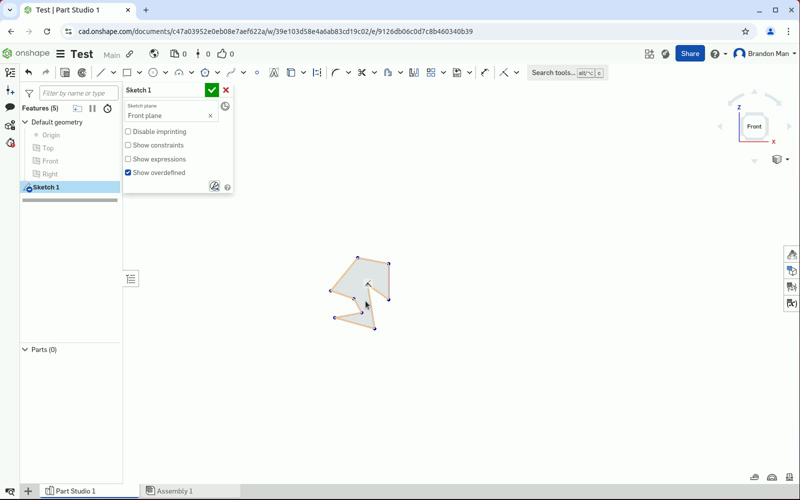
scroll(6)
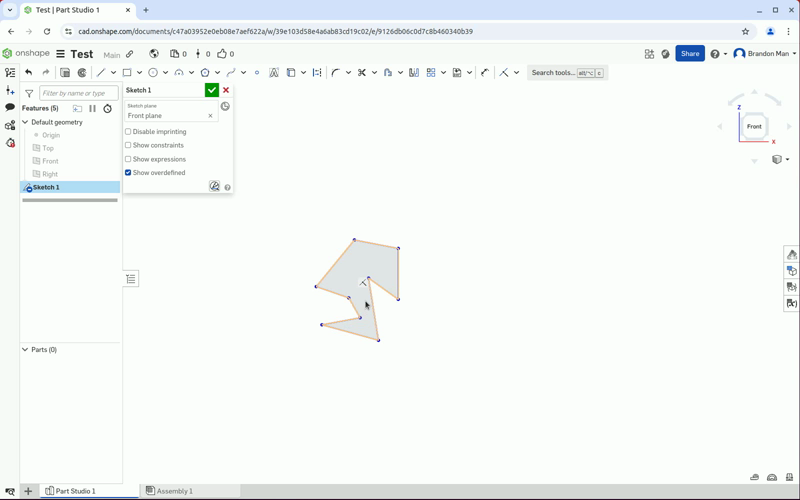
scroll(6)
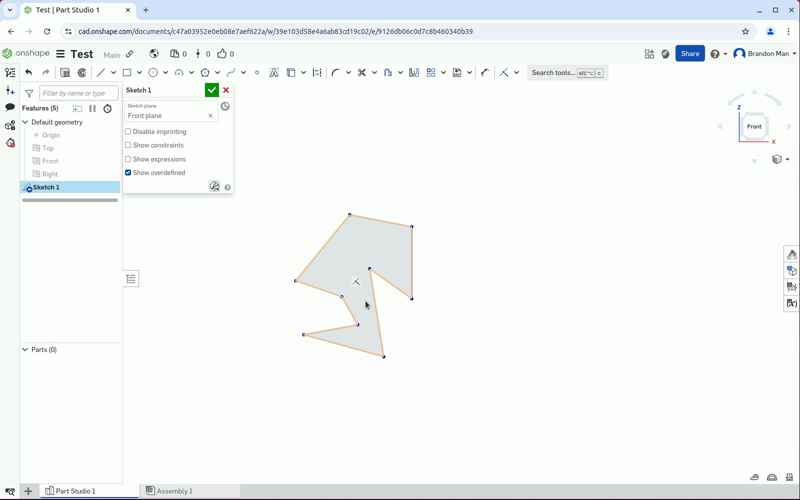
scroll(6)
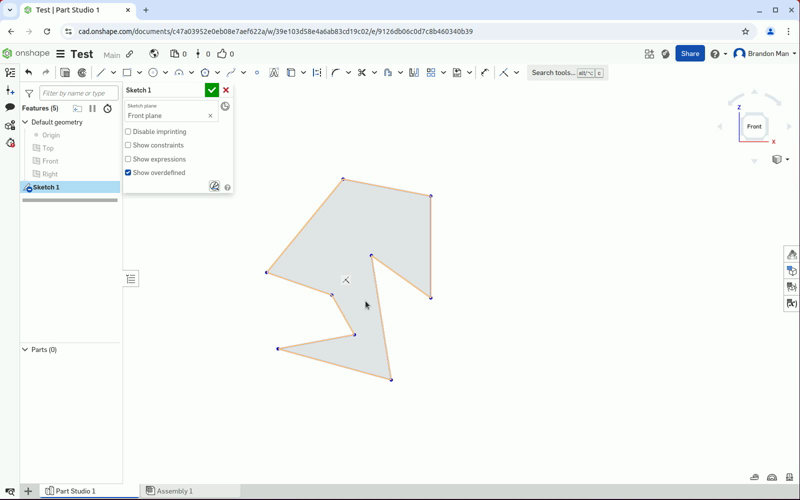
scroll(6)
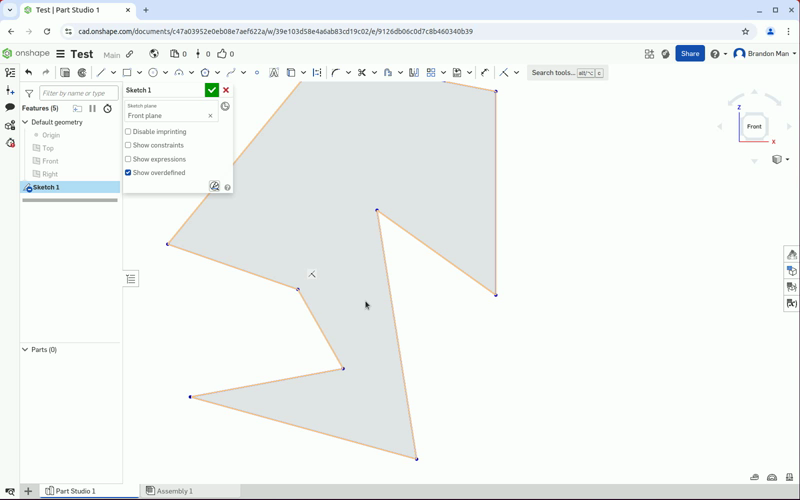
click(365, 300)
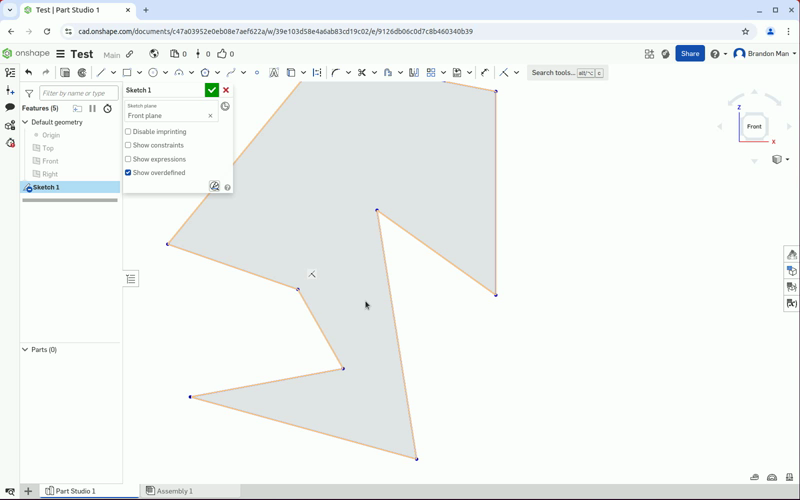
scroll(-6)
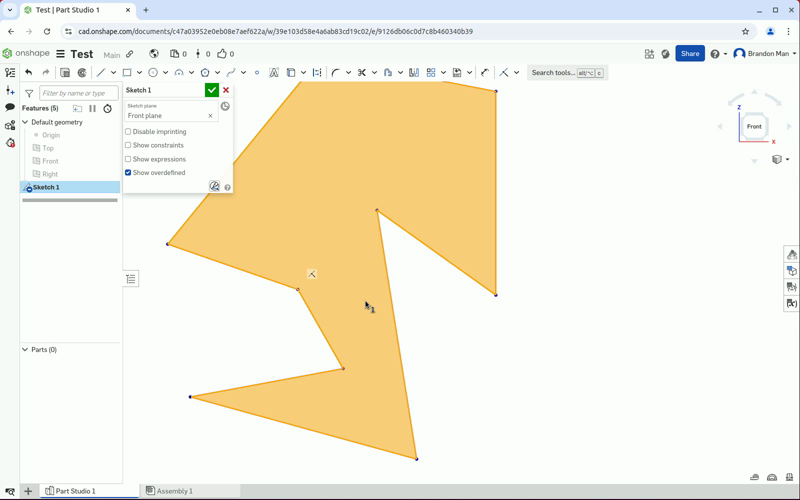
scroll(-6)
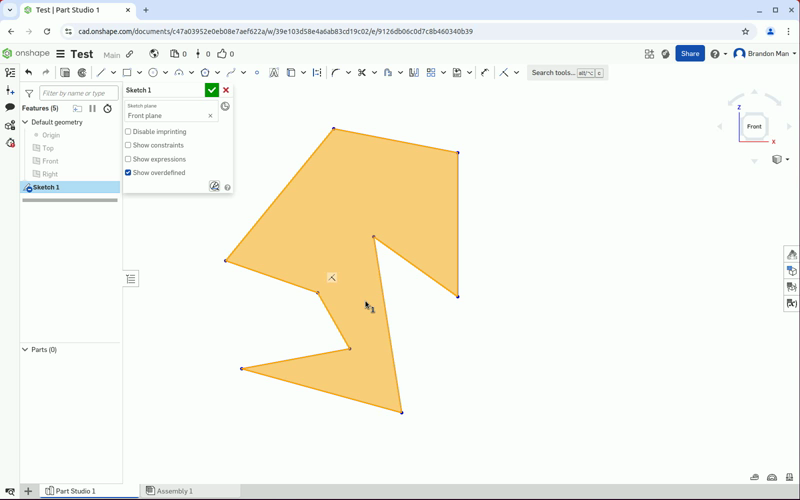
scroll(-6)
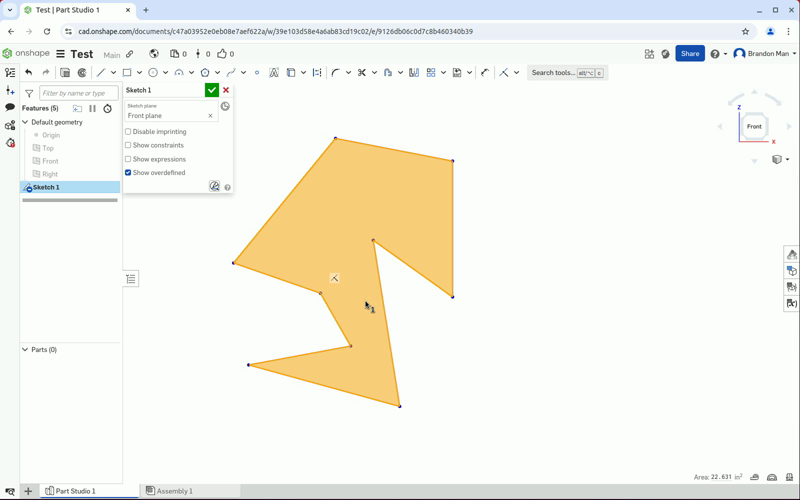
scroll(-6)
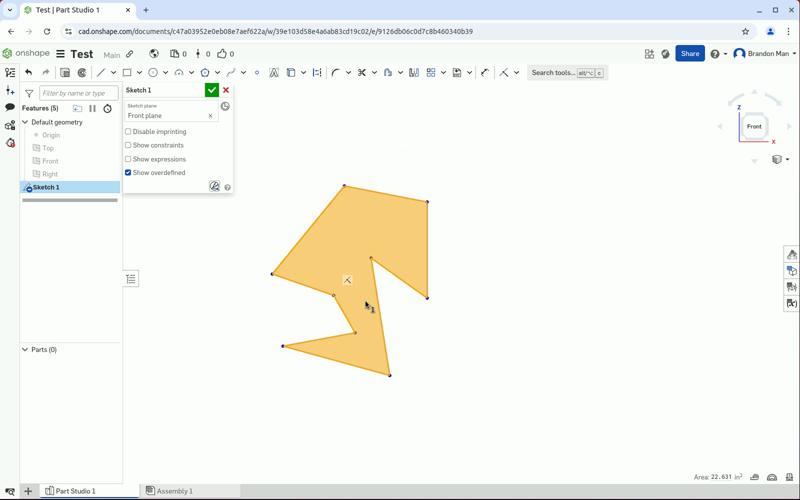
scroll(-6)
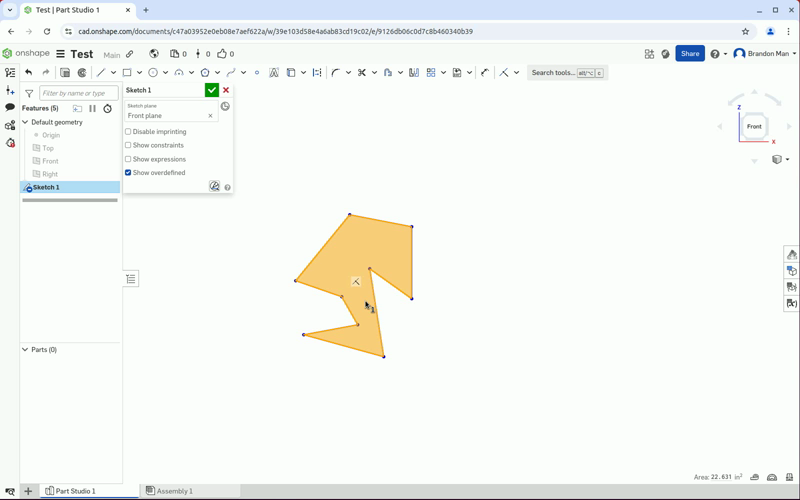
scroll(-6)
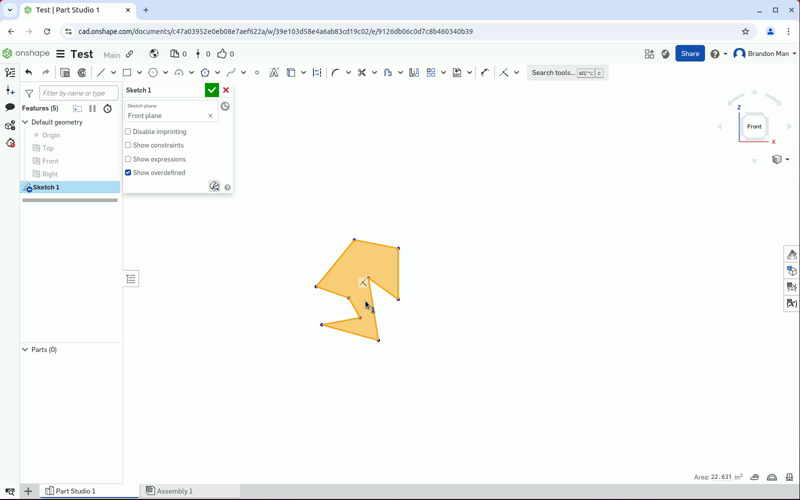
scroll(-6)
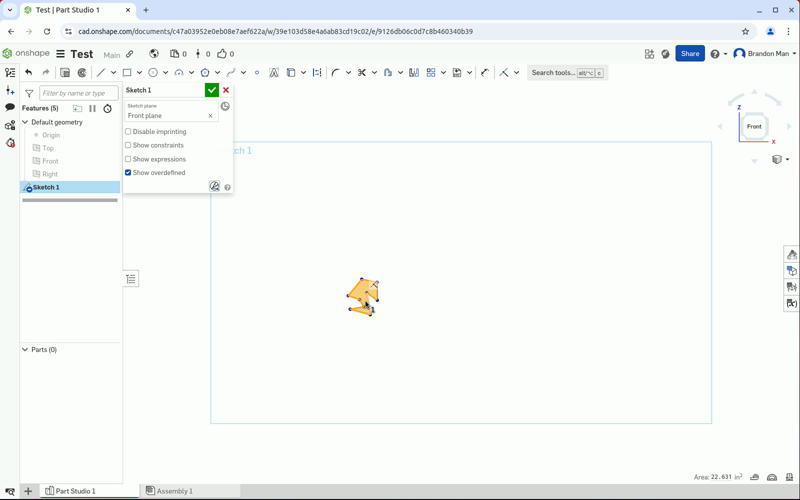
mouse_move(73, 352)
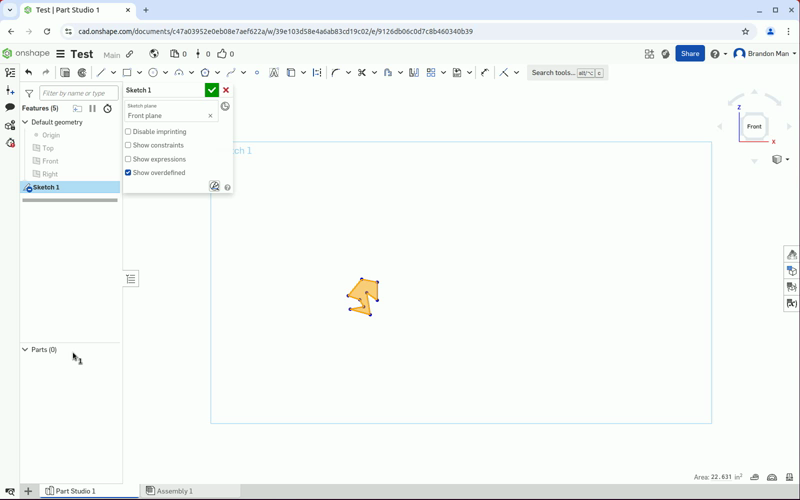
key(shift+y)
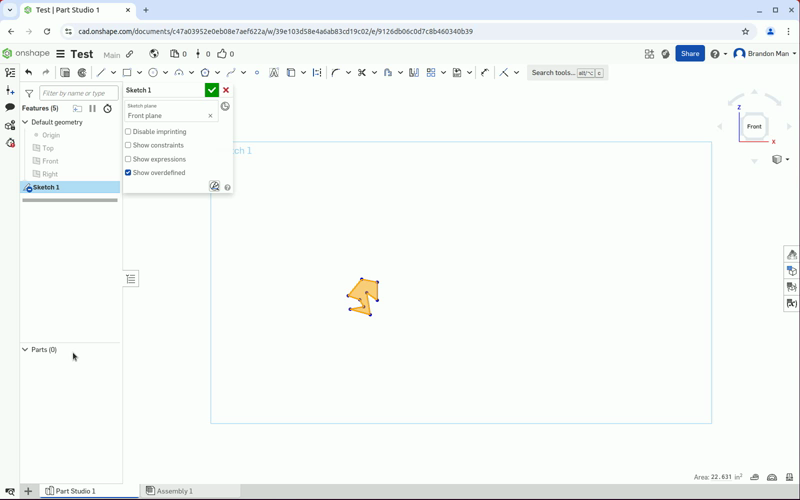
key(shift+e)
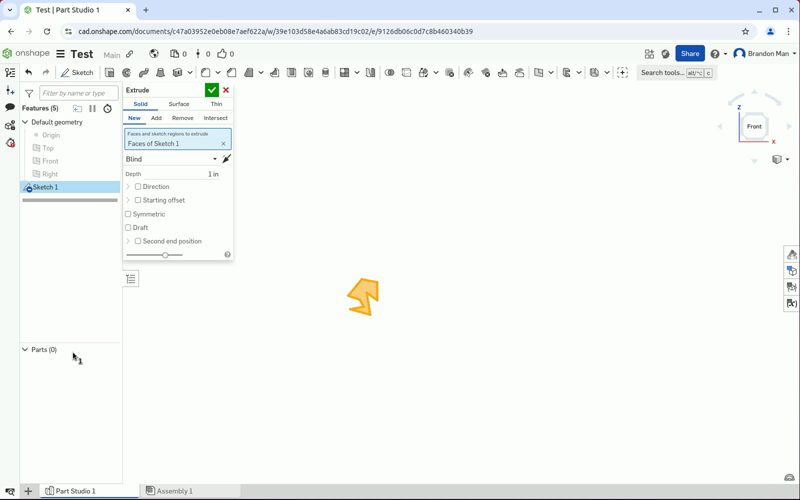
mouse_move(143, 106)
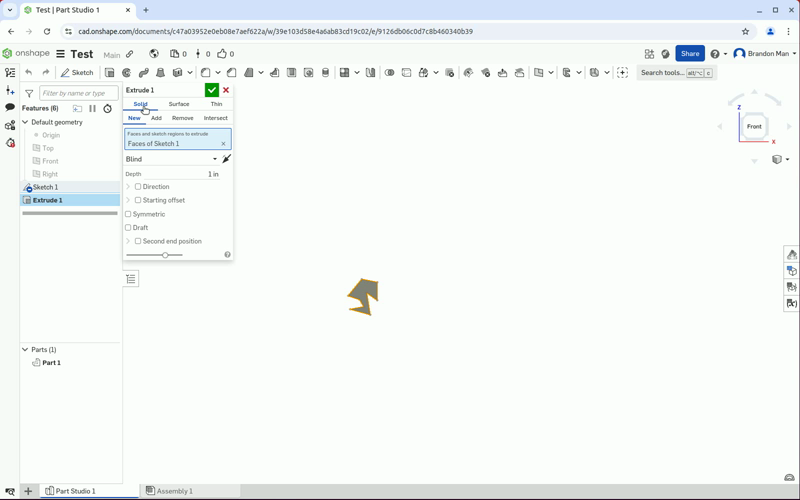
click(143, 106)
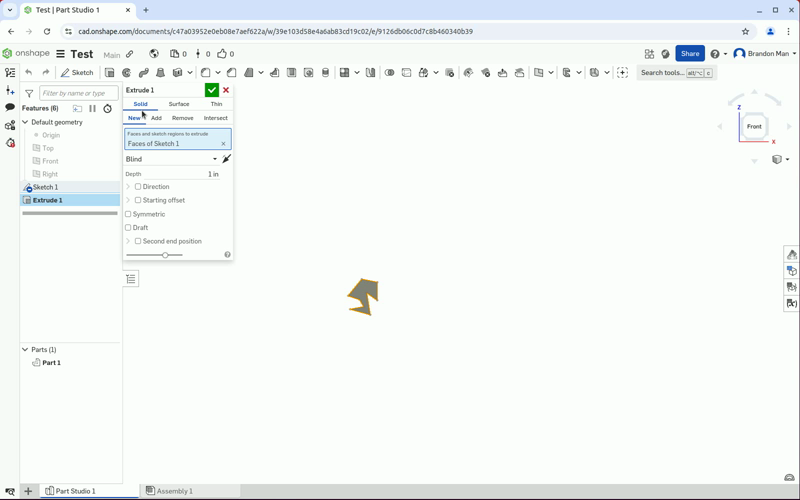
mouse_move(137, 120)
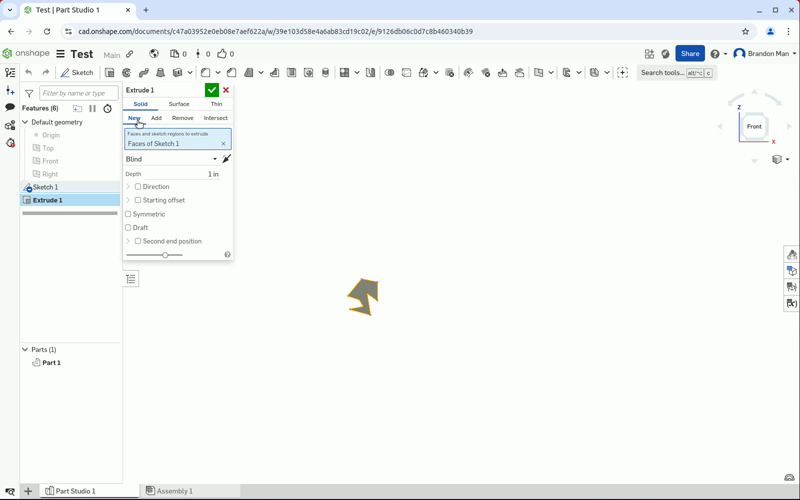
click(137, 120)
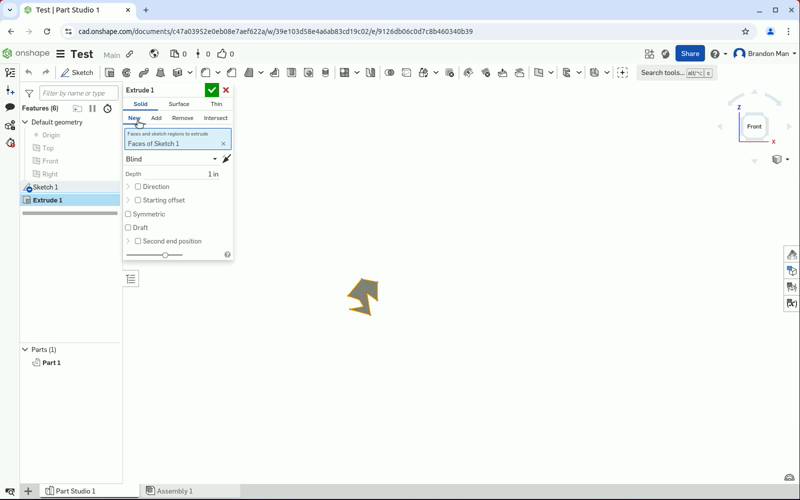
key(tab, 4)
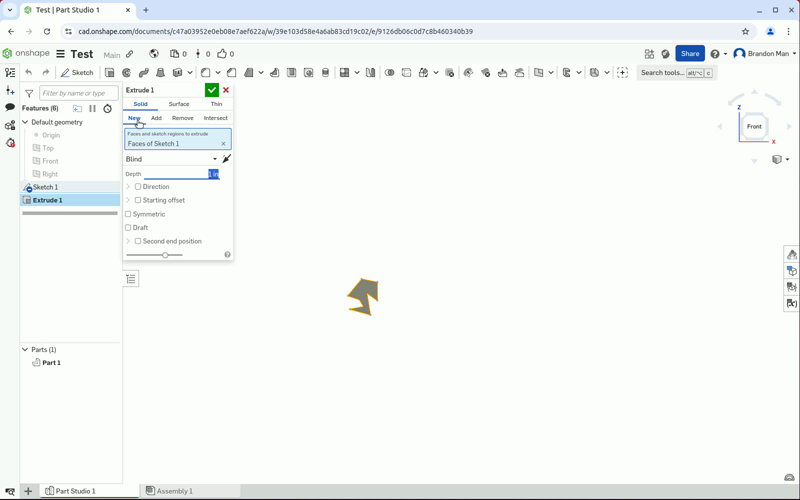
text(2.889)
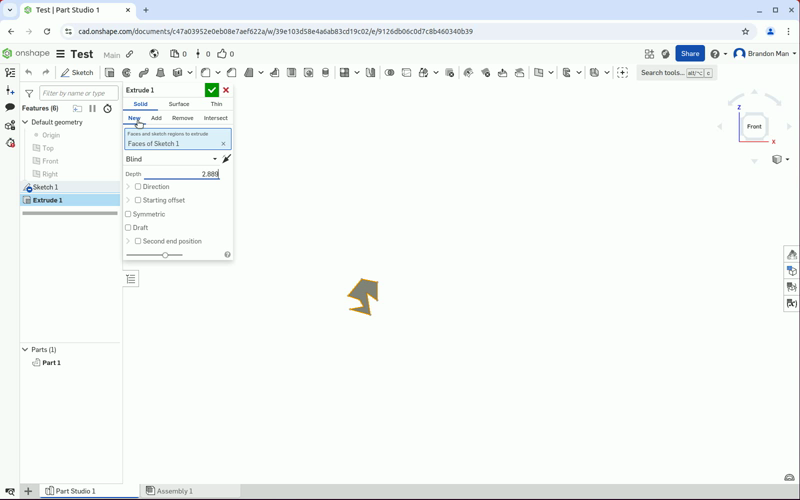
key(enter)
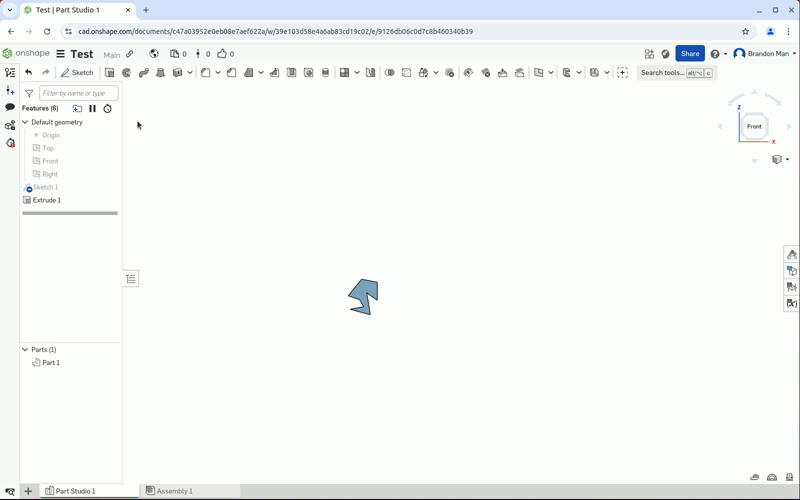
key(shift+h)
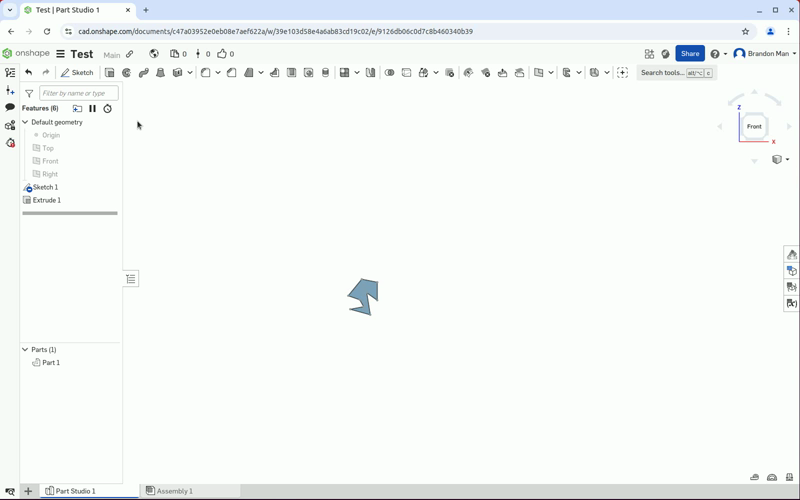
key(shift+h)
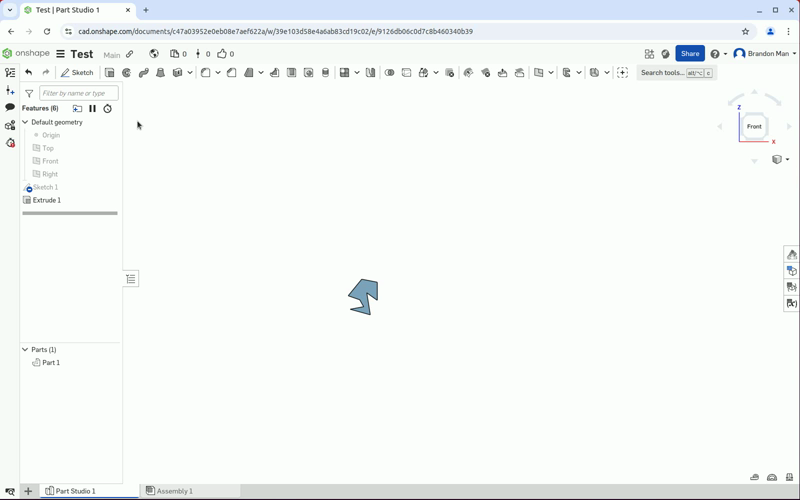
mouse_move(73, 189)
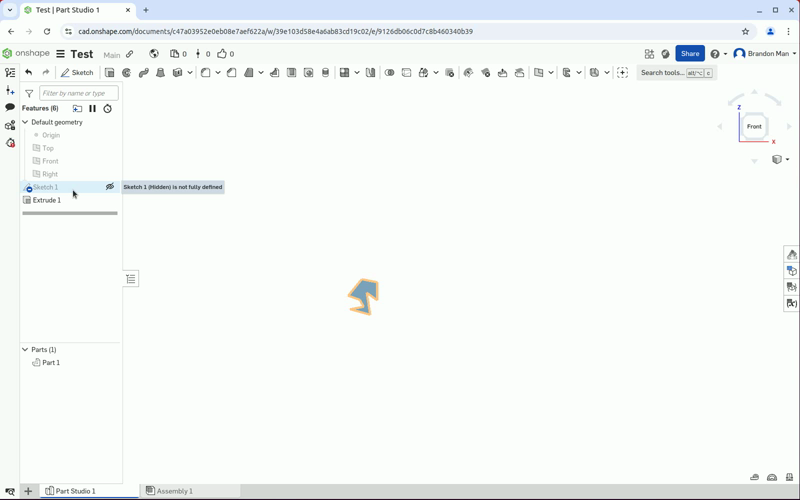
click(73, 189)
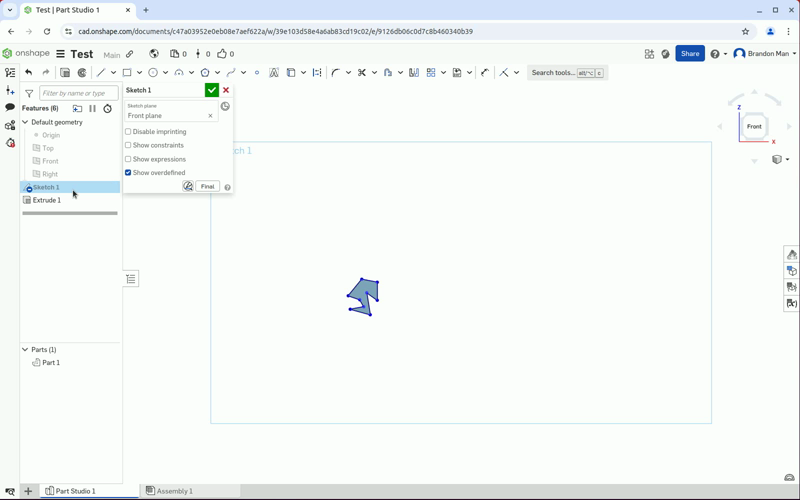
mouse_move(229, 92)
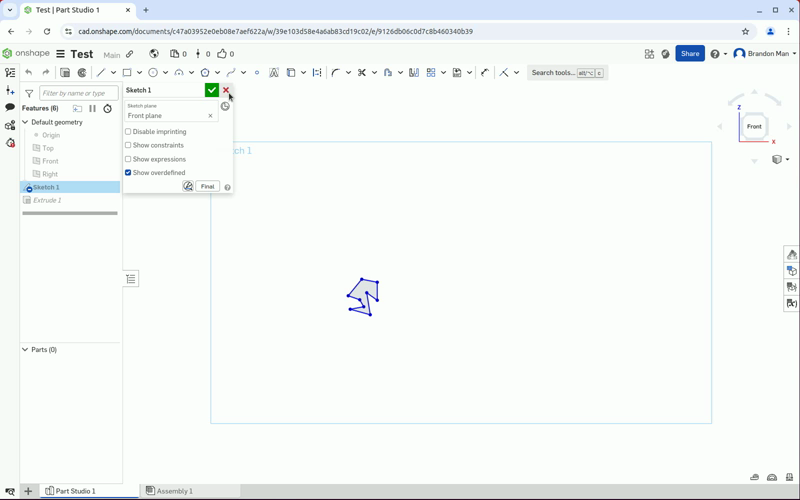
click(229, 92)
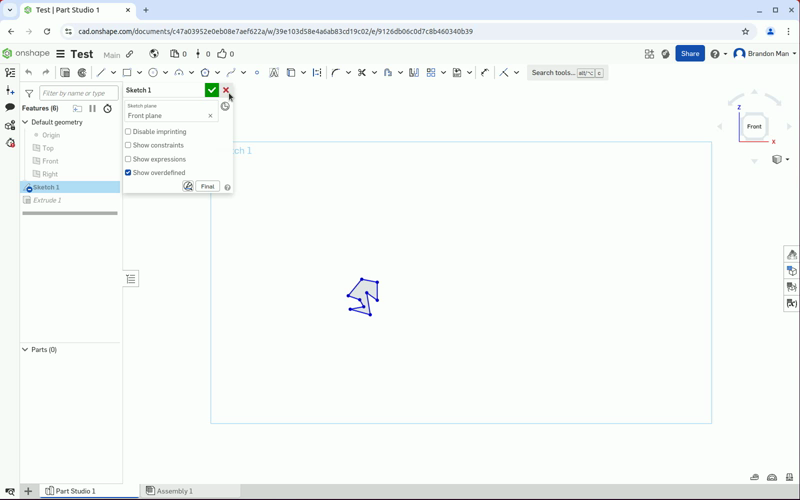
key(shift+s)
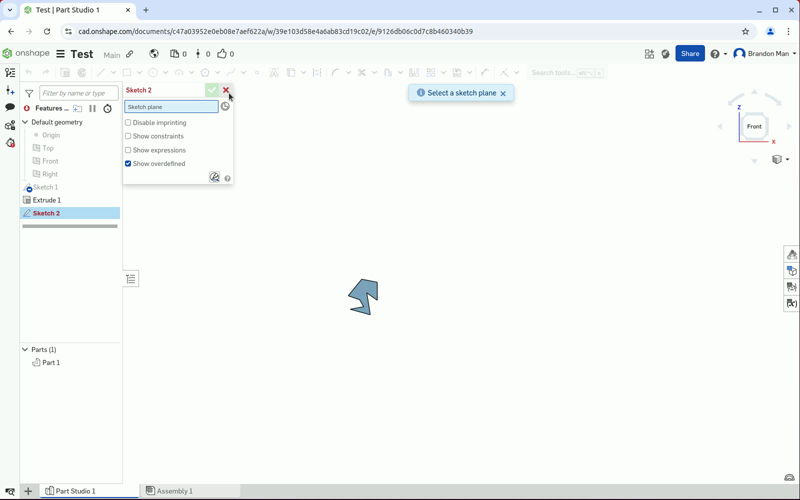
mouse_move(73, 163)
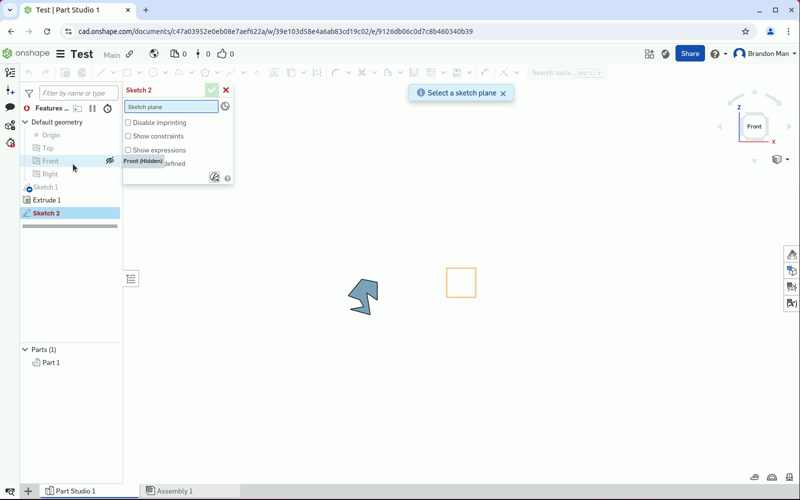
click(73, 163)
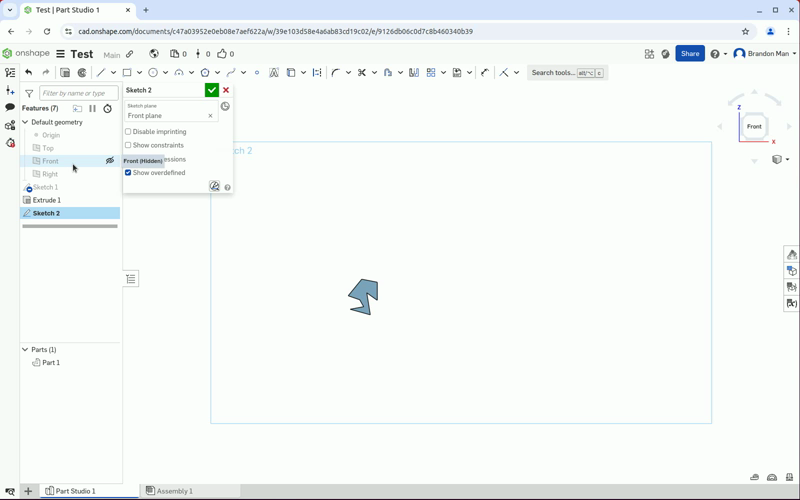
mouse_move(73, 352)
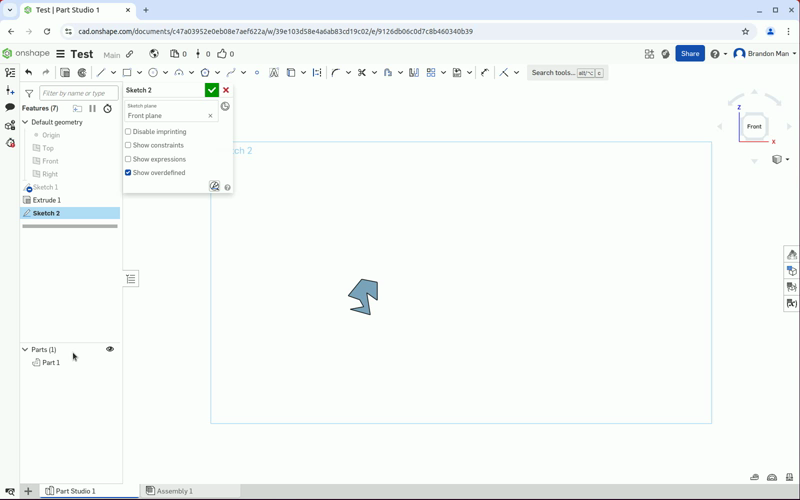
key(y)
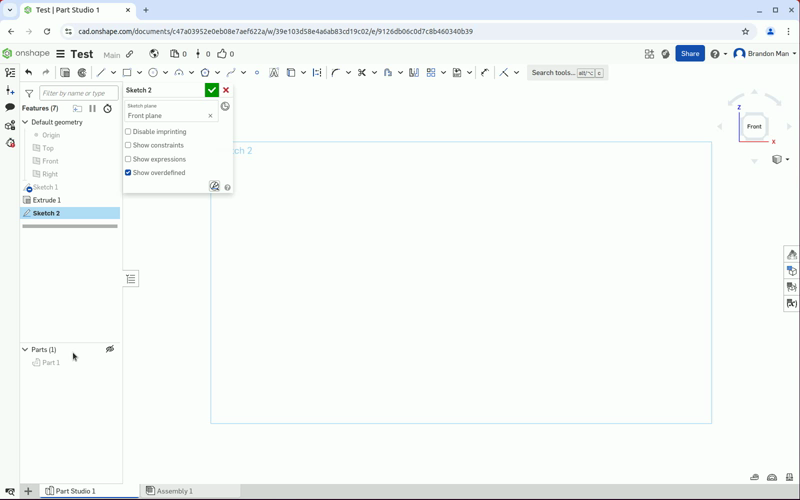
key(a)
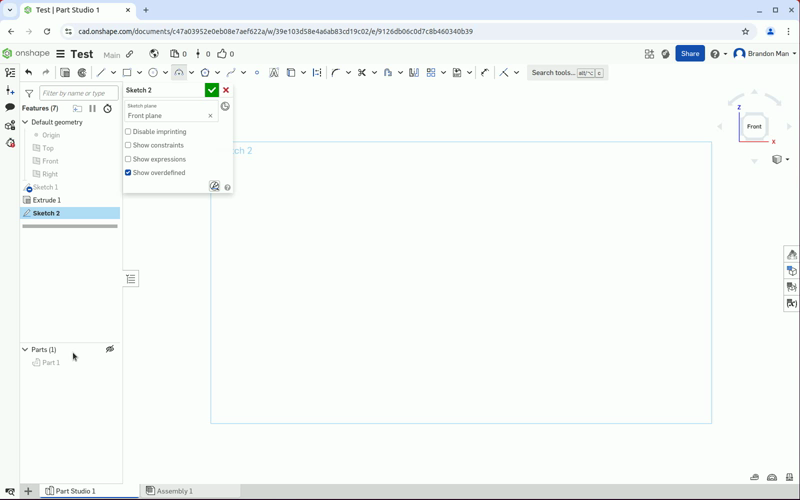
key_down(shift)
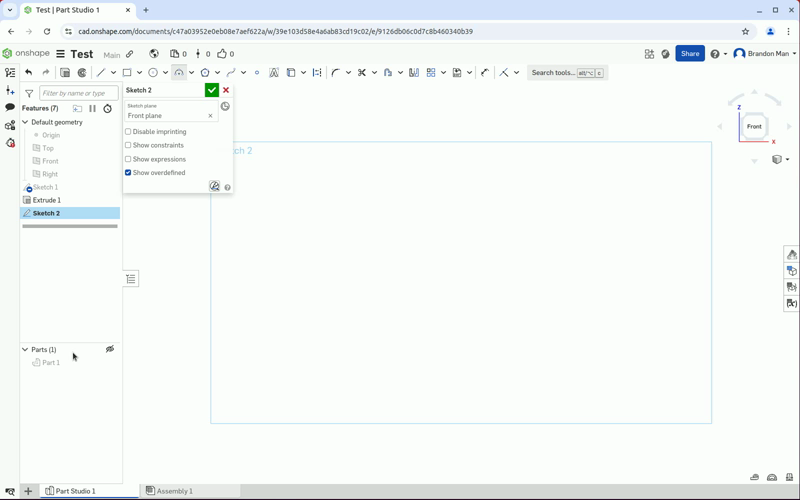
mouse_move(389, 260)
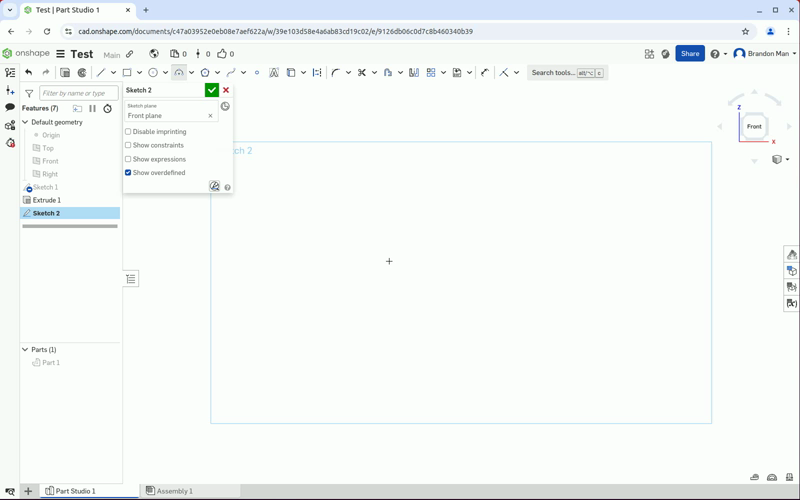
click(389, 260)
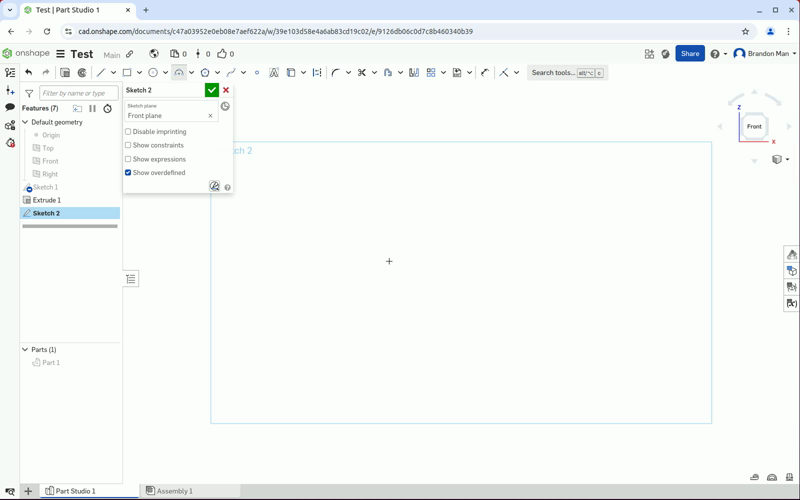
key_up(shift)
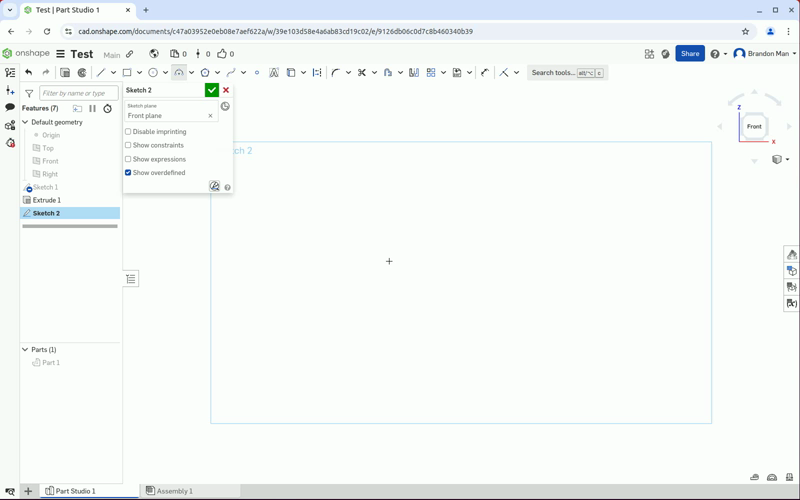
key_down(shift)
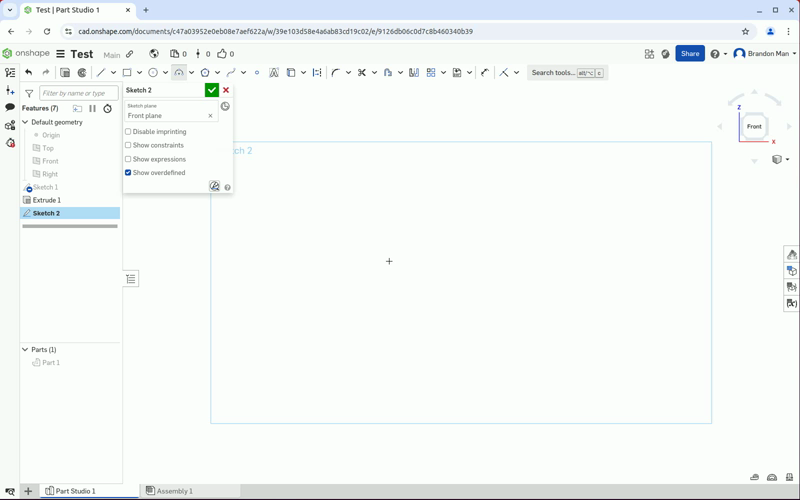
mouse_move(399, 265)
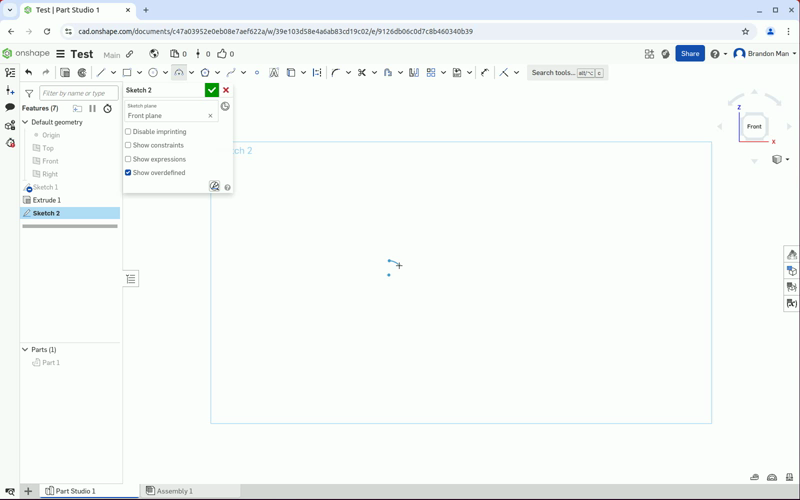
click(399, 265)
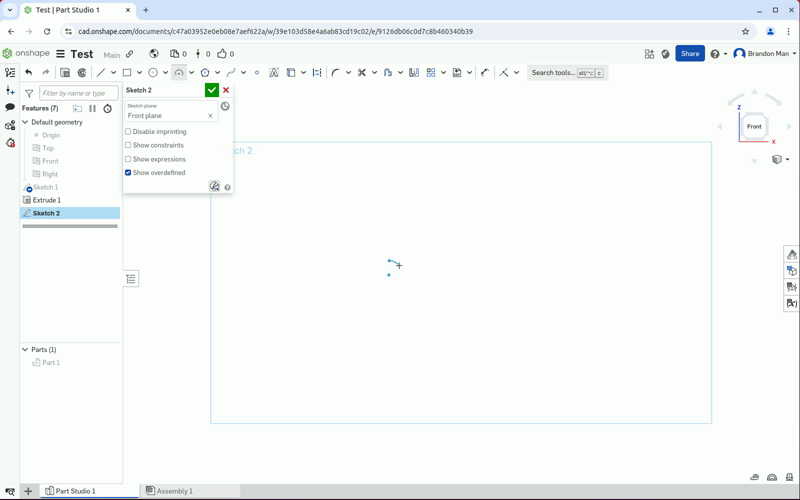
mouse_move(394, 262)
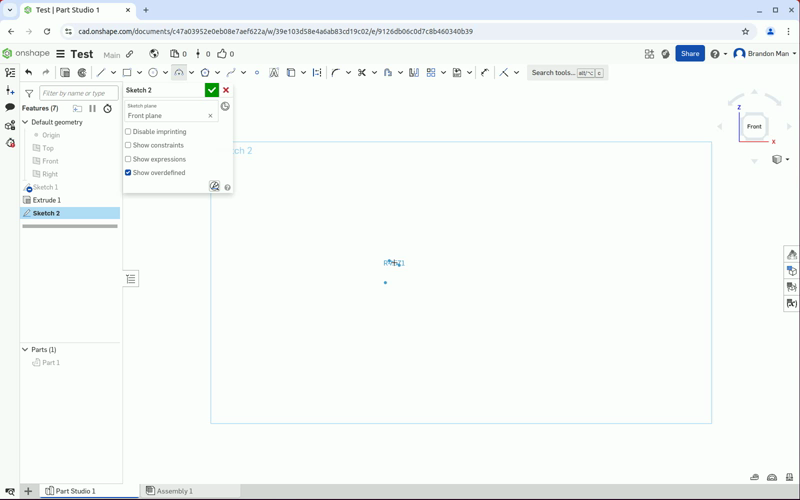
click(394, 262)
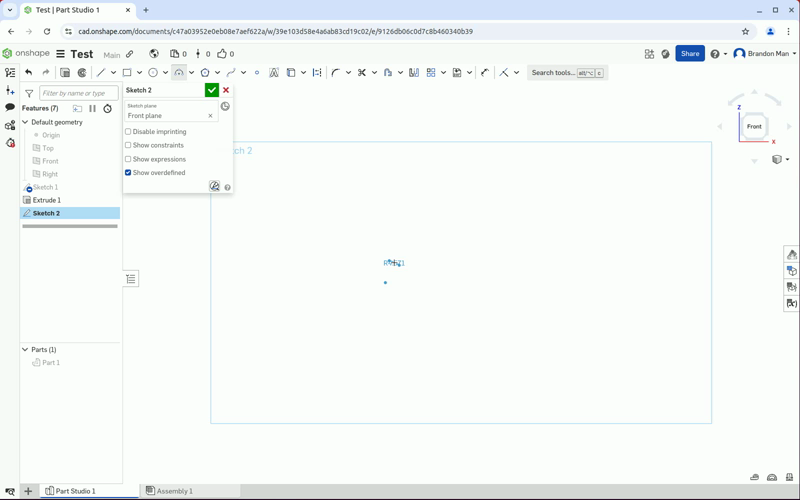
key_up(shift)
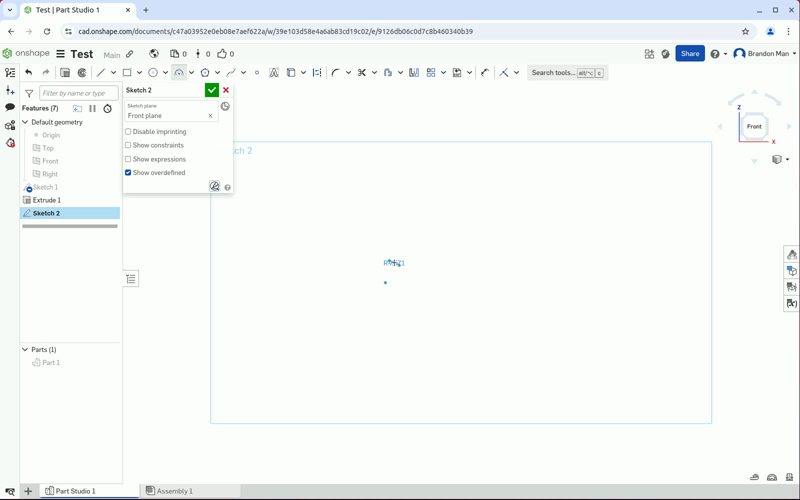
key(esc)
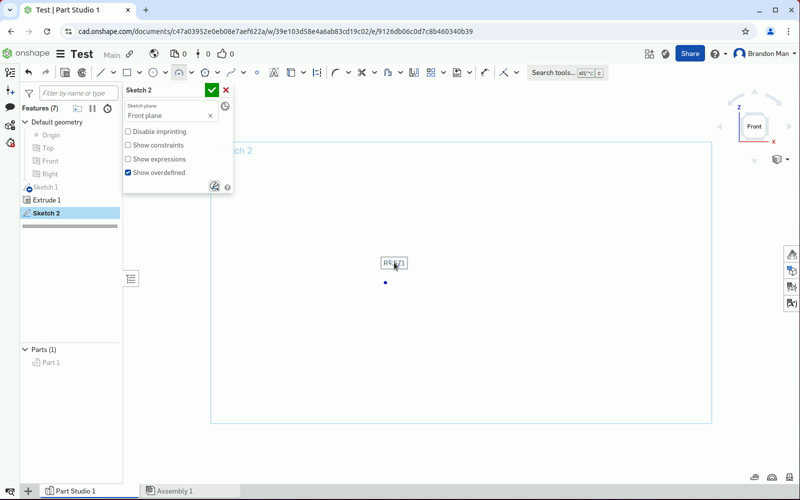
key(l)
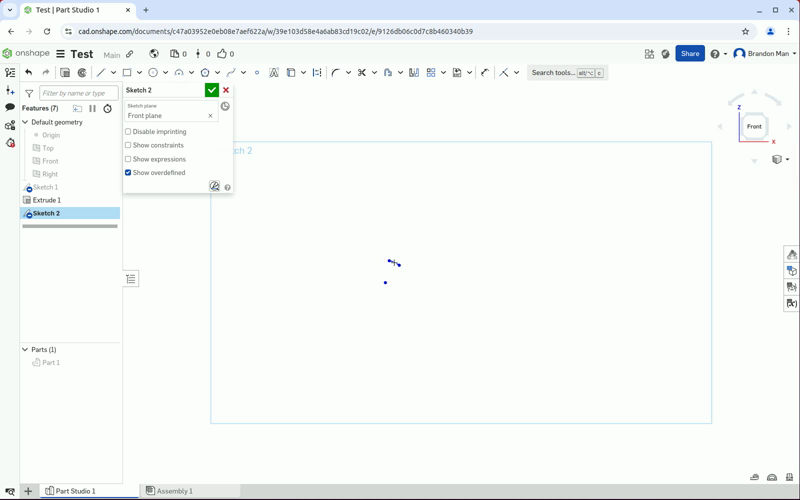
mouse_move(399, 265)
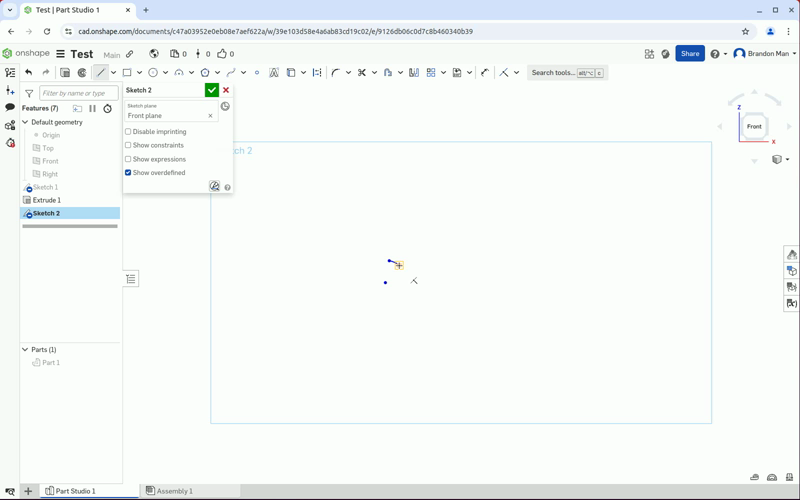
click(399, 265)
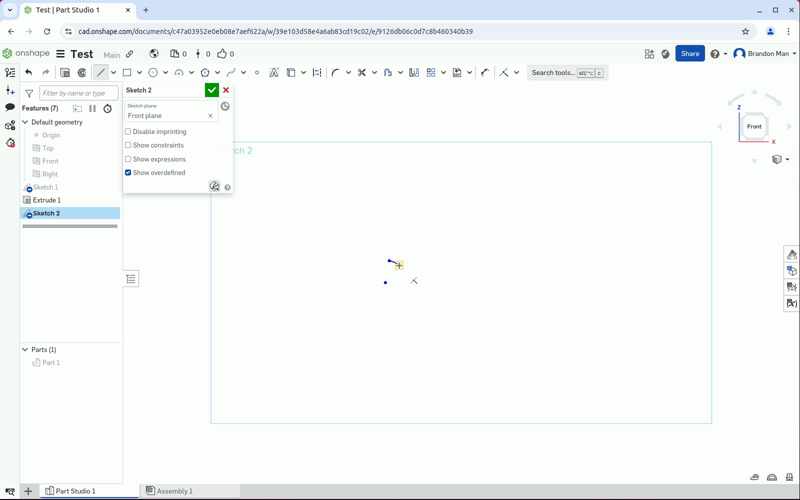
key_down(shift)
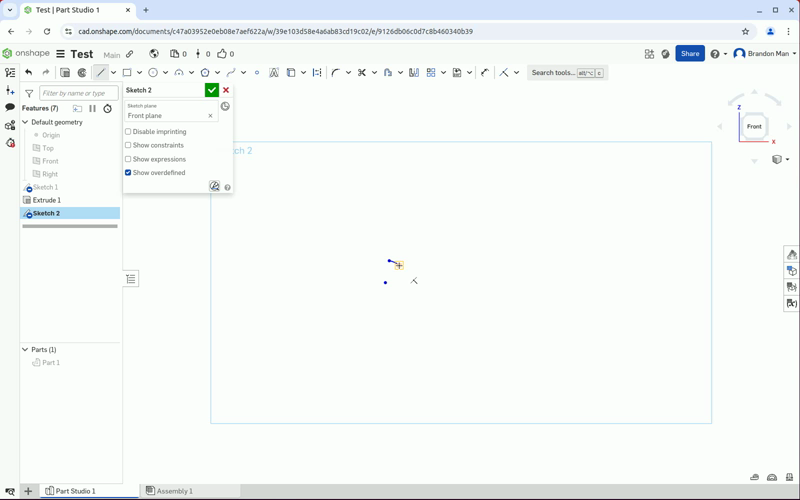
mouse_move(429, 265)
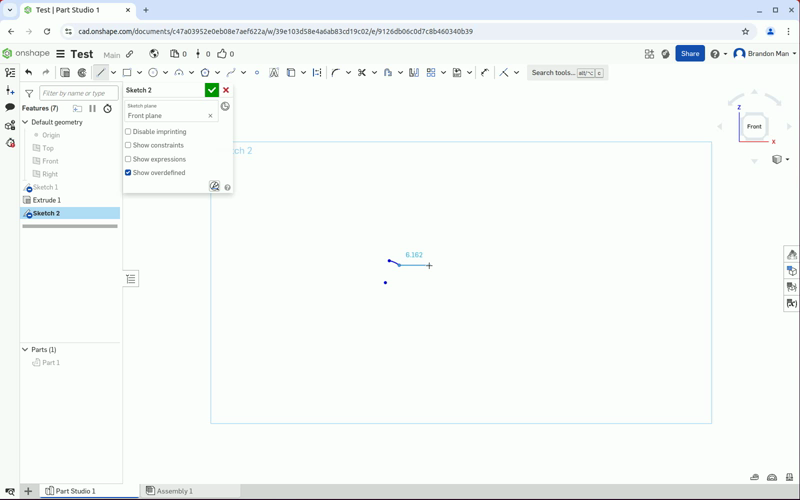
mouse_move(399, 247)
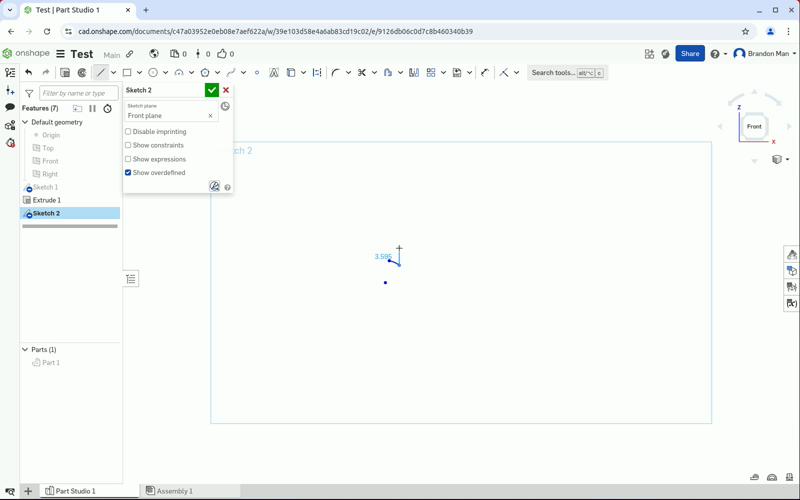
click(399, 247)
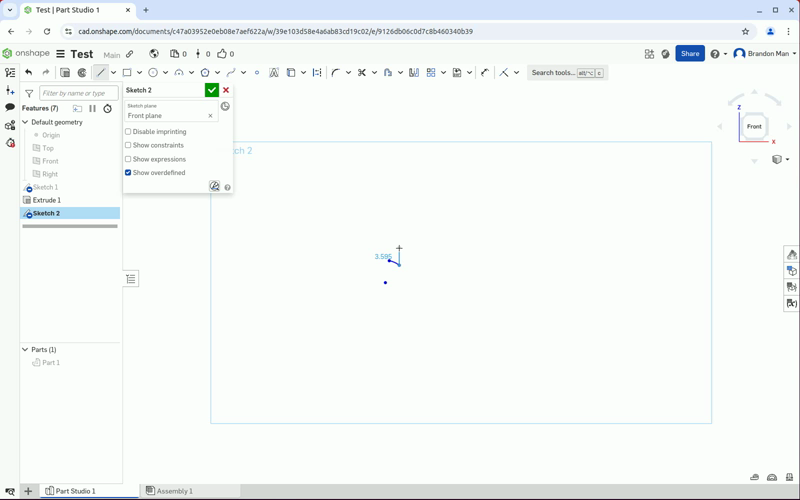
key_up(shift)
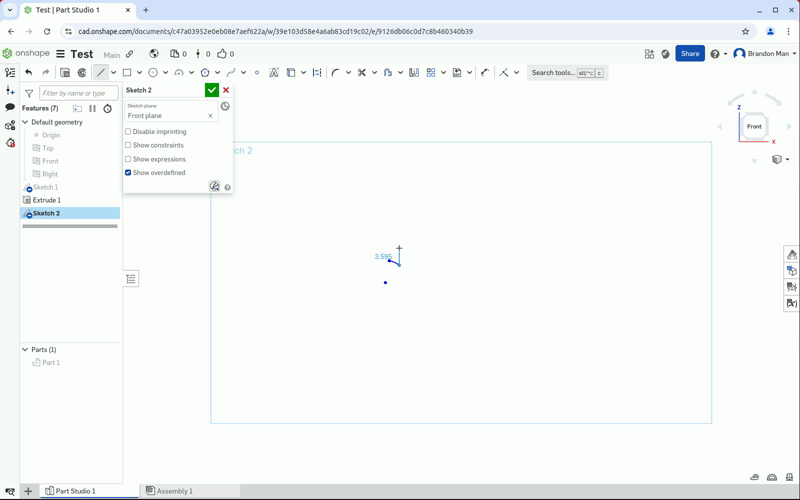
key_down(shift)
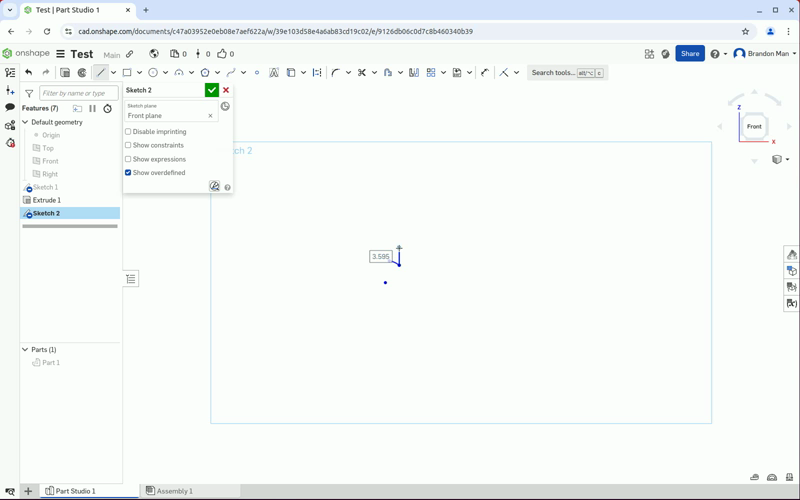
mouse_move(429, 247)
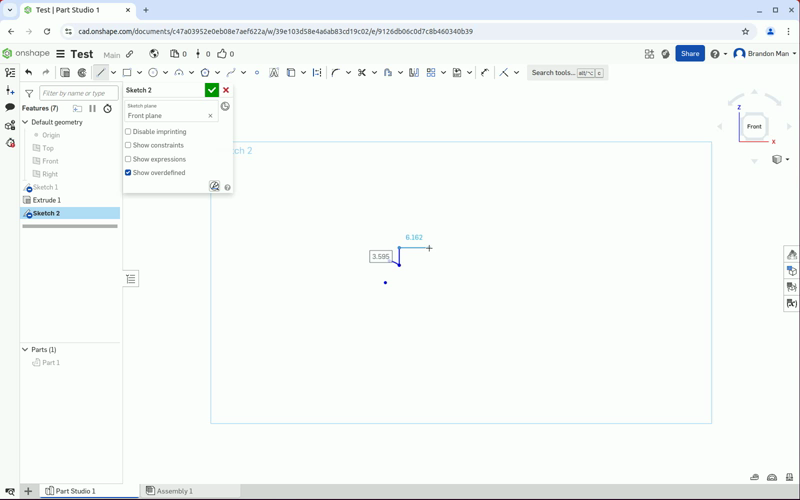
mouse_move(389, 247)
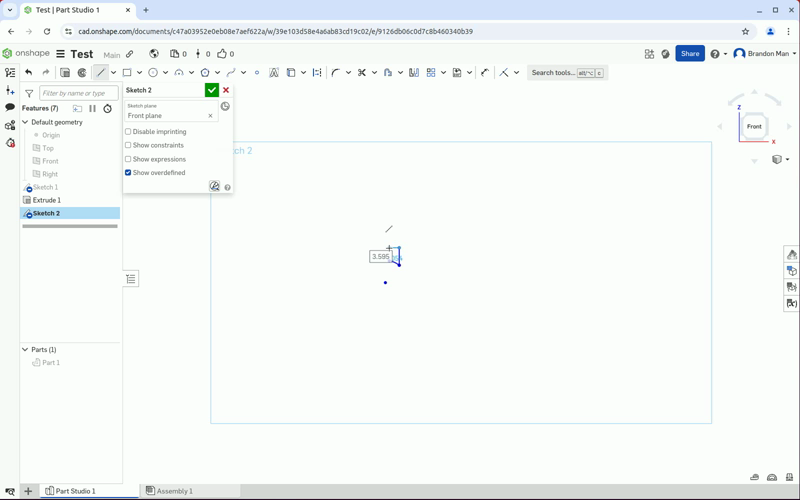
click(389, 247)
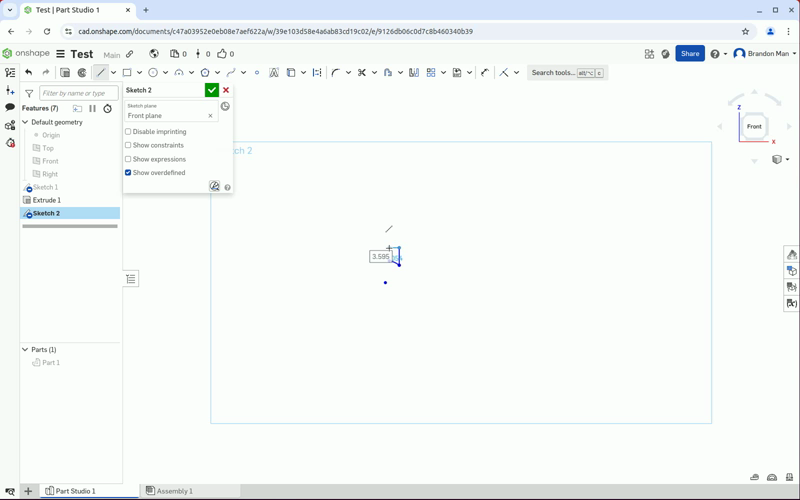
key_up(shift)
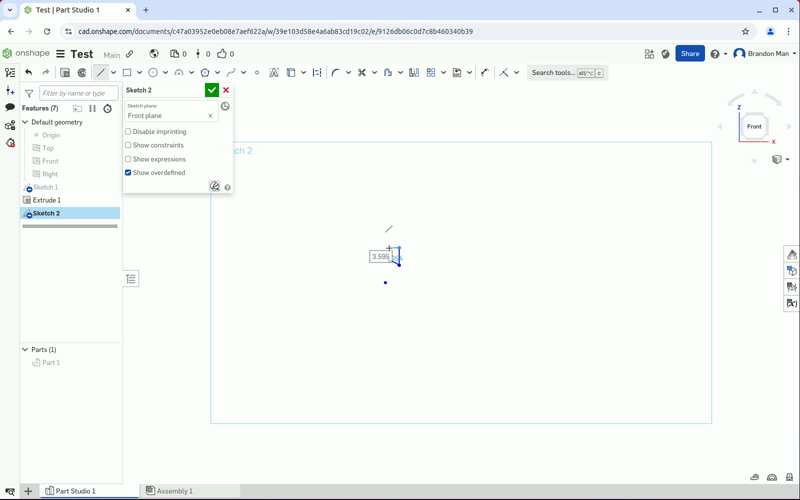
mouse_move(419, 247)
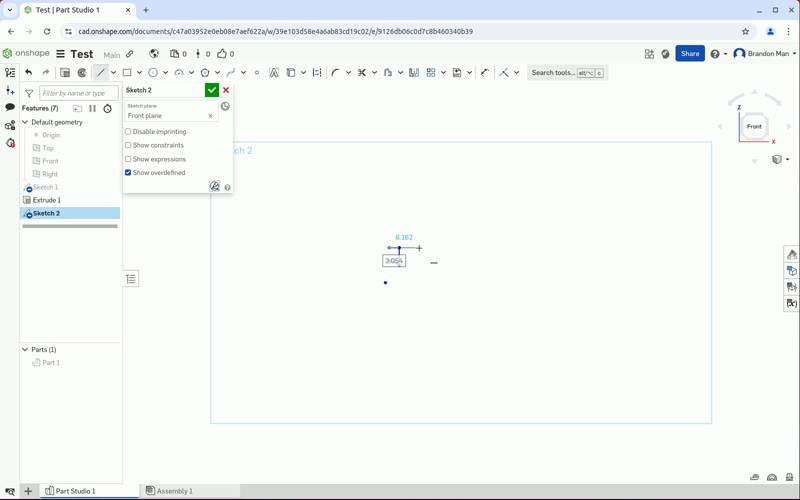
key_down(shift)
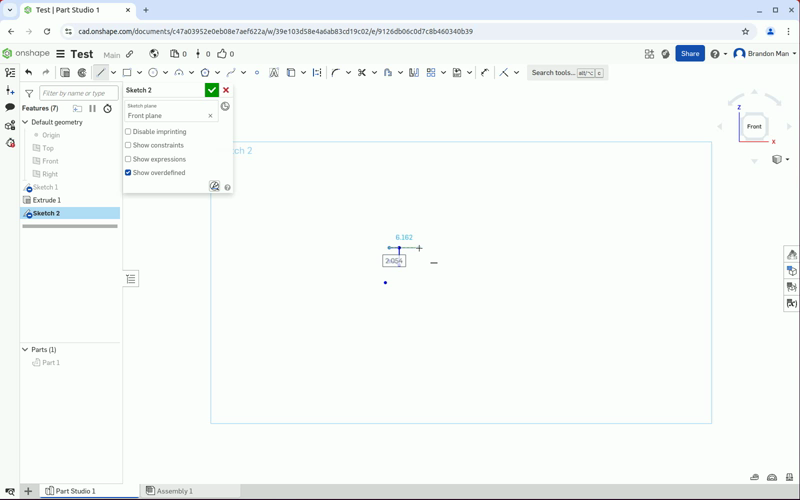
mouse_move(389, 260)
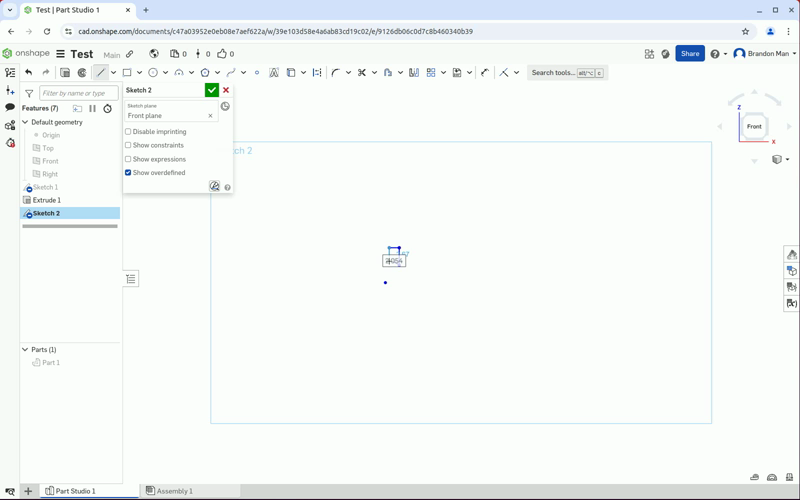
key_up(shift)
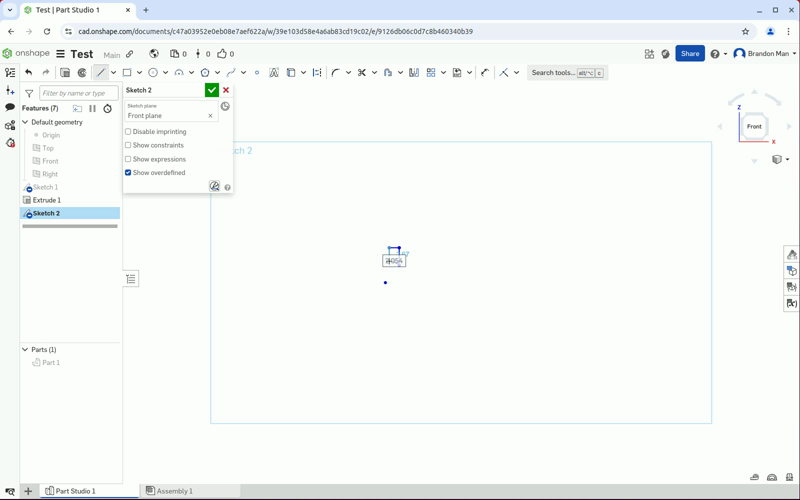
click(389, 260)
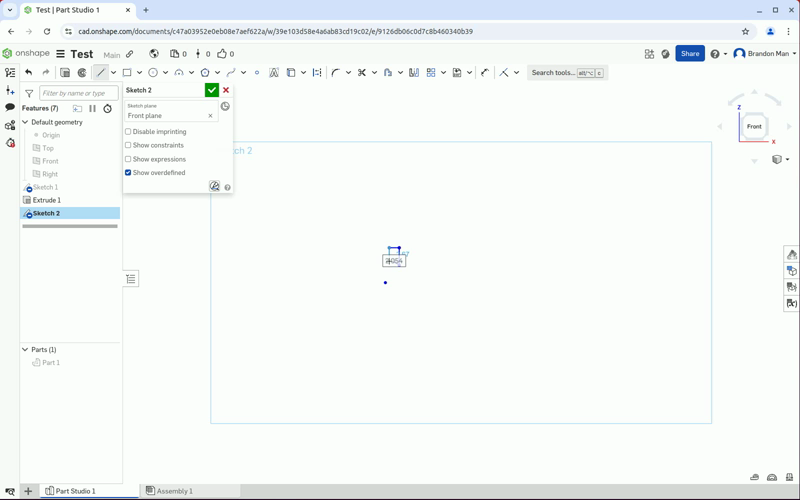
key(esc)
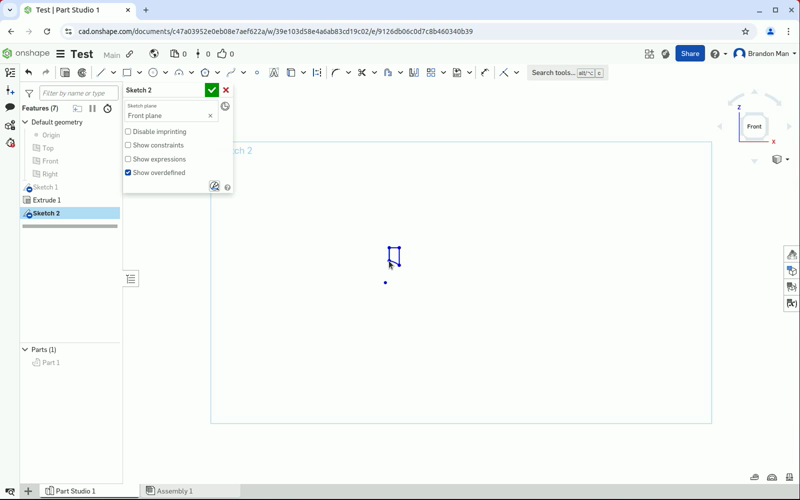
mouse_move(398, 260)
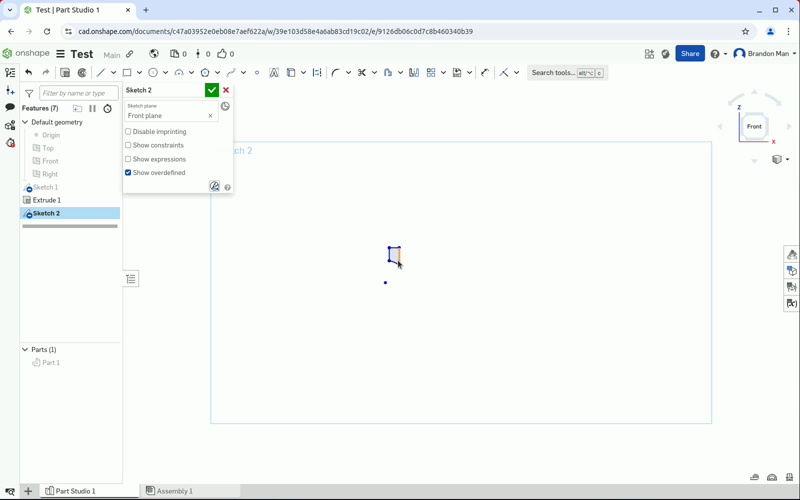
scroll(6)
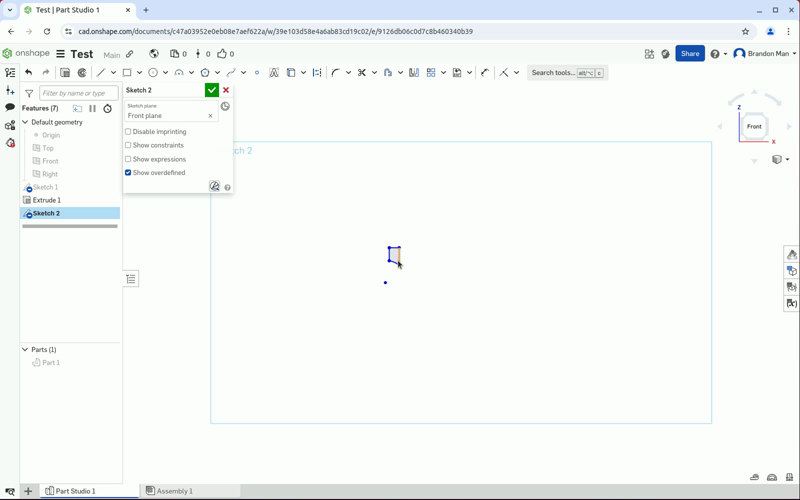
scroll(6)
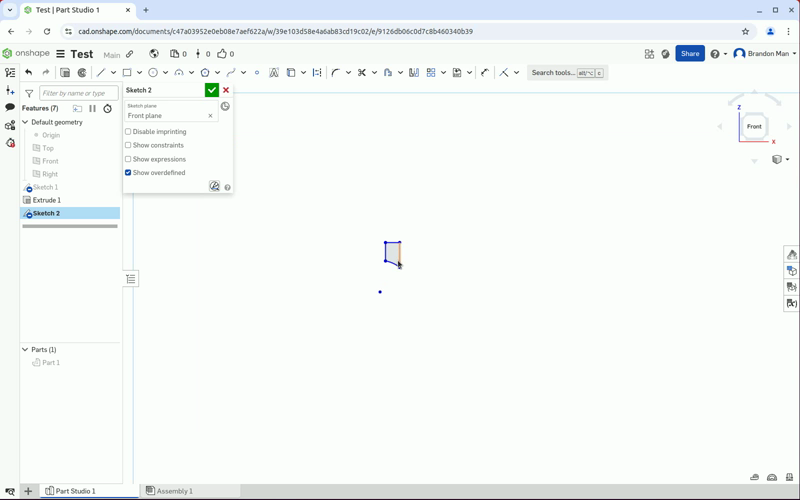
scroll(6)
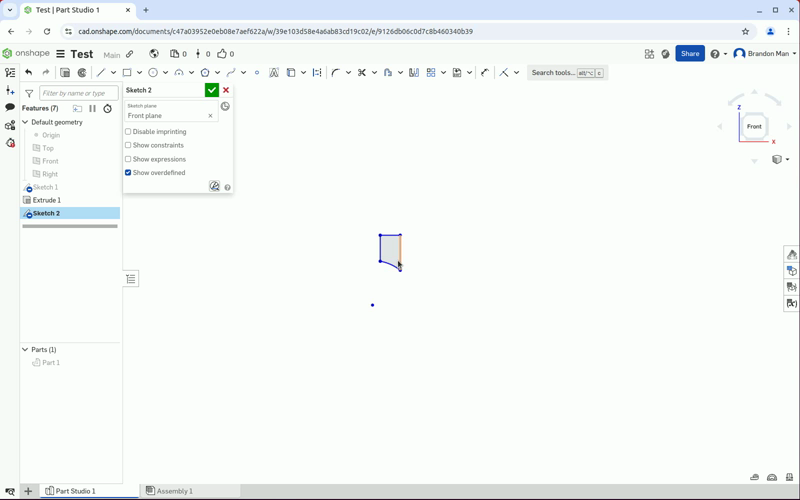
scroll(6)
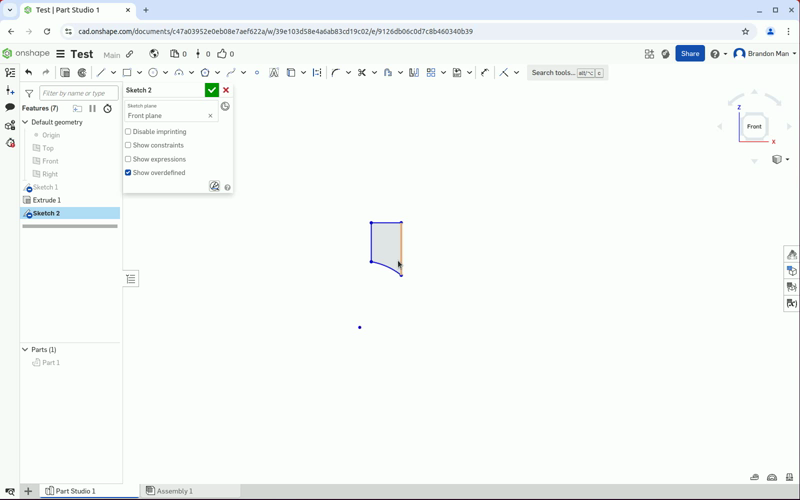
scroll(6)
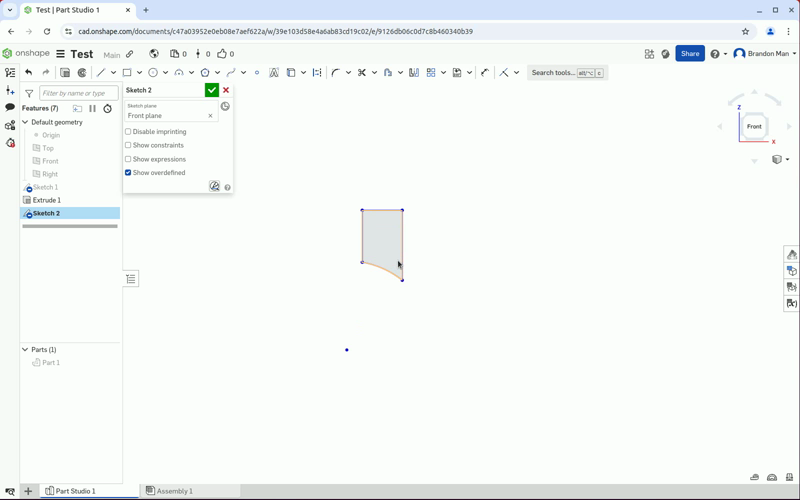
scroll(6)
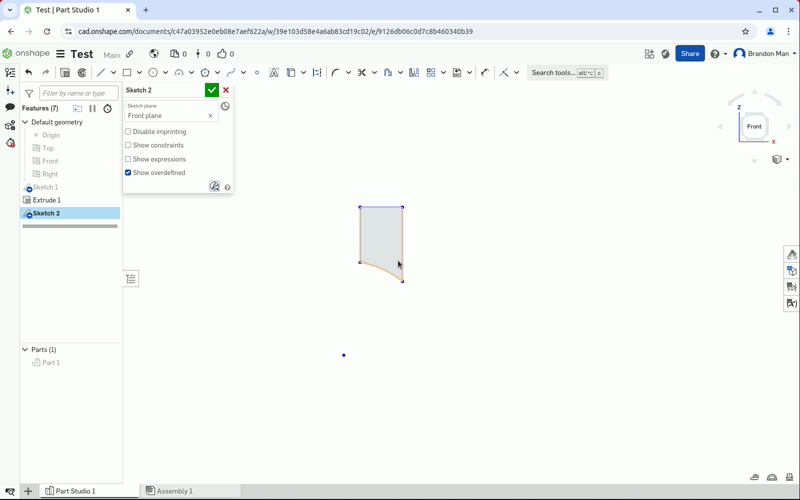
scroll(6)
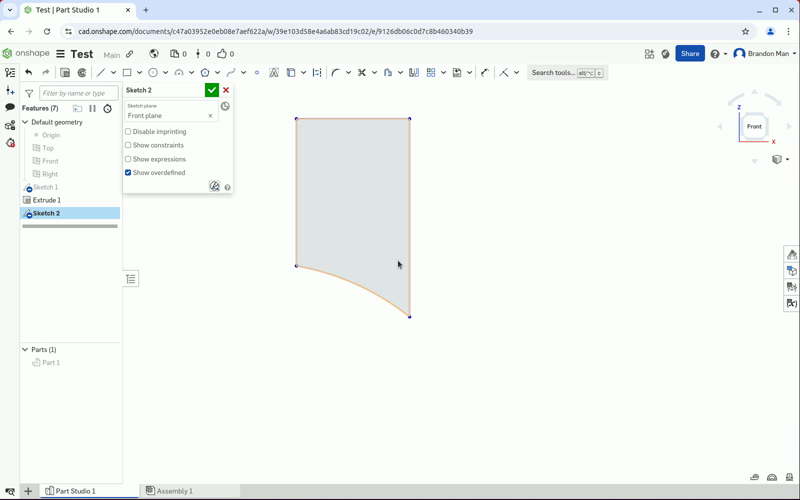
click(398, 260)
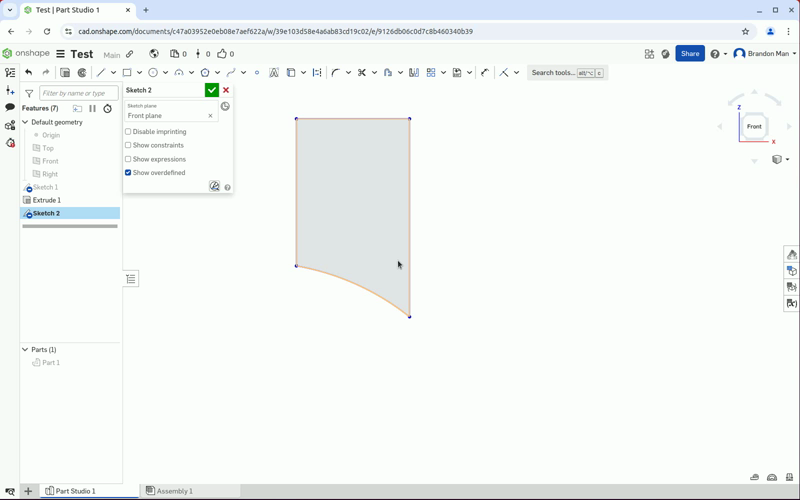
scroll(-6)
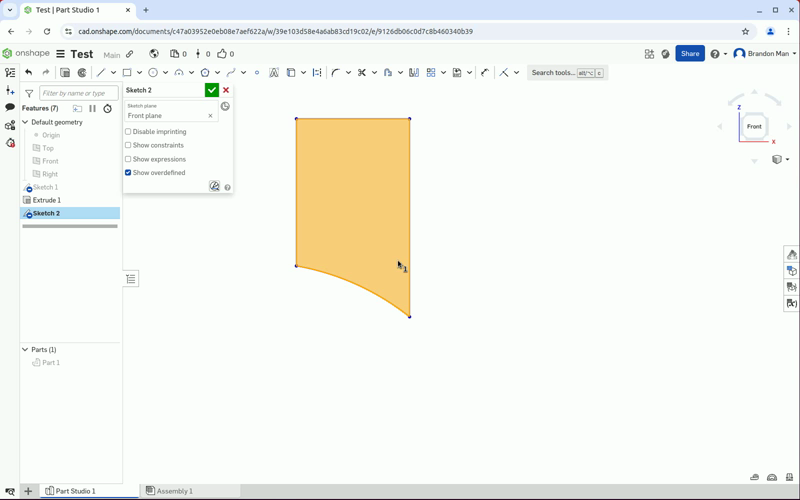
scroll(-6)
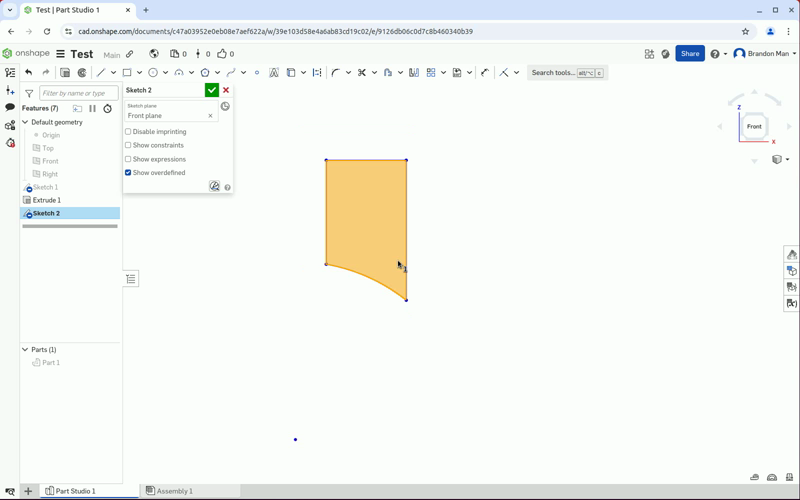
scroll(-6)
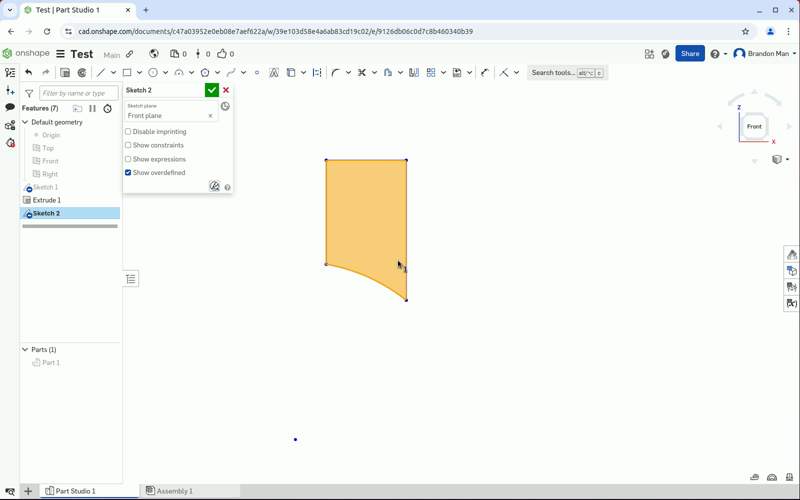
scroll(-6)
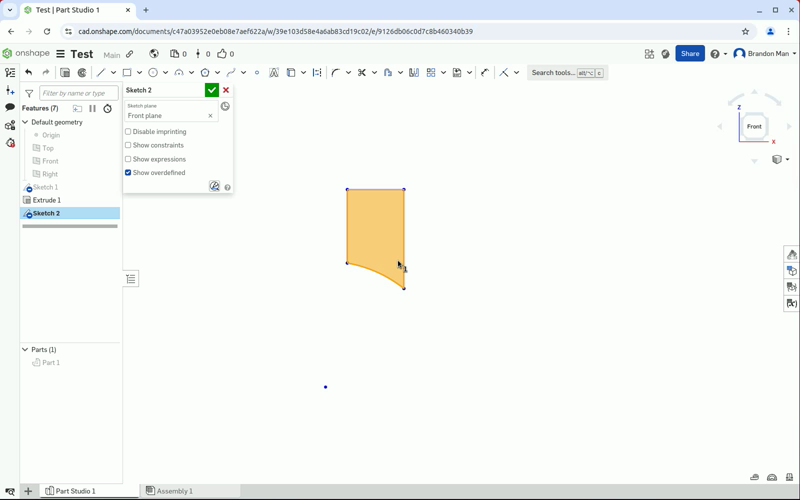
scroll(-6)
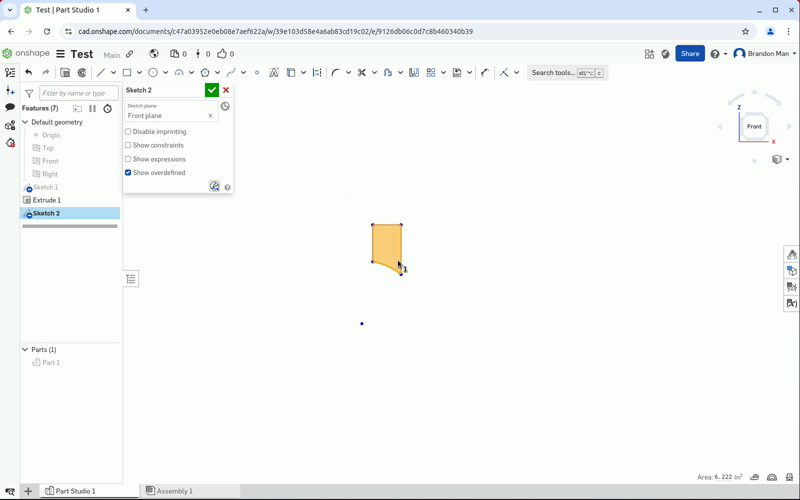
scroll(-6)
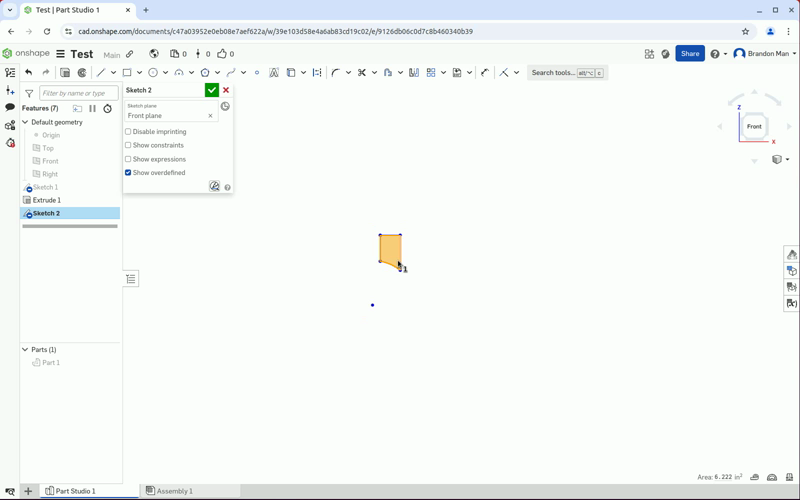
scroll(-6)
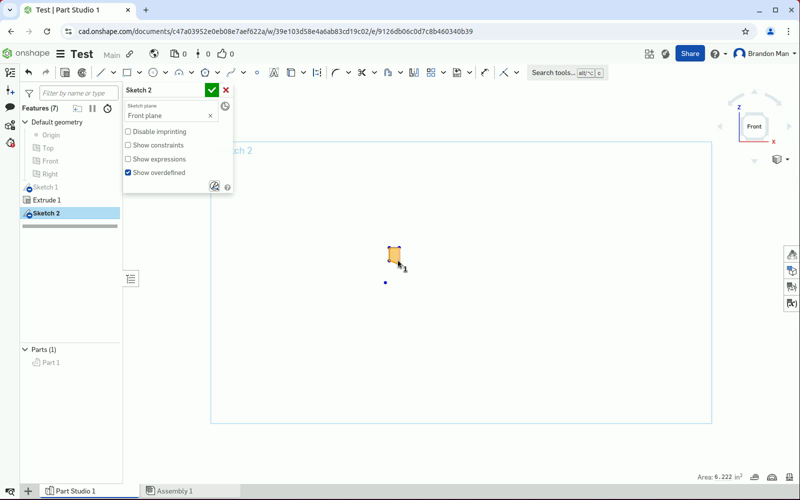
mouse_move(73, 352)
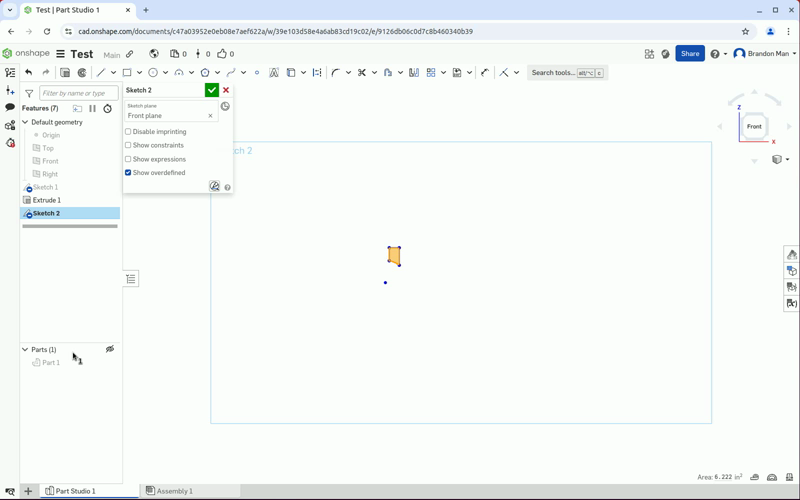
key(shift+y)
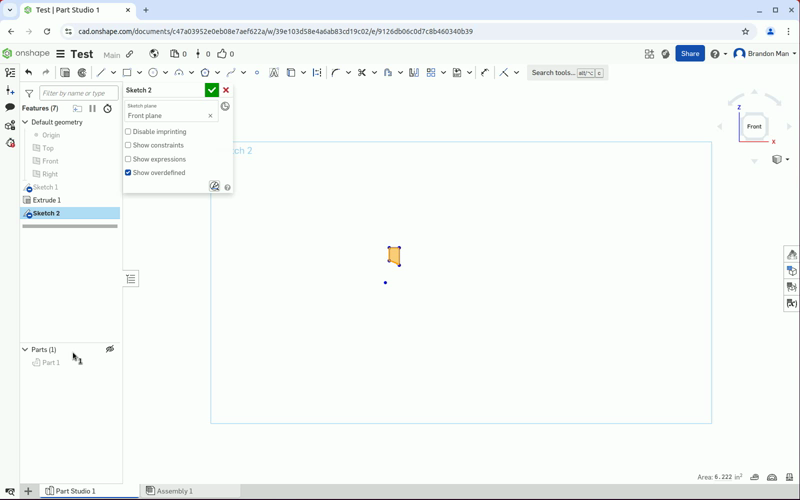
key(shift+e)
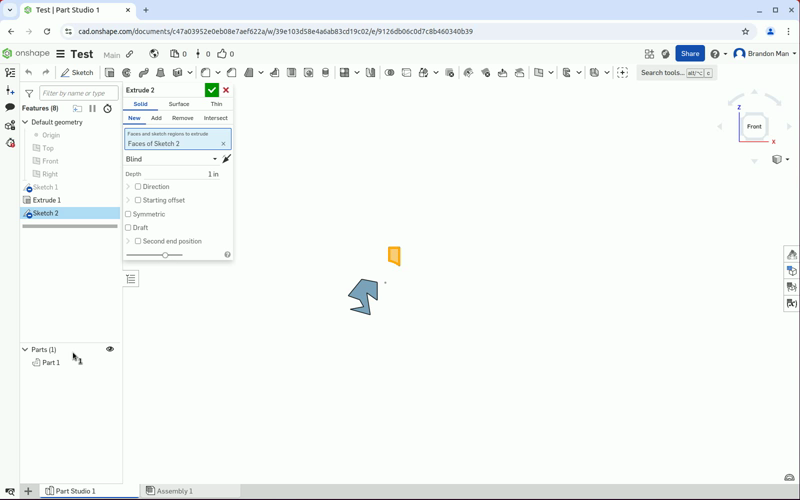
mouse_move(143, 106)
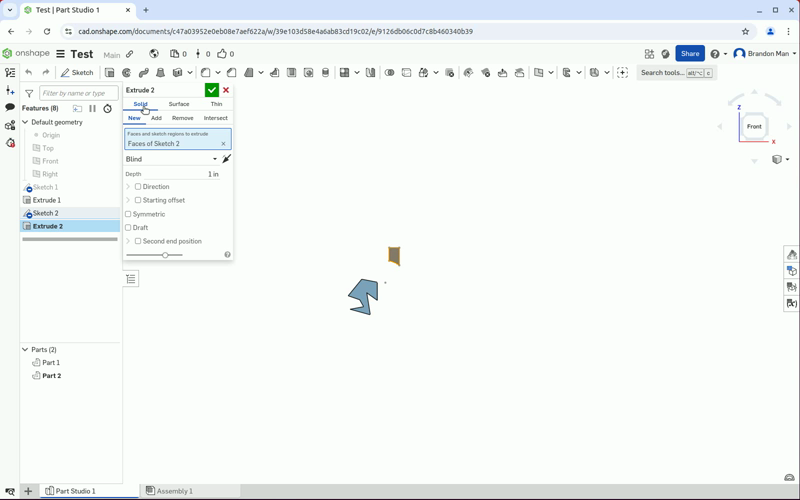
click(143, 106)
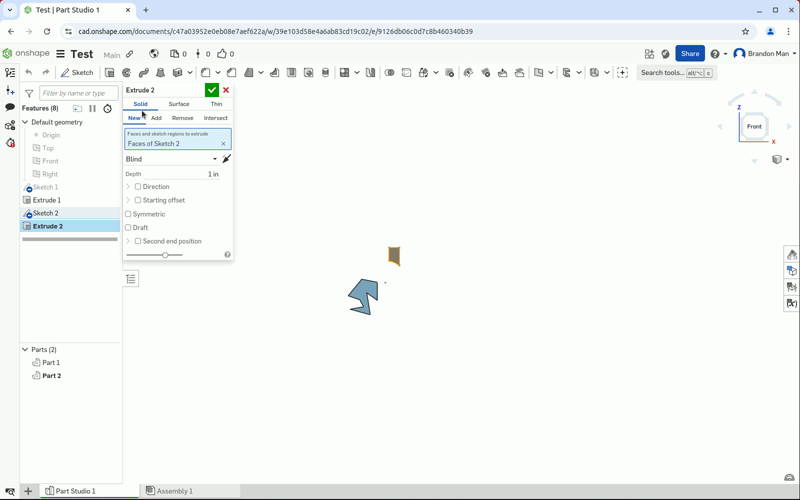
mouse_move(137, 120)
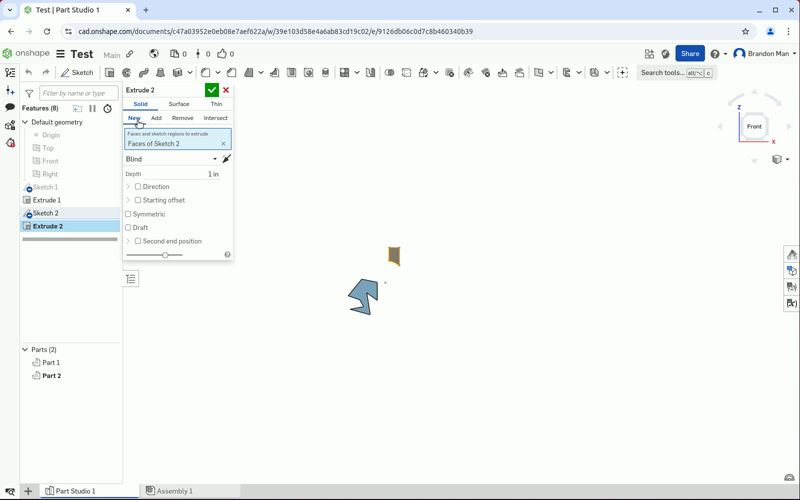
click(137, 120)
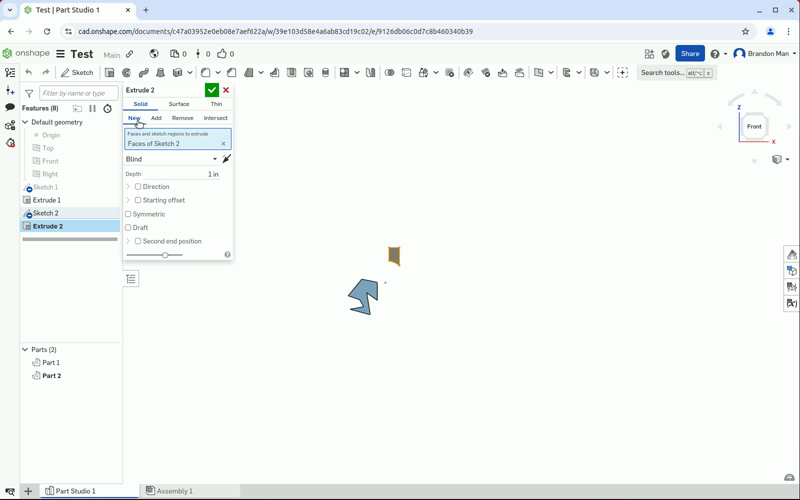
key(tab, 4)
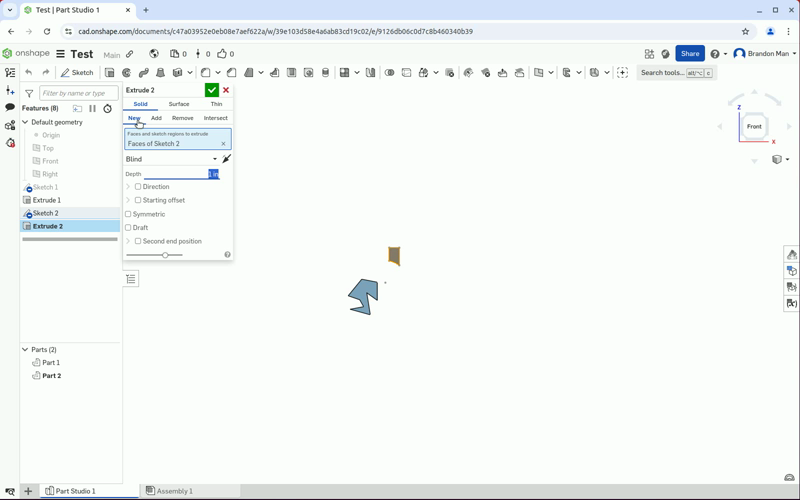
text(2.889)
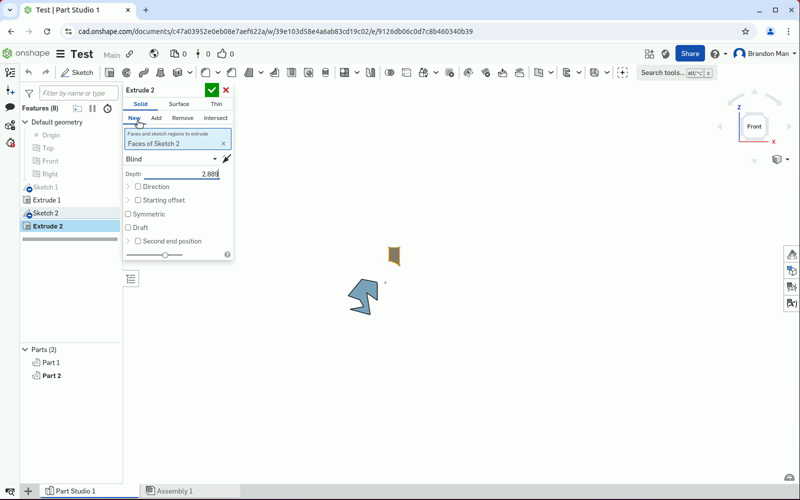
key(enter)
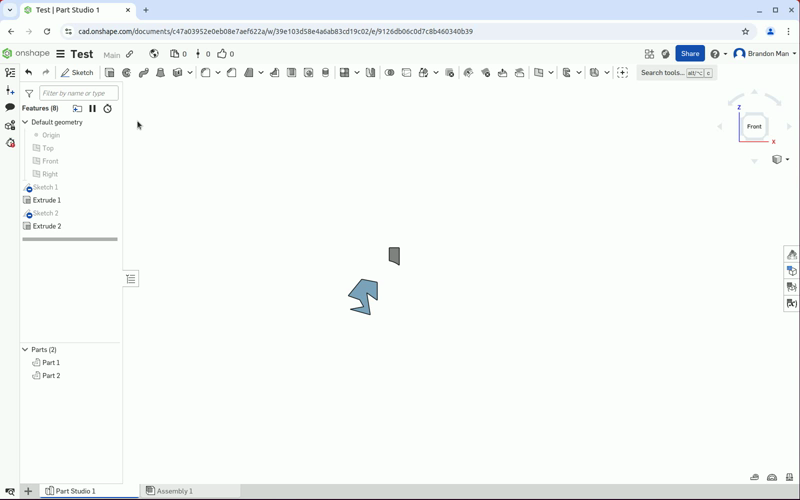
key(shift+h)
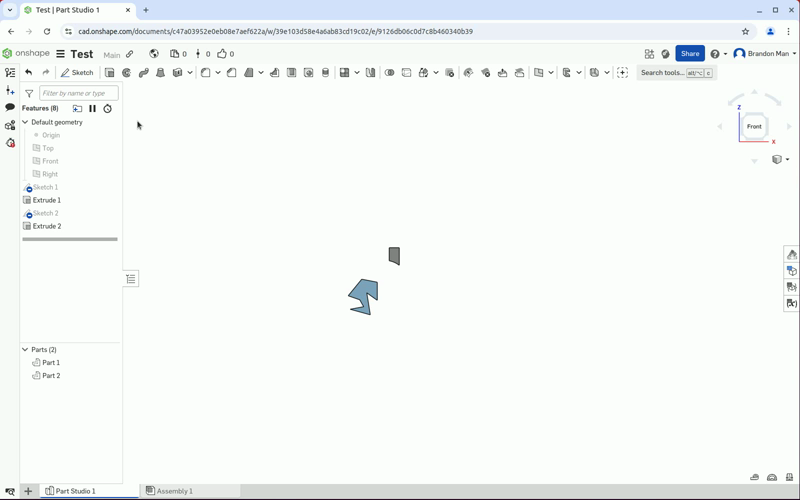
key(shift+h)
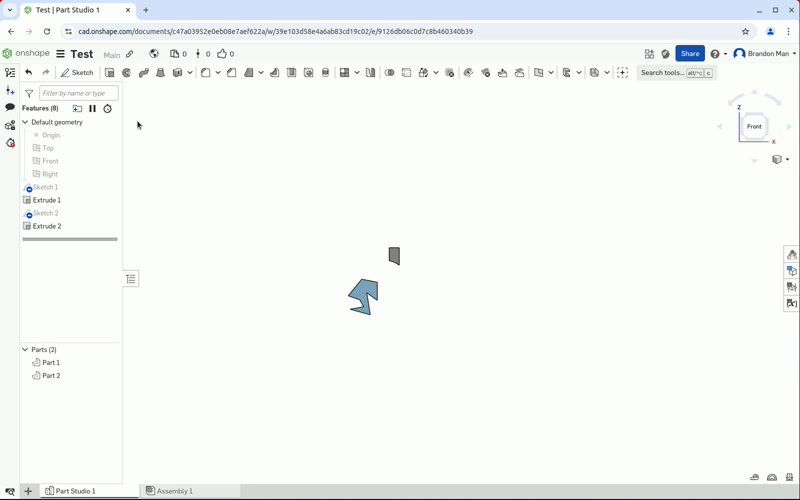
mouse_move(73, 189)
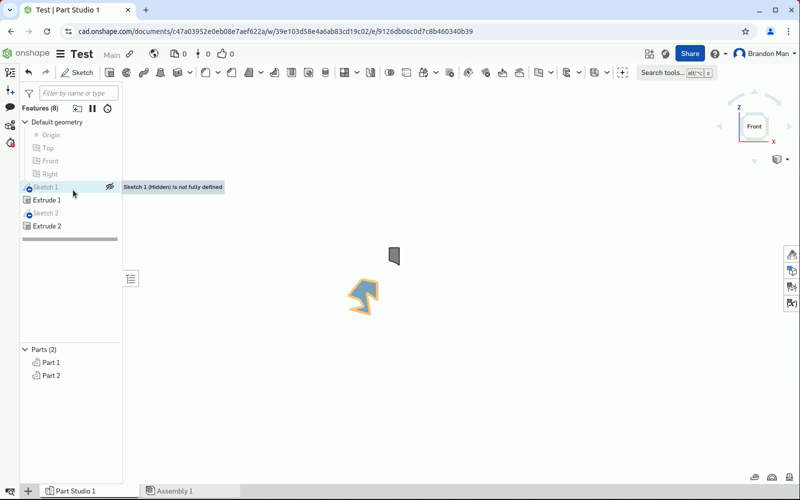
click(73, 189)
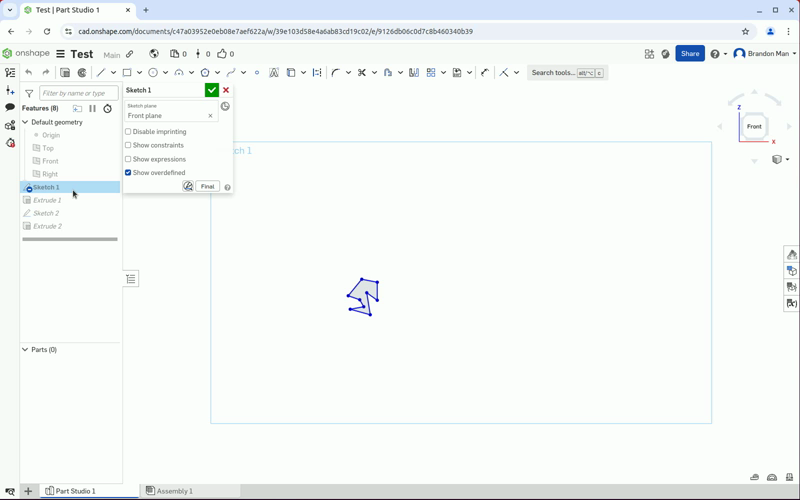
mouse_move(229, 92)
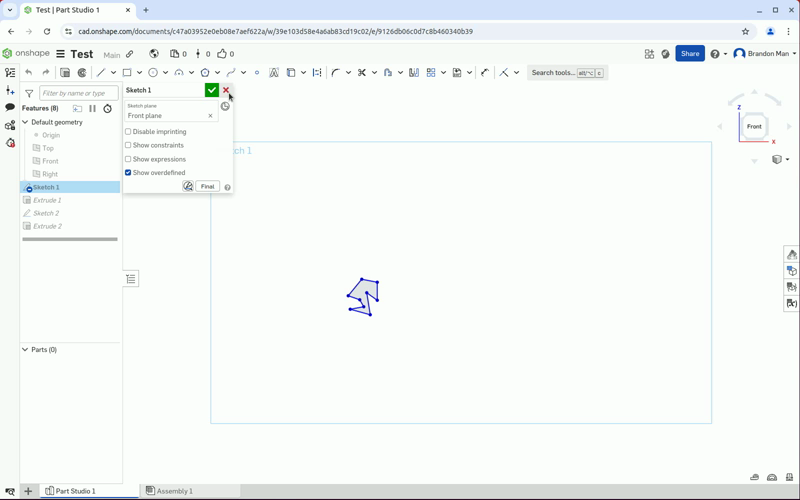
click(229, 92)
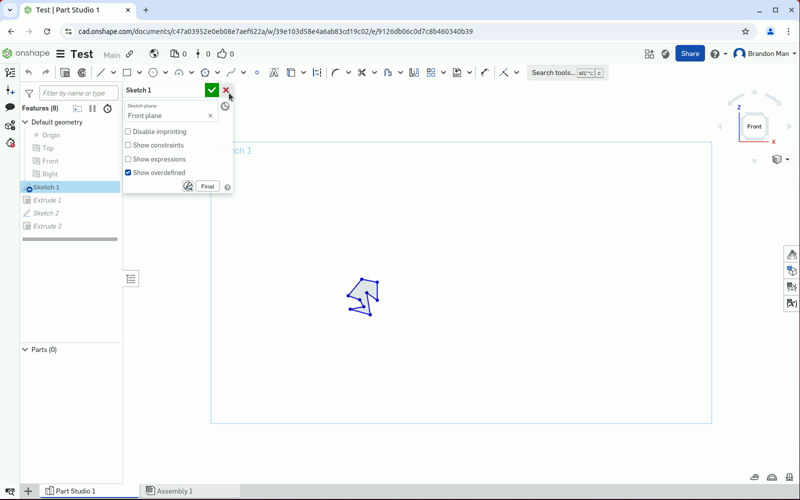
key(shift+s)
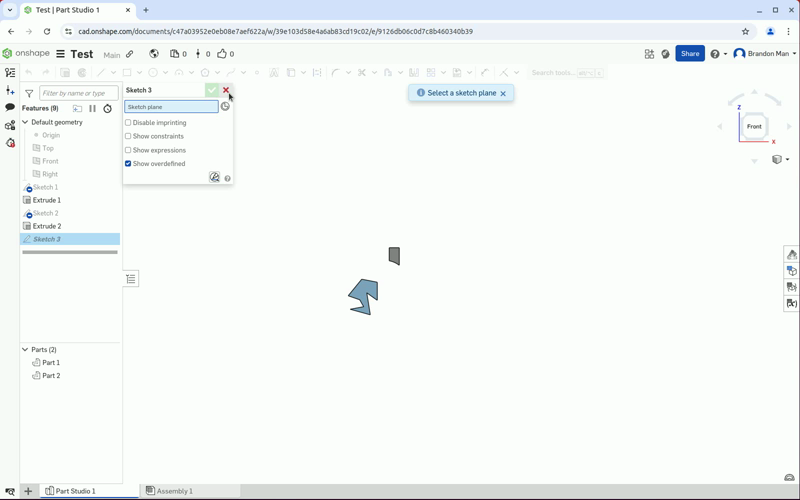
mouse_move(73, 163)
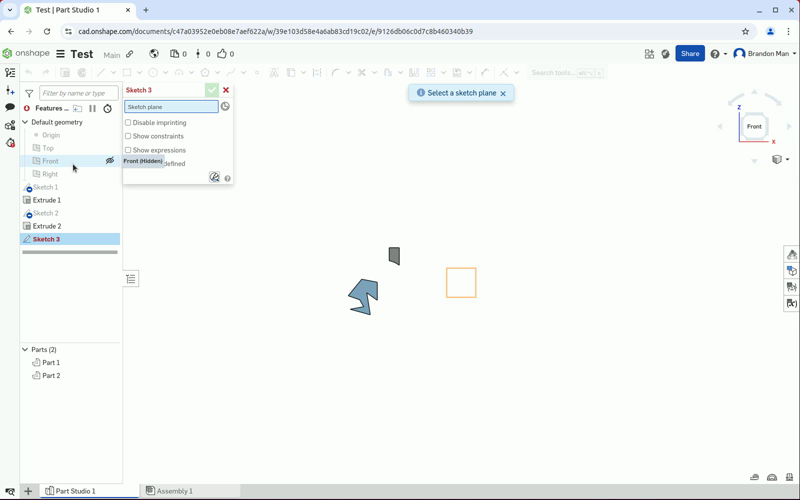
click(73, 163)
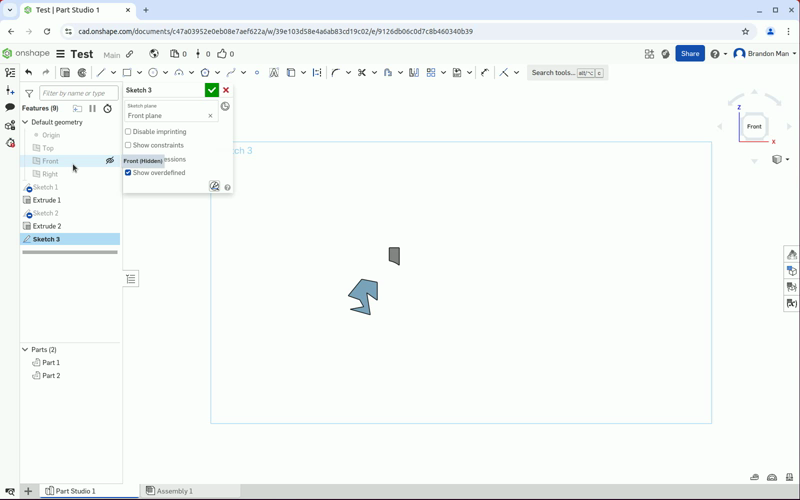
mouse_move(73, 352)
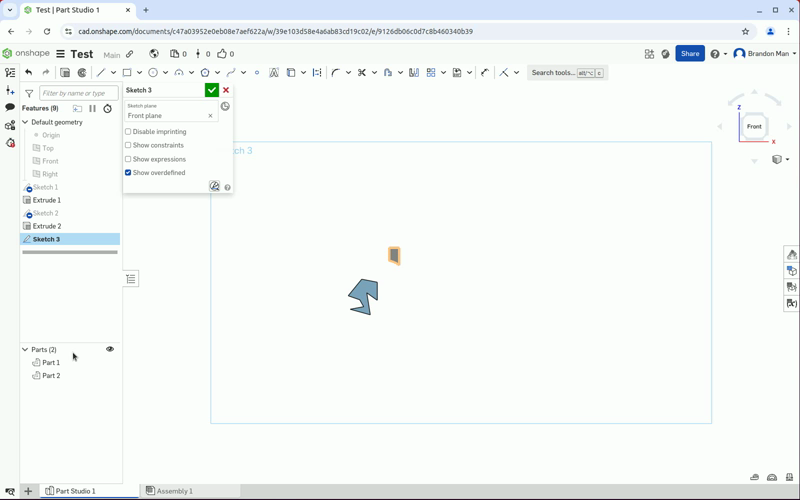
key(y)
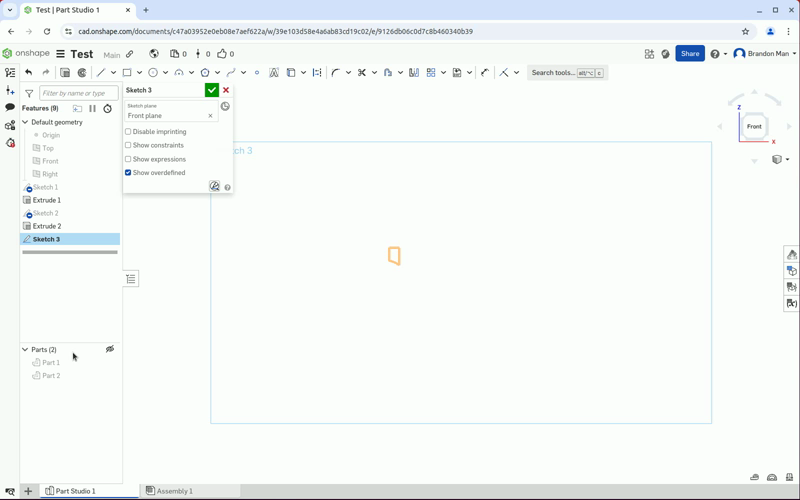
key(l)
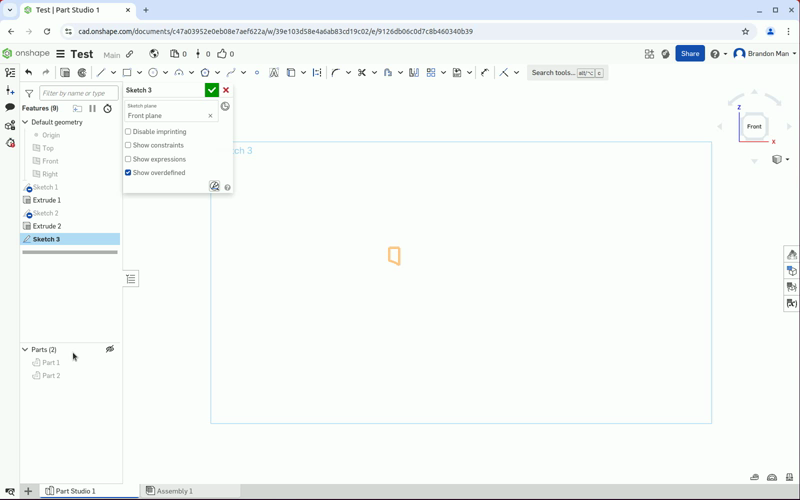
key_down(shift)
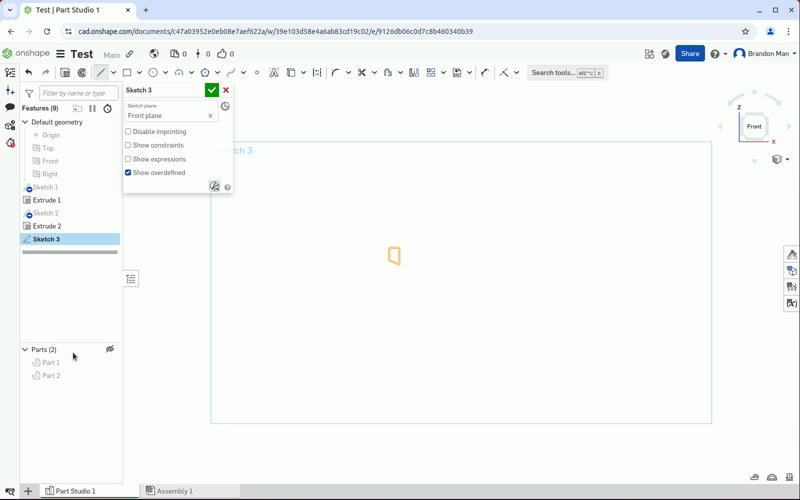
mouse_move(389, 268)
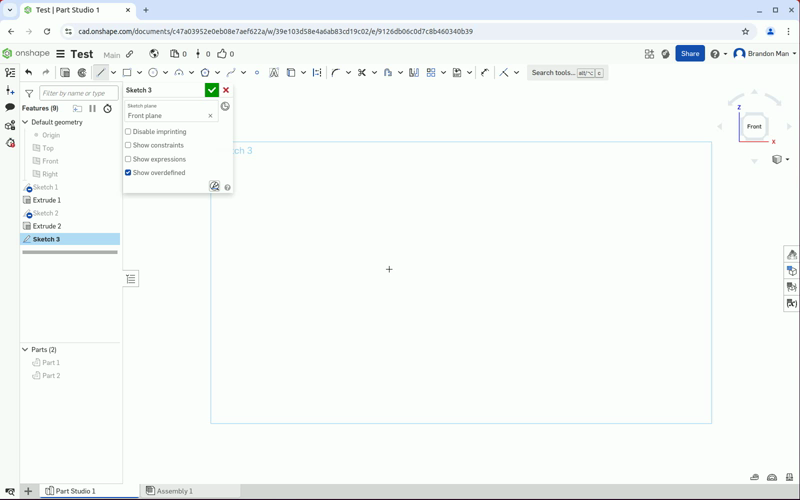
click(389, 268)
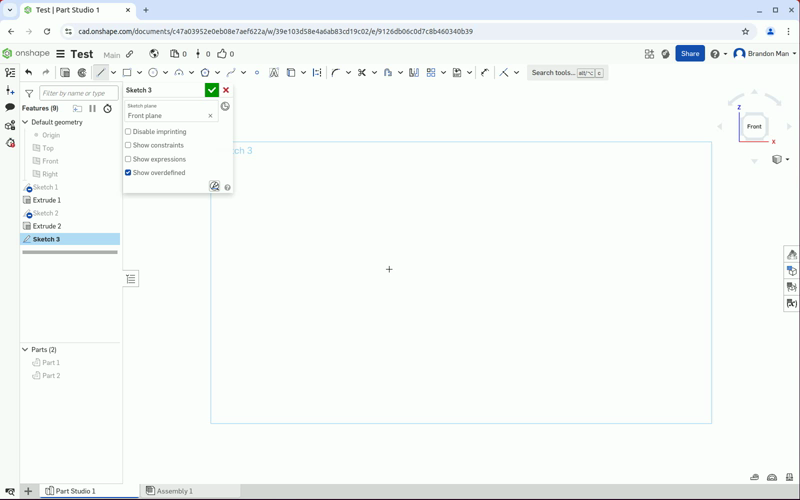
key_up(shift)
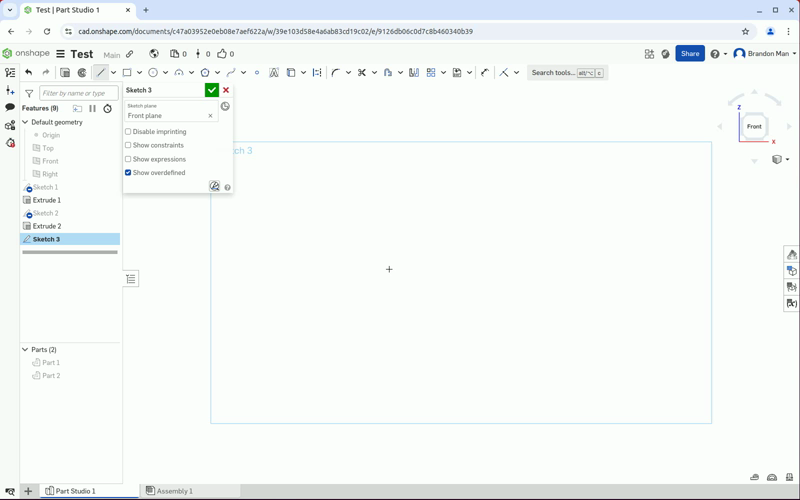
key_down(shift)
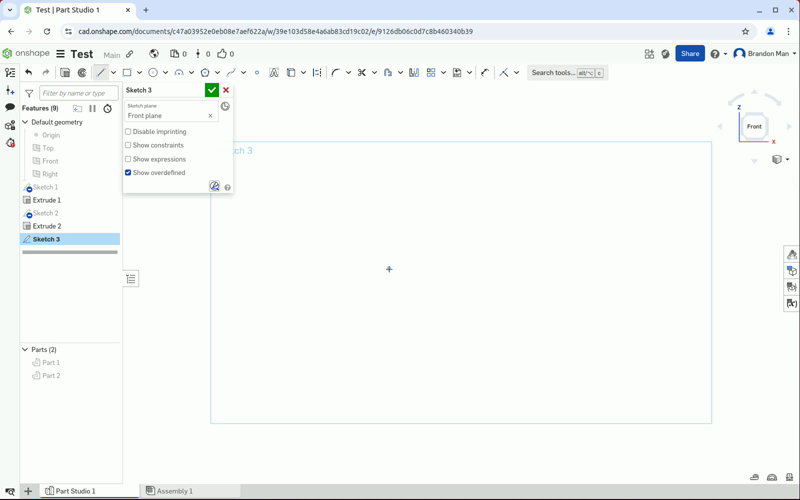
mouse_move(419, 268)
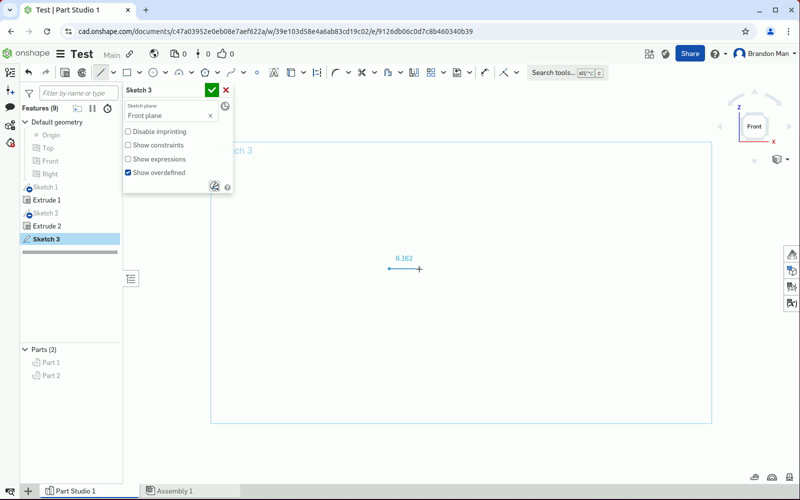
mouse_move(399, 268)
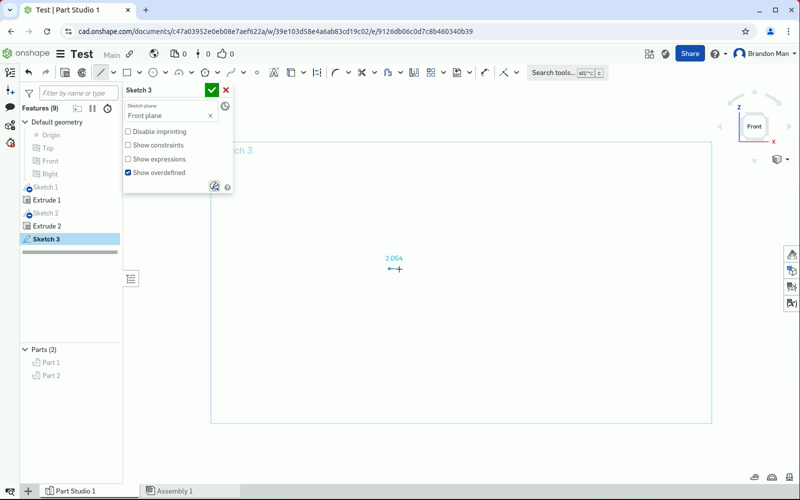
click(399, 268)
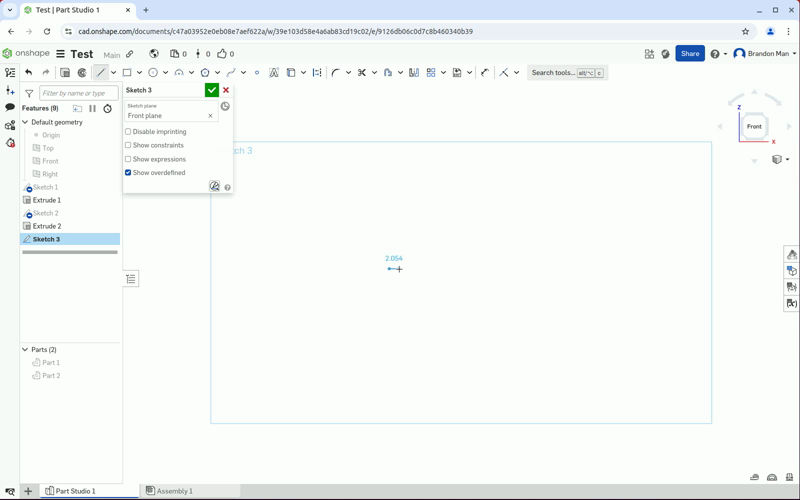
key_up(shift)
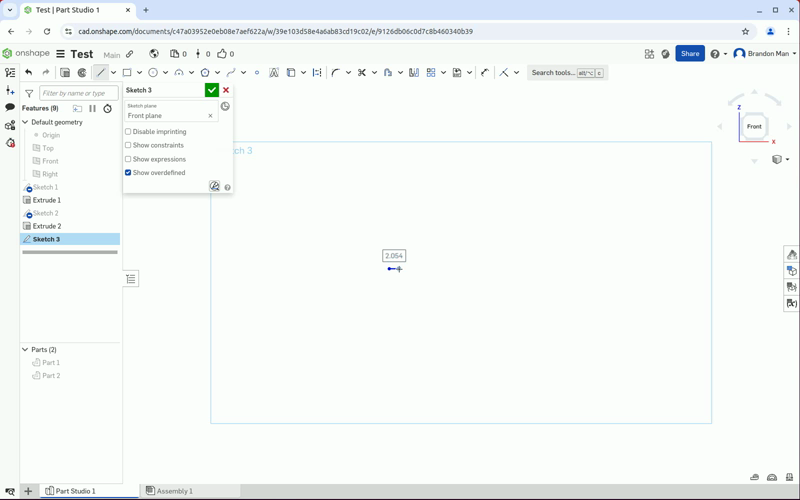
key_down(shift)
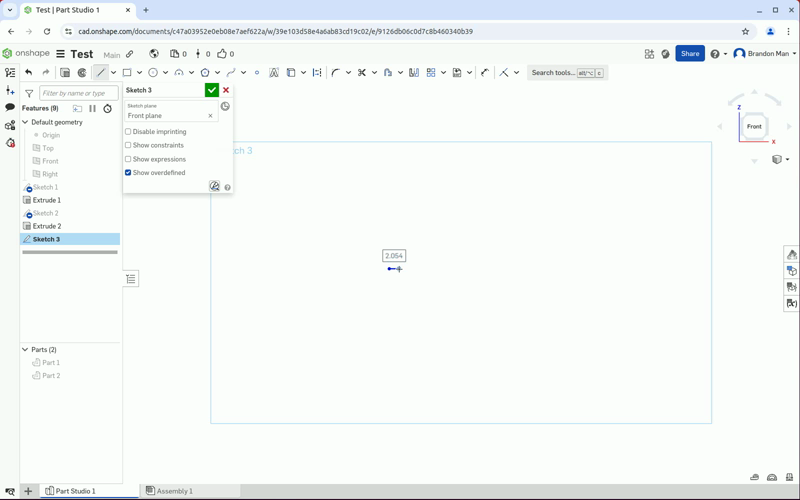
mouse_move(429, 268)
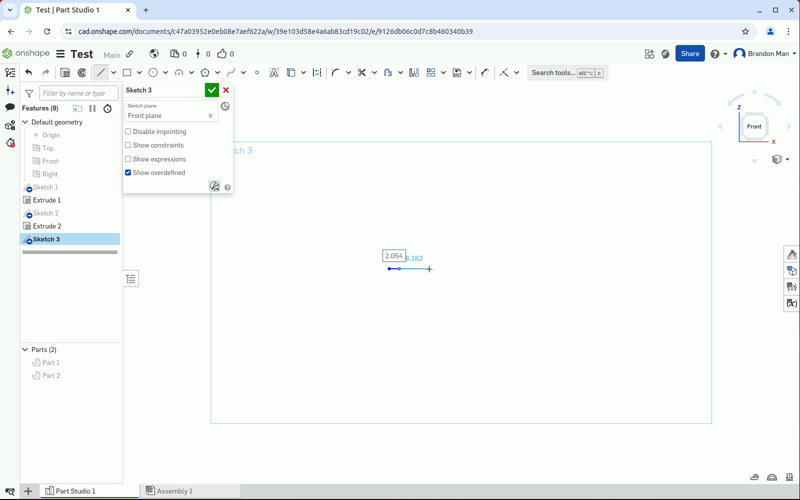
mouse_move(399, 264)
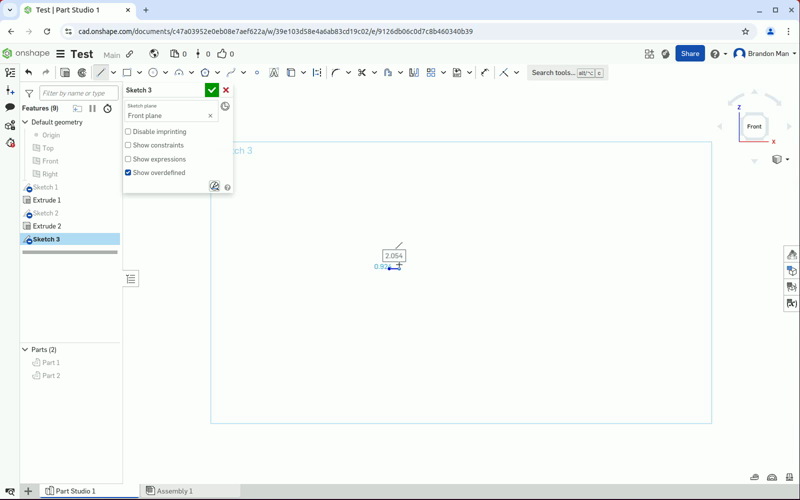
scroll(6)
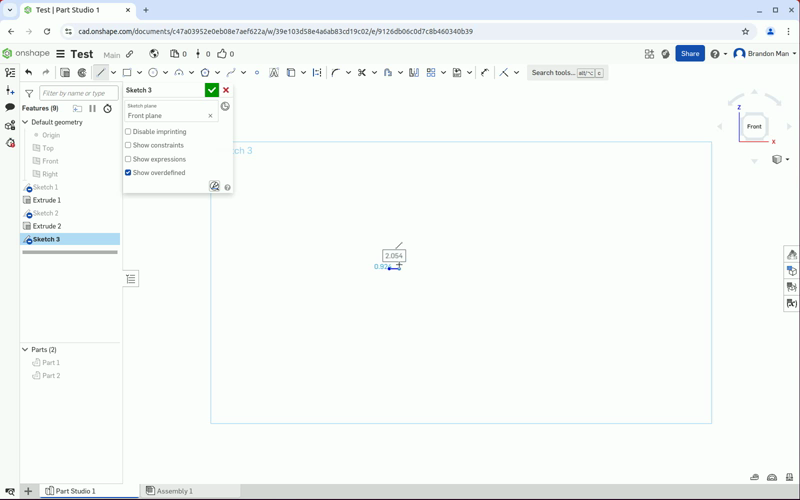
scroll(6)
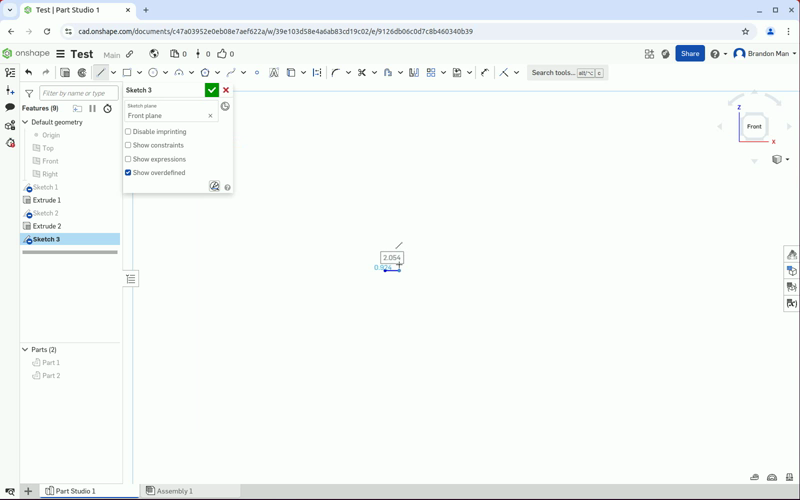
scroll(6)
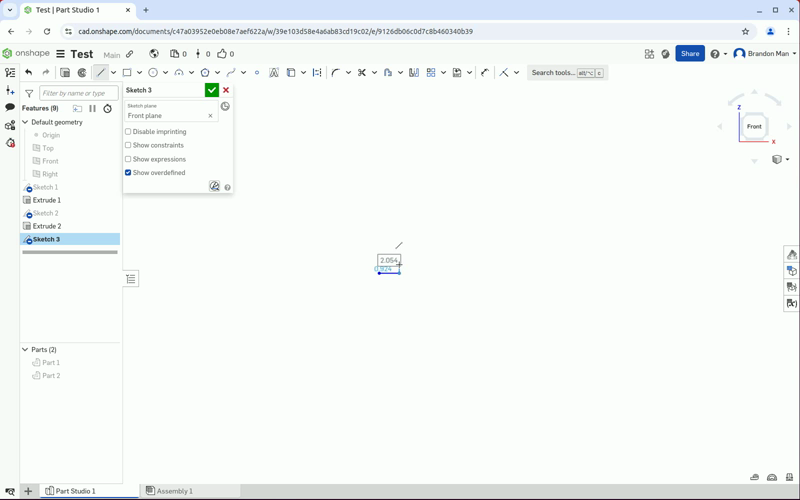
scroll(6)
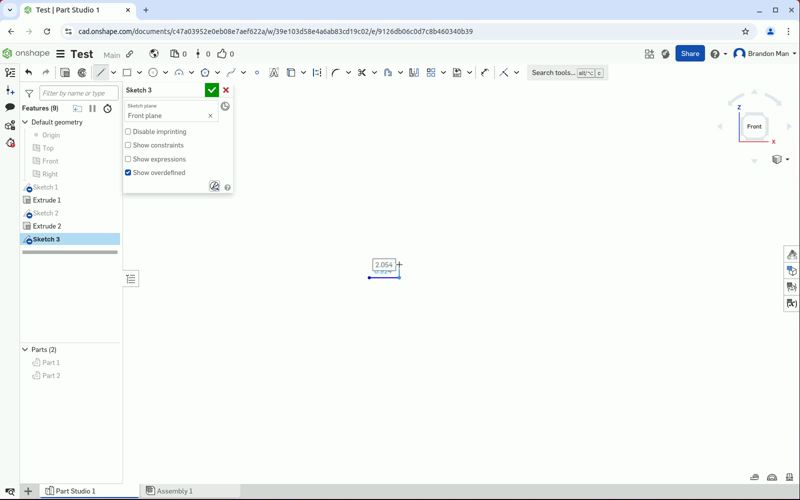
scroll(6)
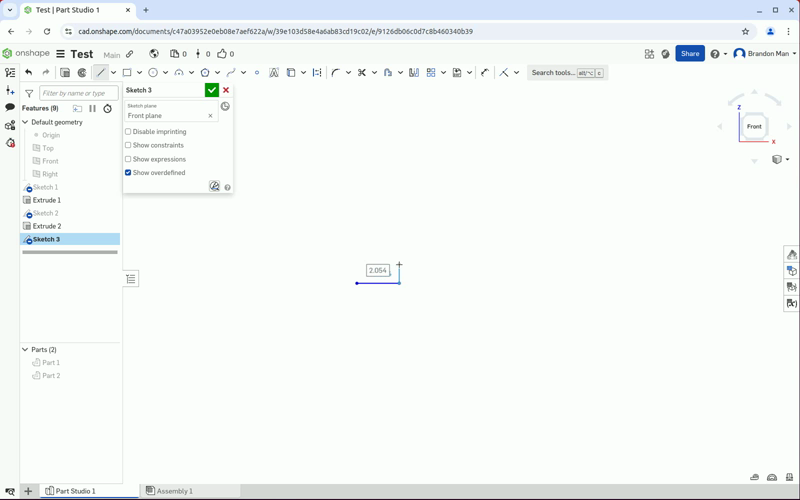
scroll(6)
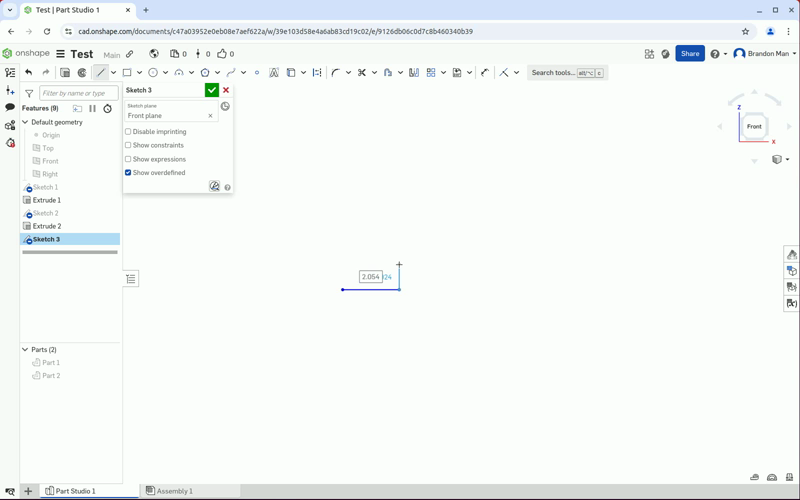
scroll(6)
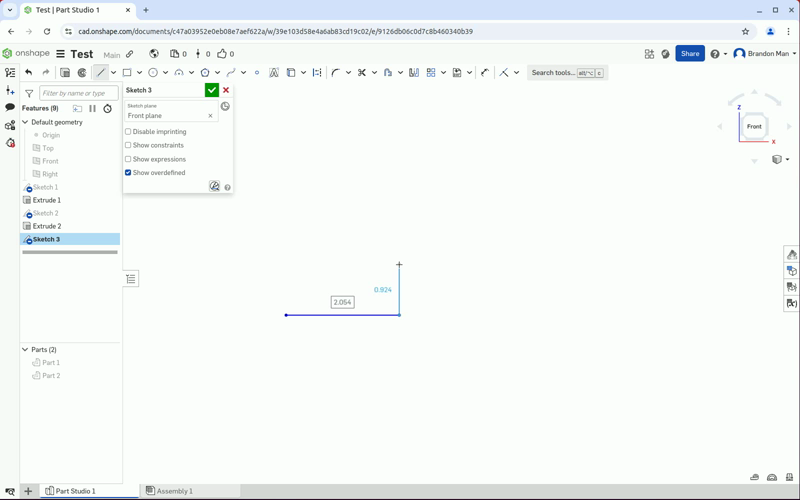
click(399, 264)
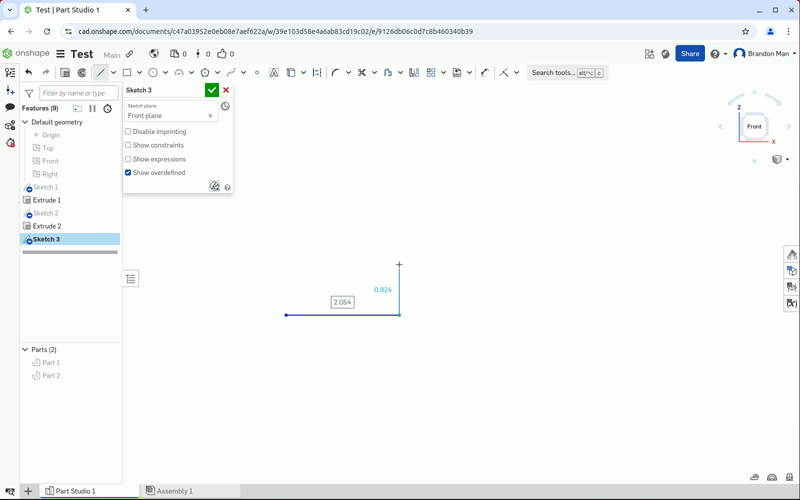
scroll(-6)
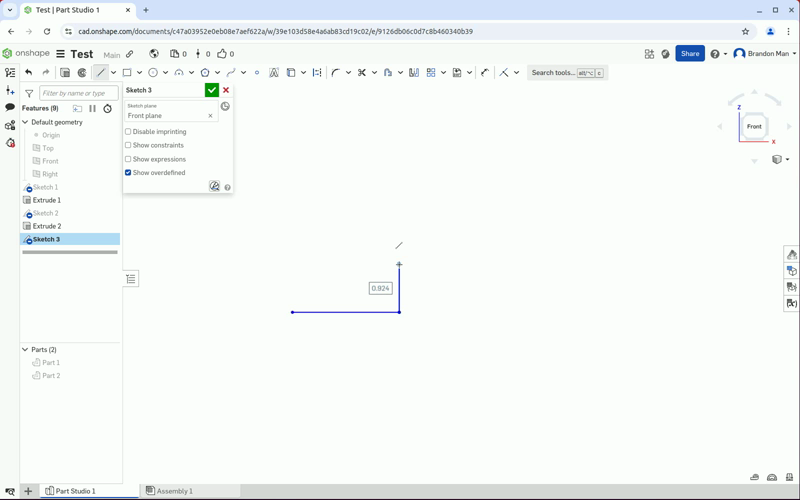
scroll(-6)
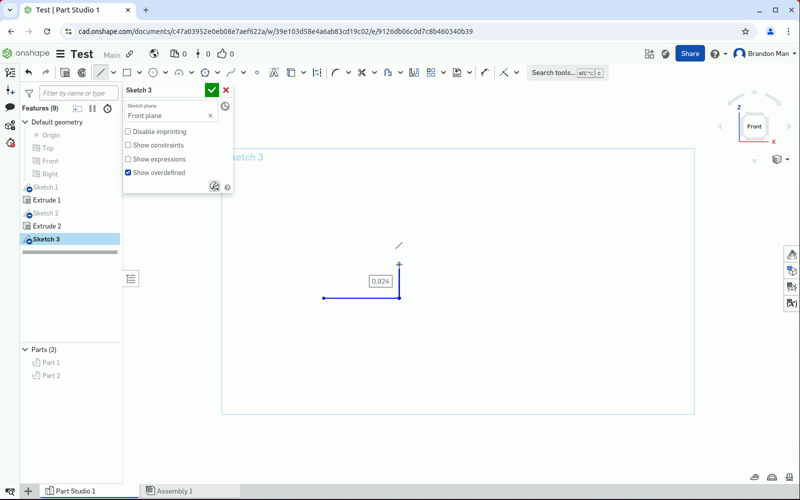
scroll(-6)
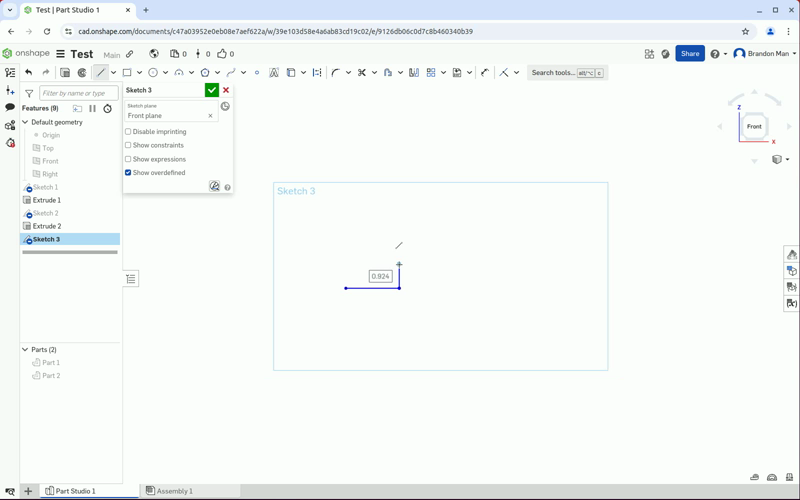
scroll(-6)
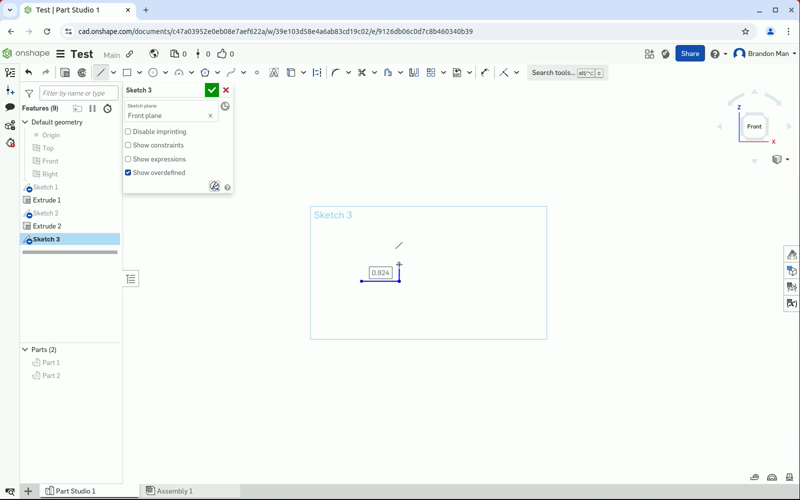
scroll(-6)
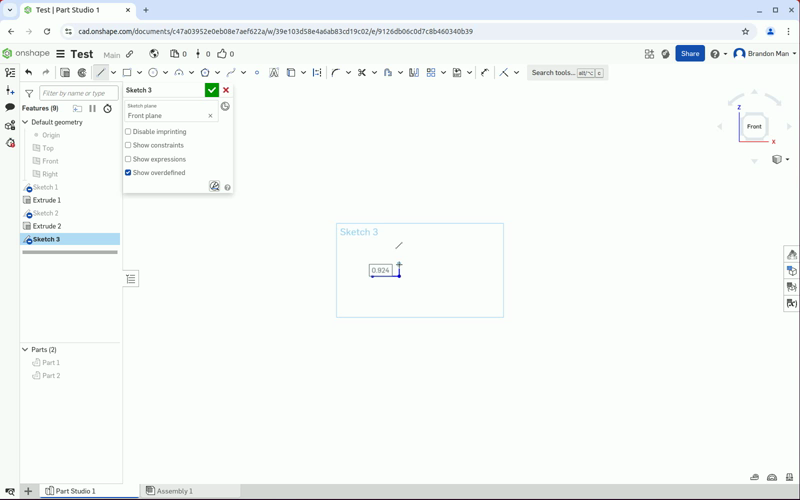
scroll(-6)
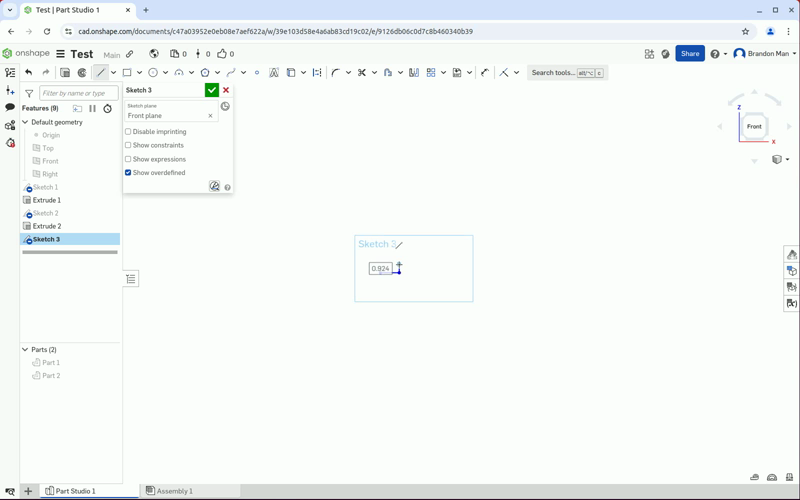
scroll(-6)
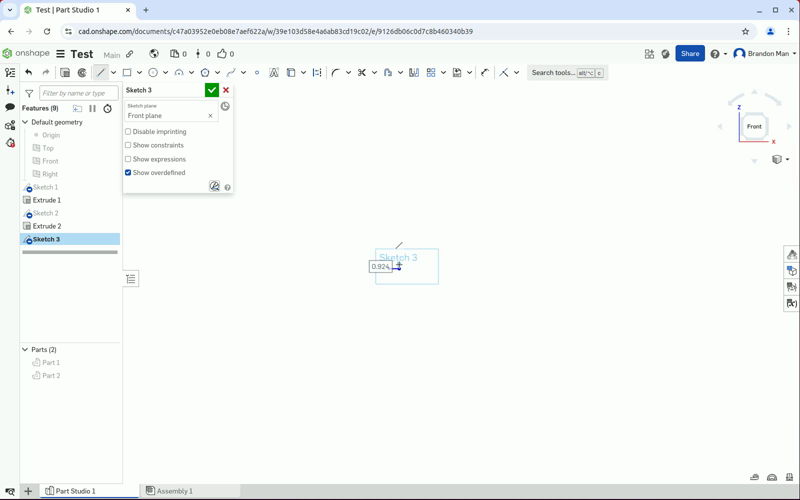
key_up(shift)
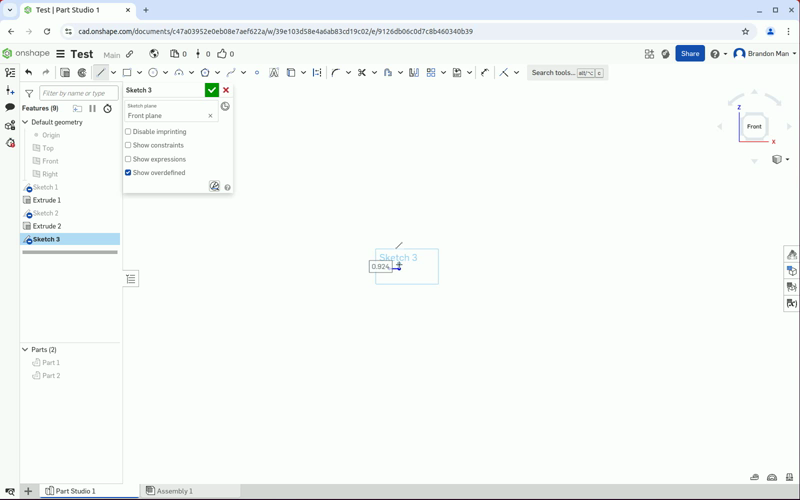
key(esc)
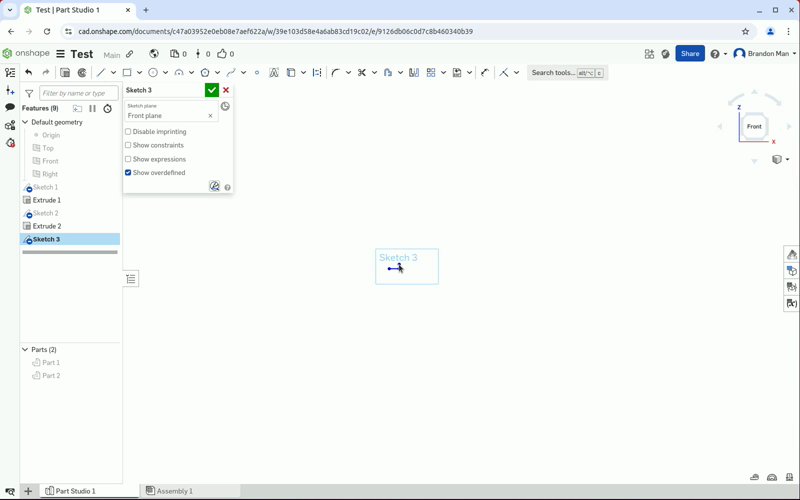
key(a)
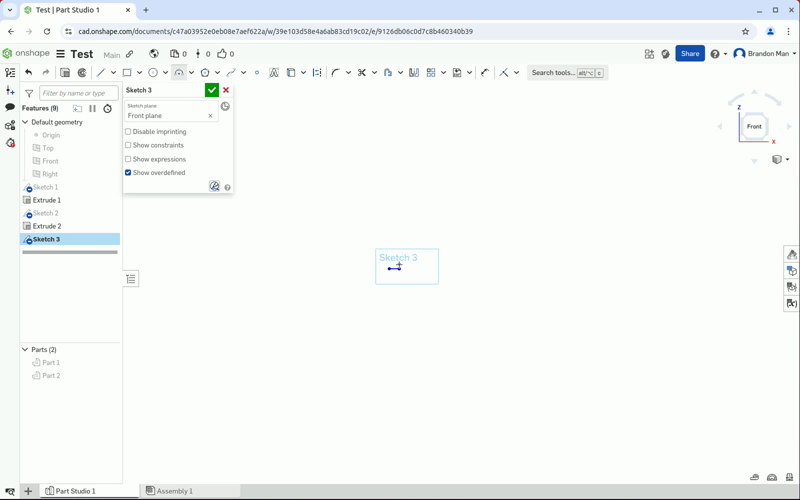
mouse_move(399, 264)
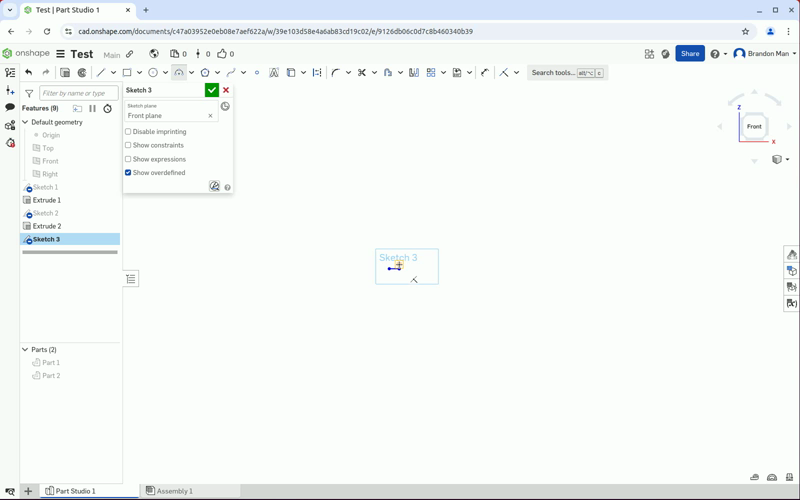
click(399, 264)
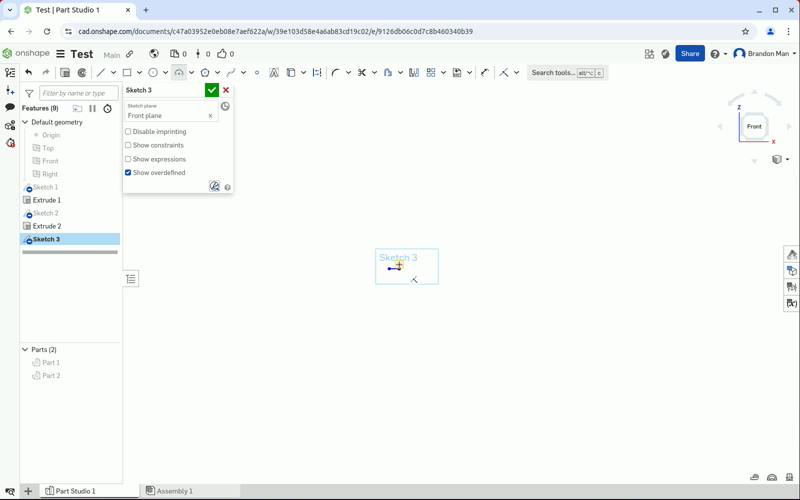
key_down(shift)
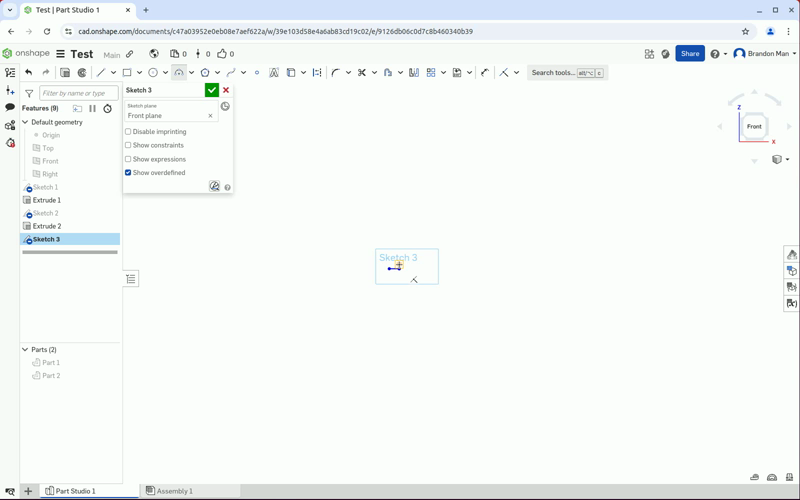
mouse_move(389, 259)
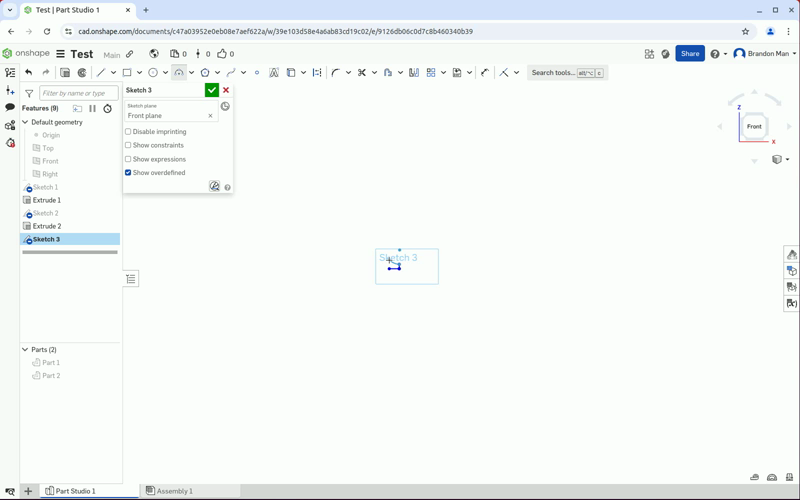
click(389, 259)
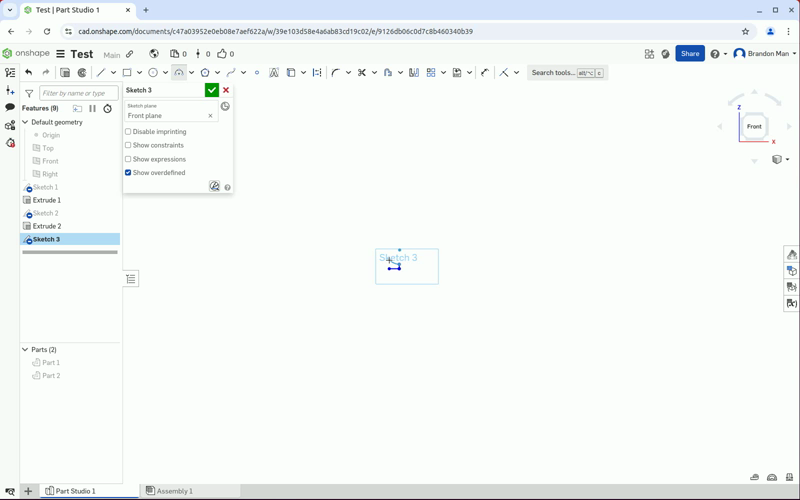
mouse_move(379, 295)
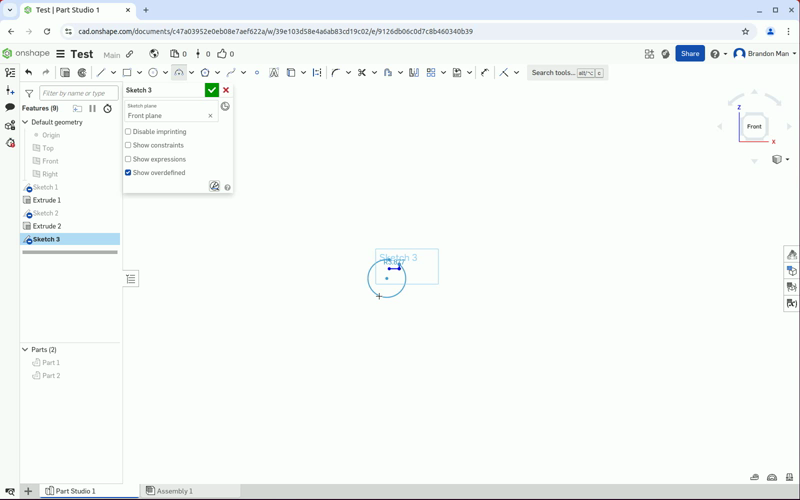
click(379, 295)
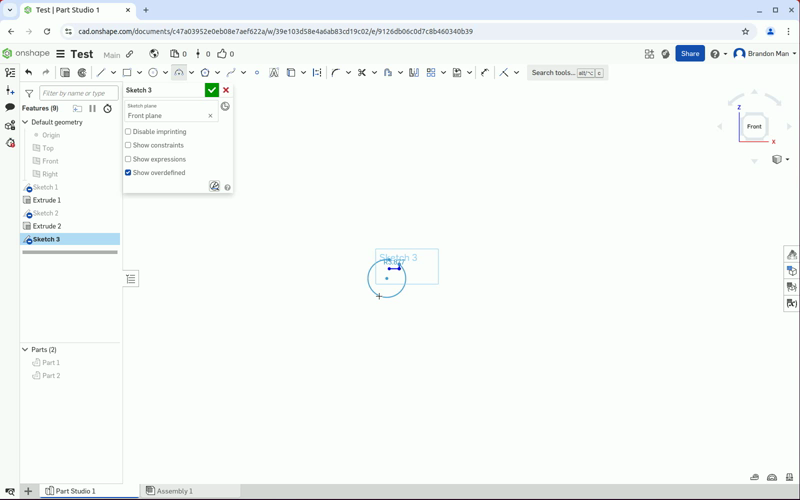
key_up(shift)
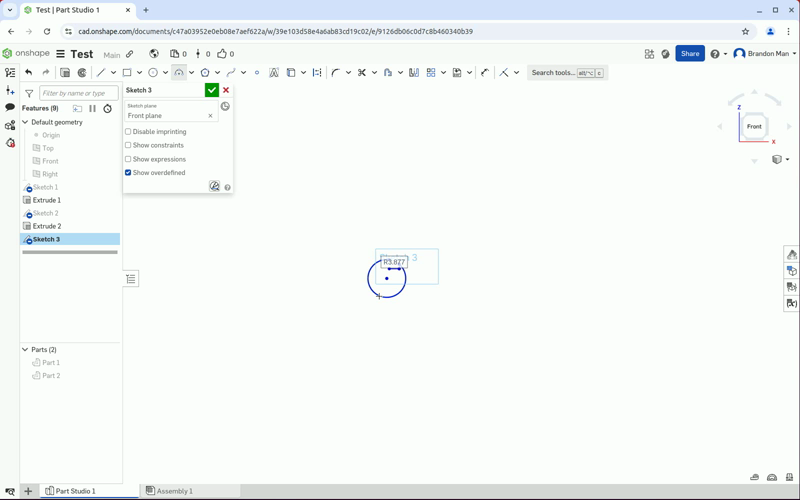
key(esc)
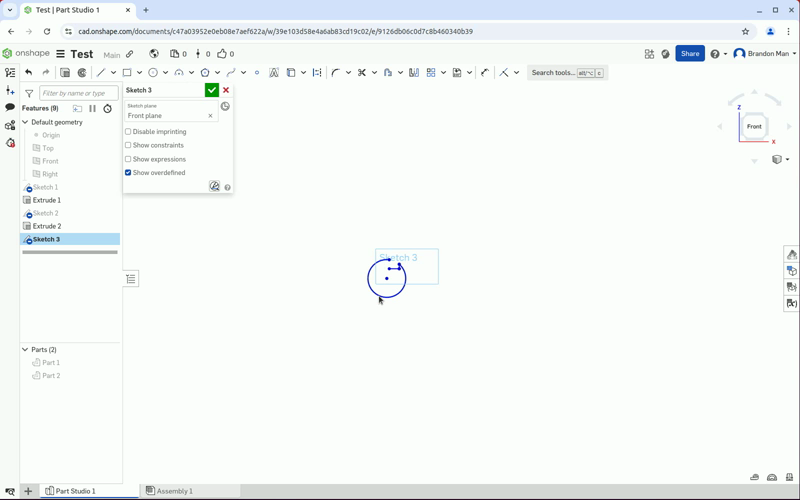
key(l)
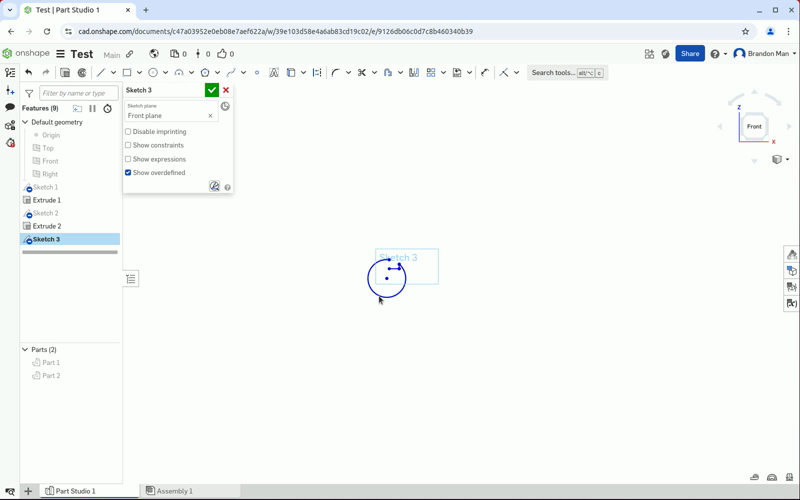
mouse_move(389, 259)
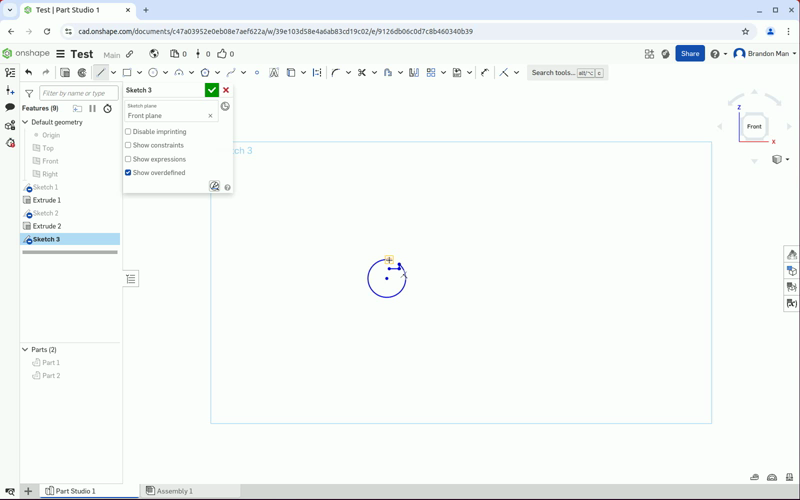
click(389, 259)
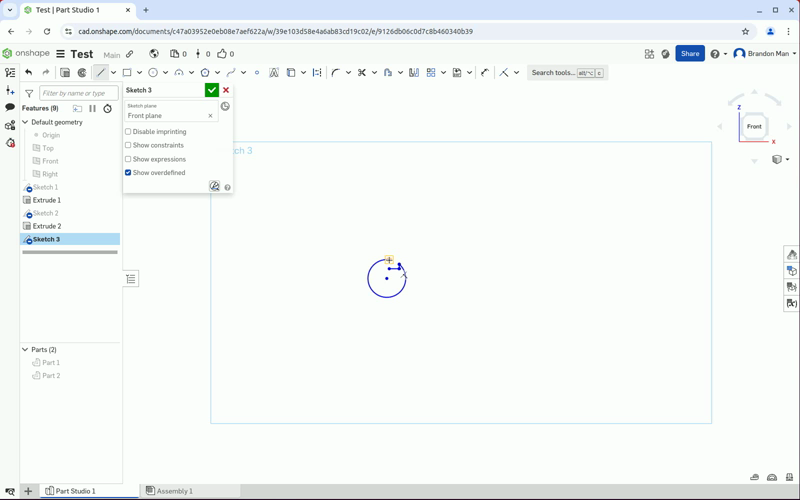
mouse_move(419, 259)
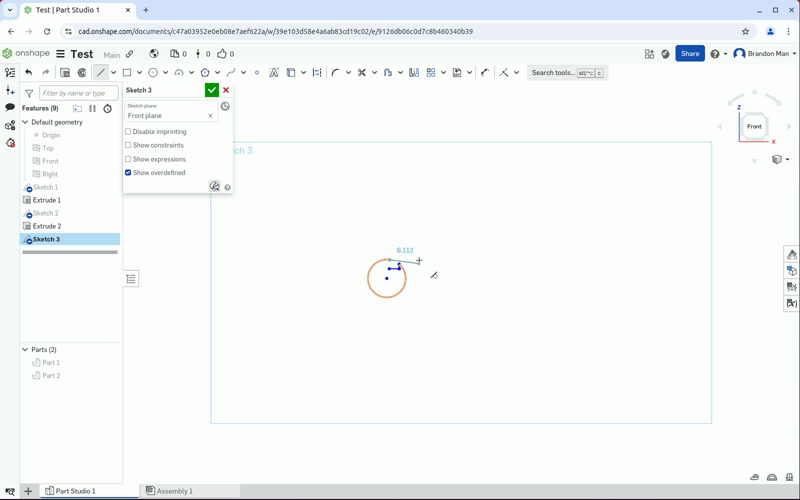
key_down(shift)
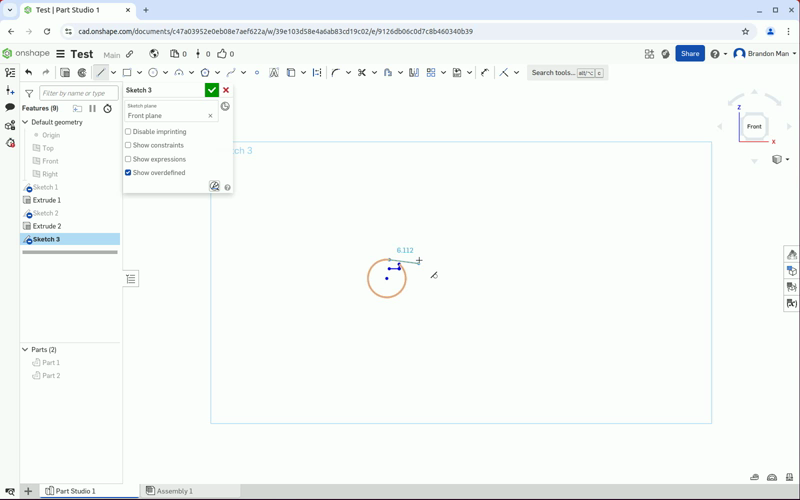
mouse_move(389, 268)
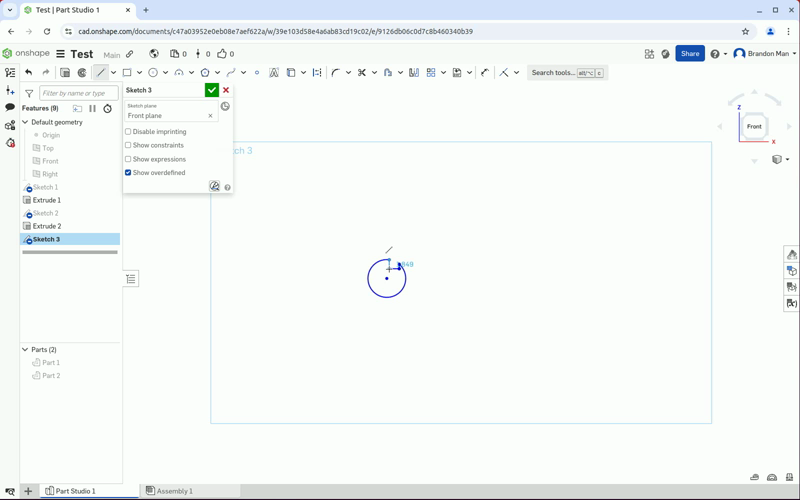
key_up(shift)
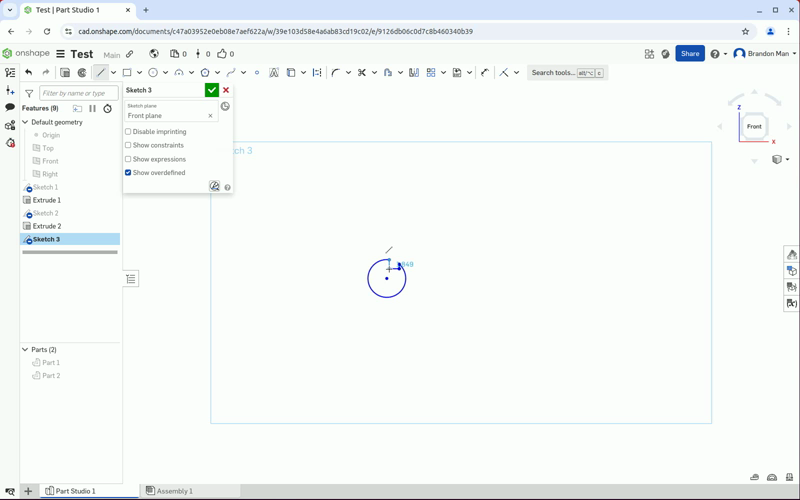
click(389, 268)
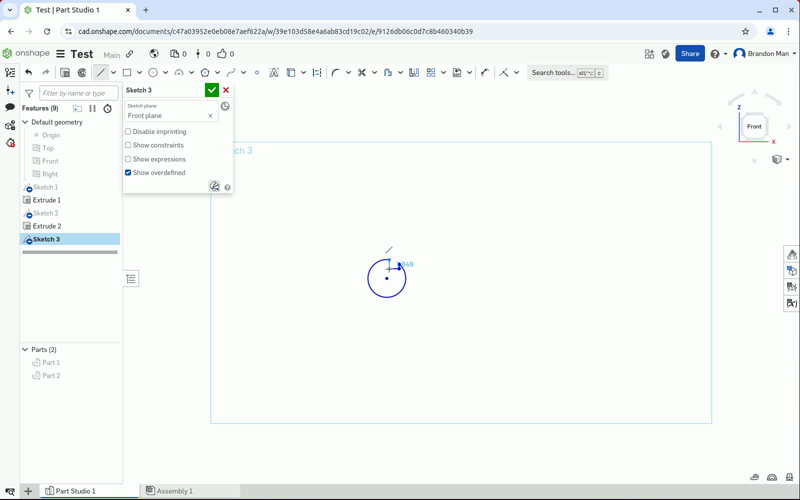
key(esc)
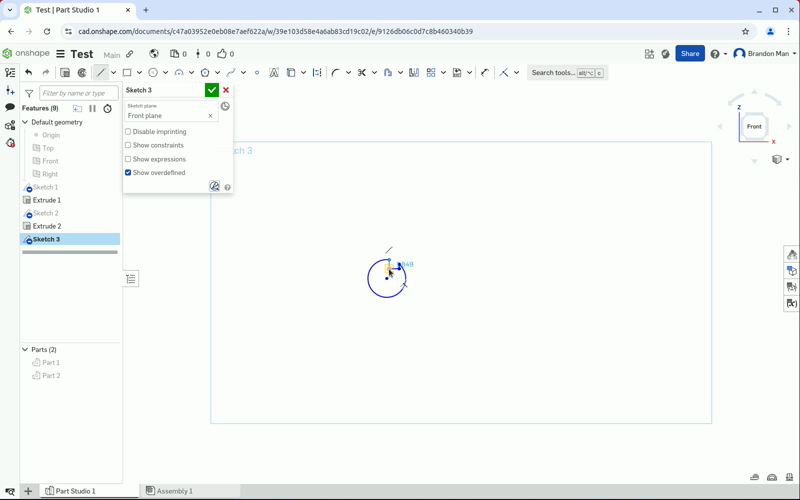
mouse_move(388, 278)
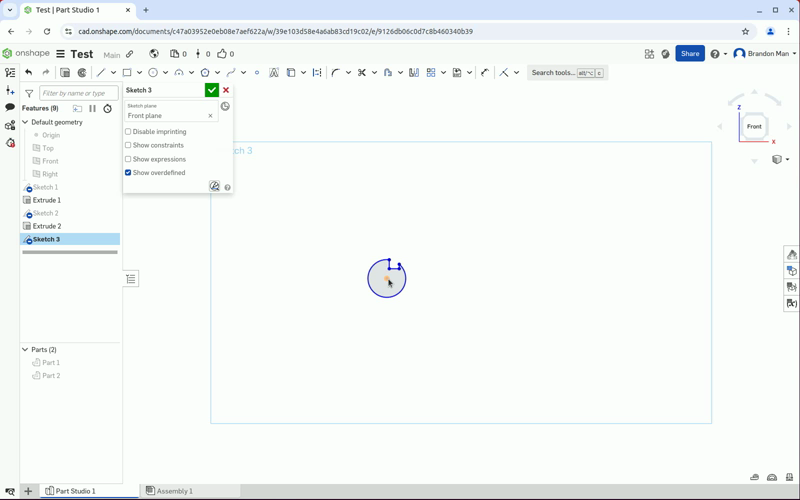
scroll(6)
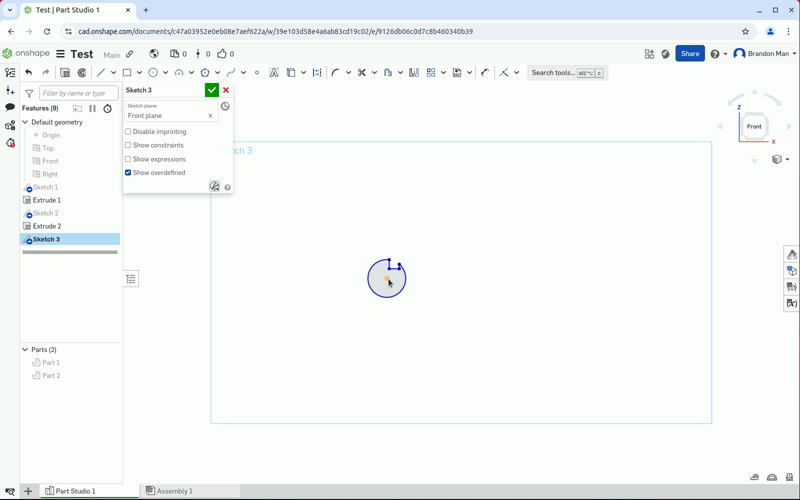
scroll(6)
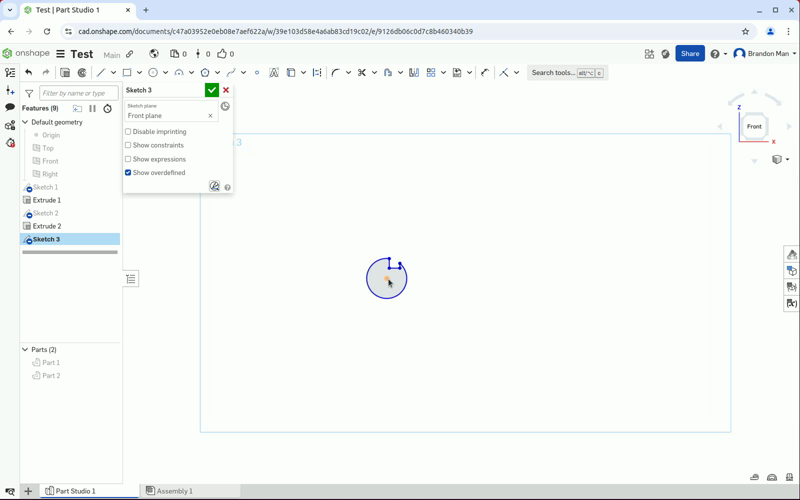
scroll(6)
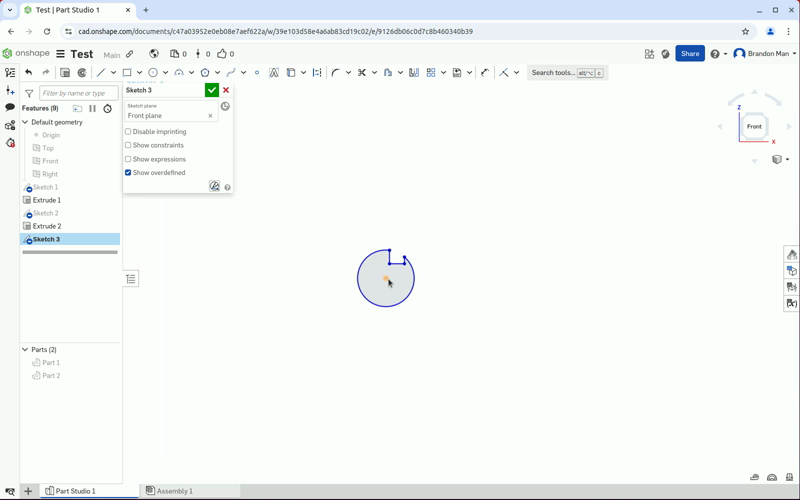
scroll(6)
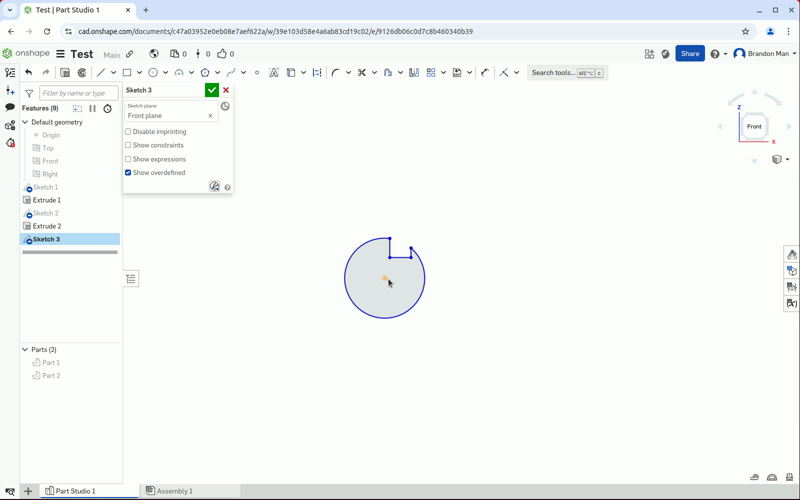
scroll(6)
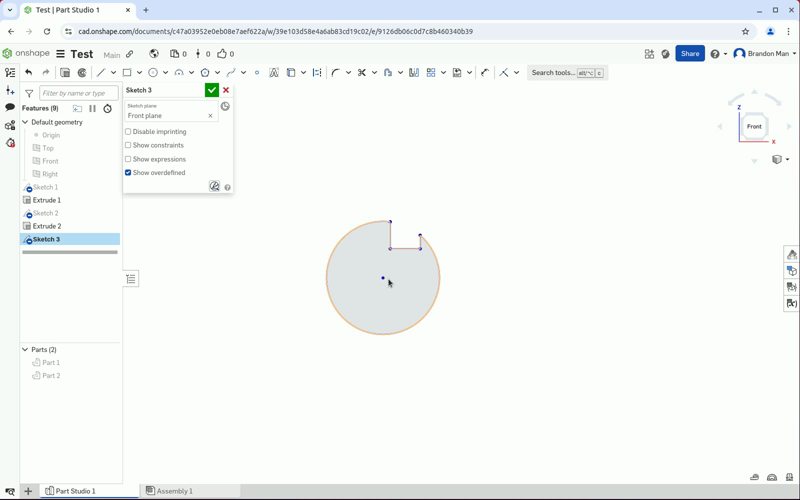
scroll(6)
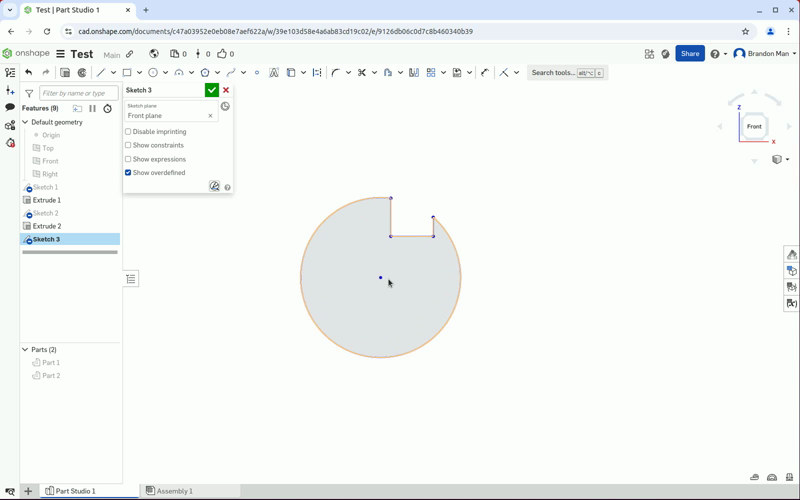
scroll(6)
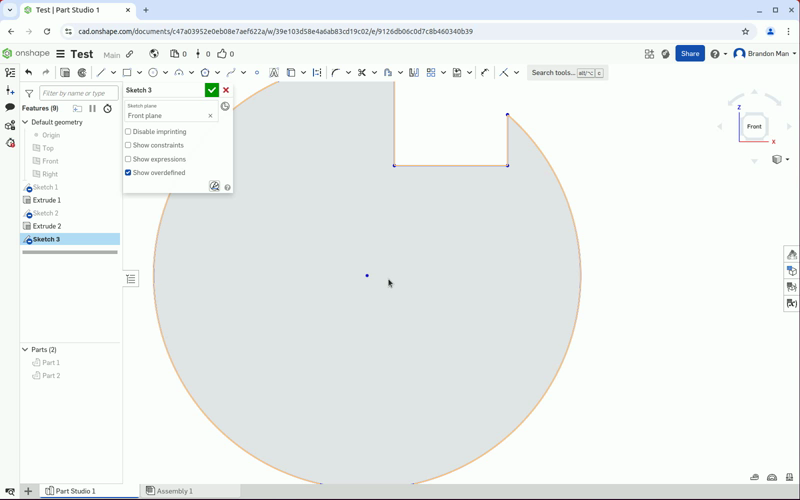
click(388, 278)
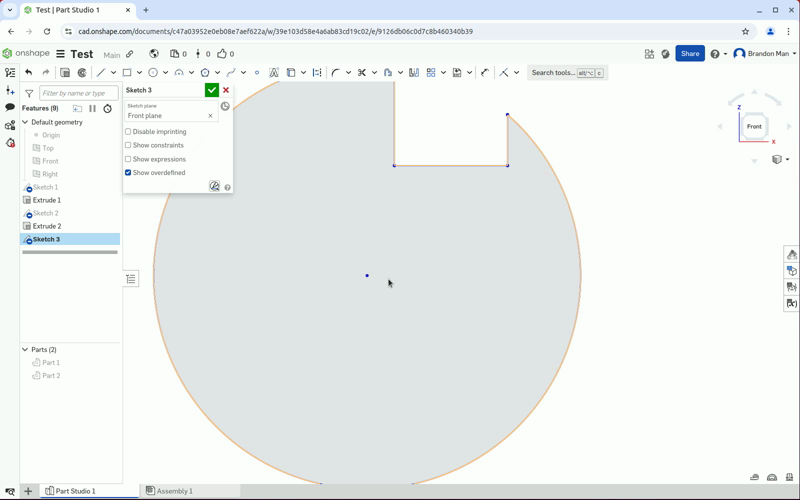
scroll(-6)
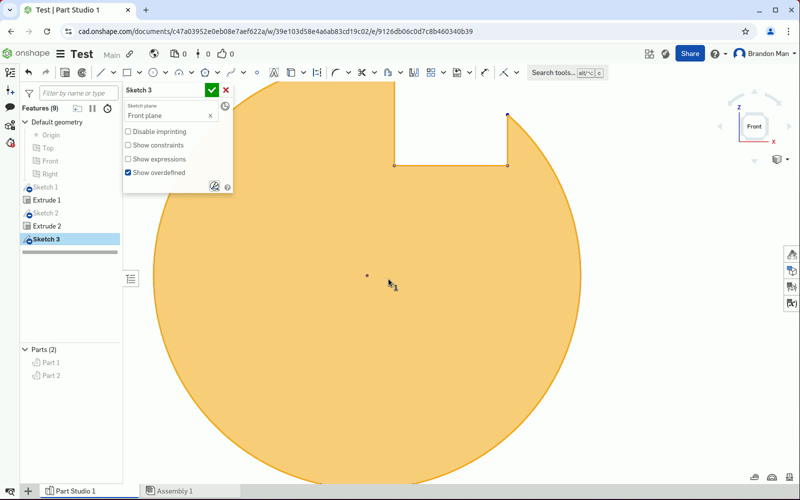
scroll(-6)
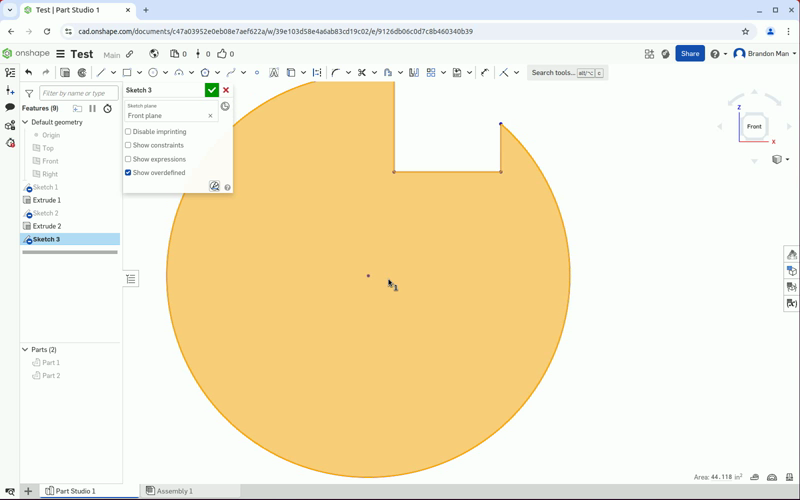
scroll(-6)
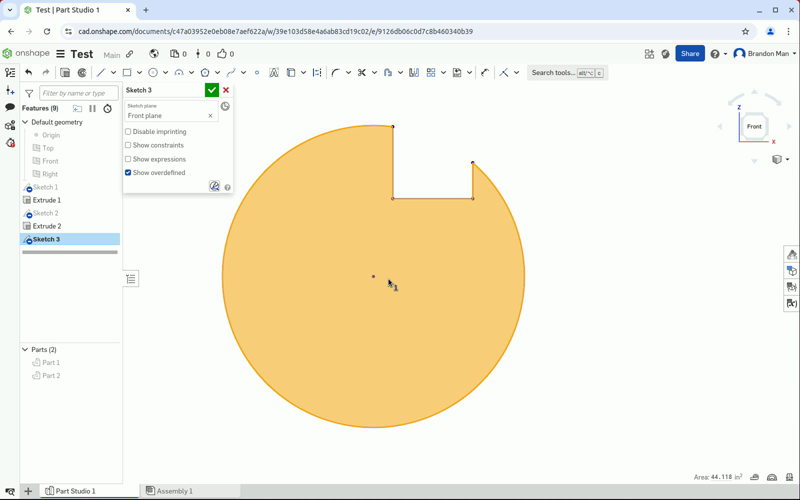
scroll(-6)
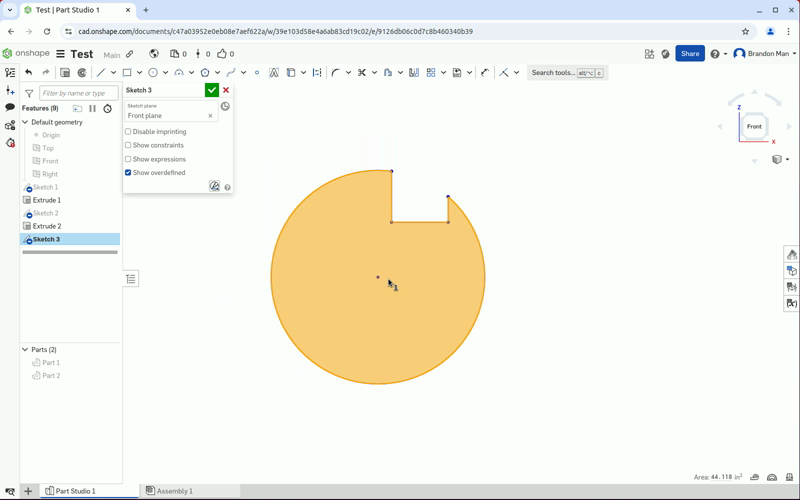
scroll(-6)
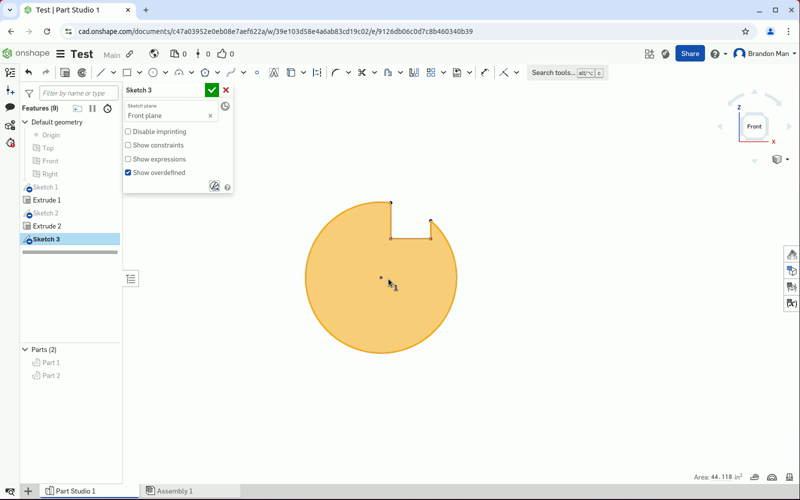
scroll(-6)
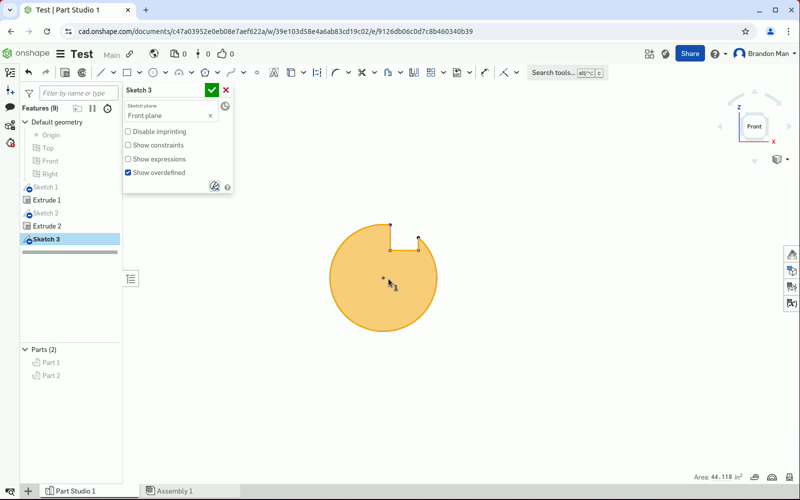
scroll(-6)
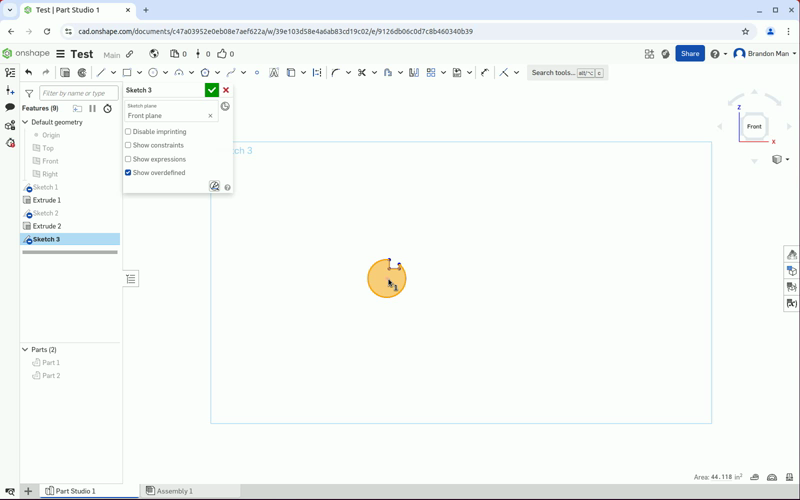
mouse_move(73, 352)
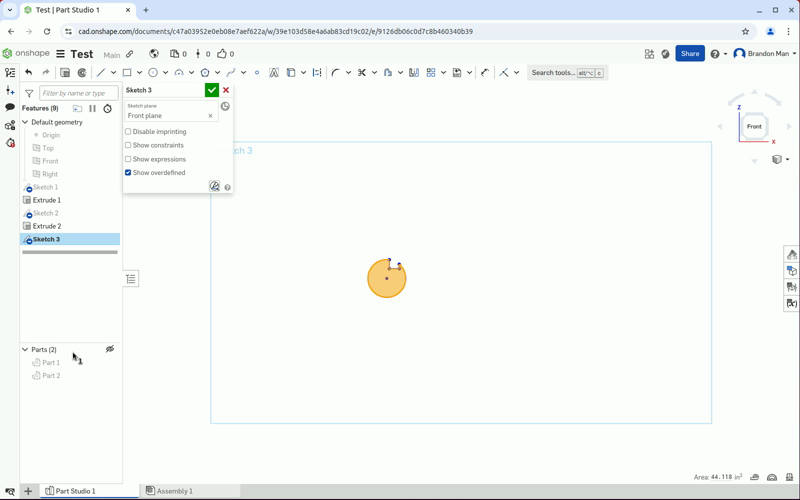
key(shift+y)
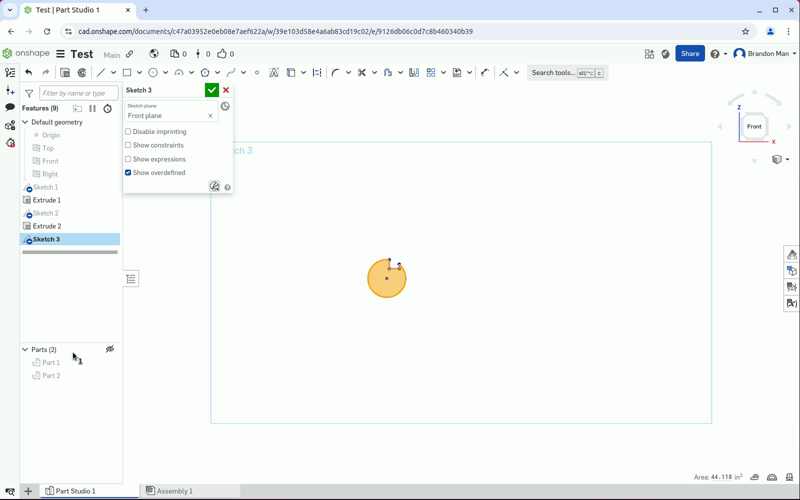
key(shift+e)
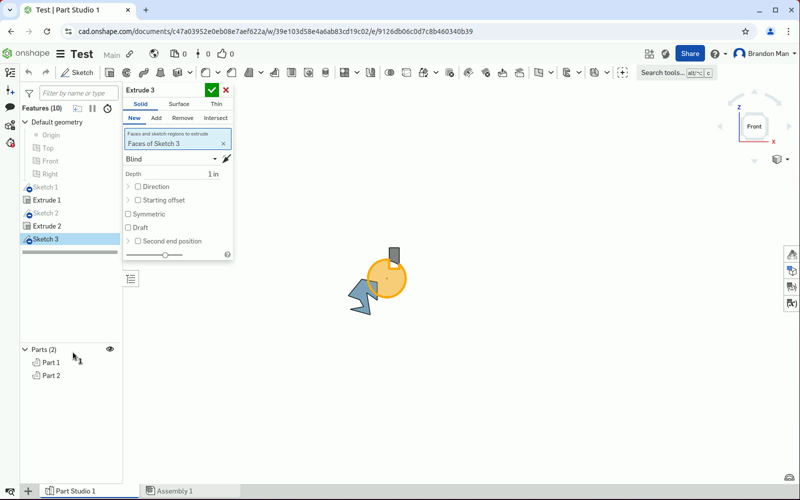
mouse_move(143, 106)
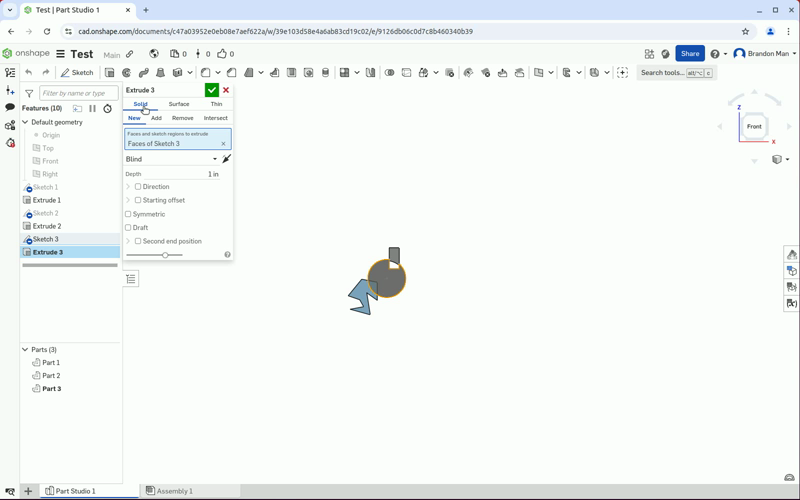
click(143, 106)
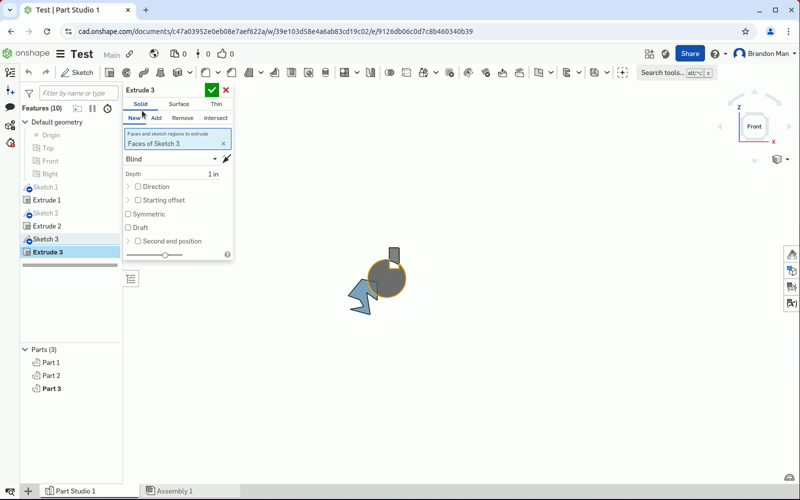
mouse_move(137, 120)
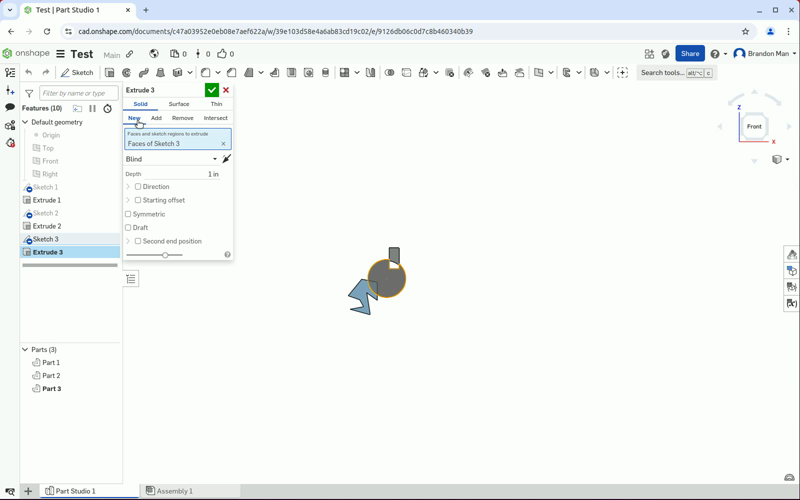
click(137, 120)
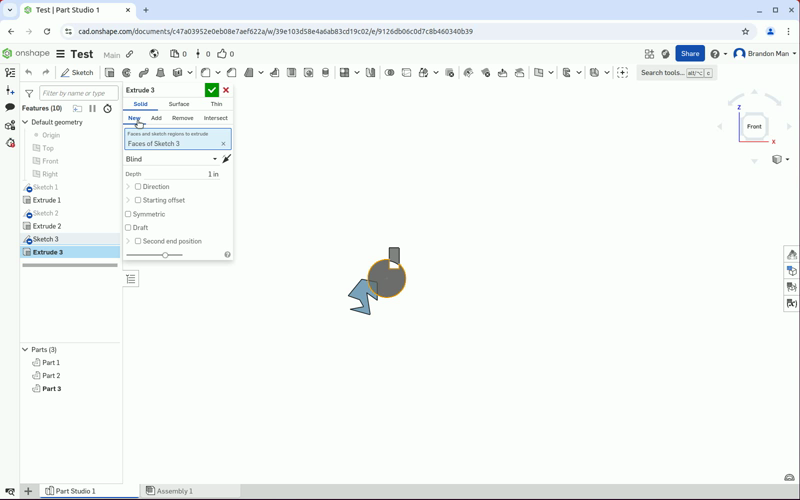
key(tab, 4)
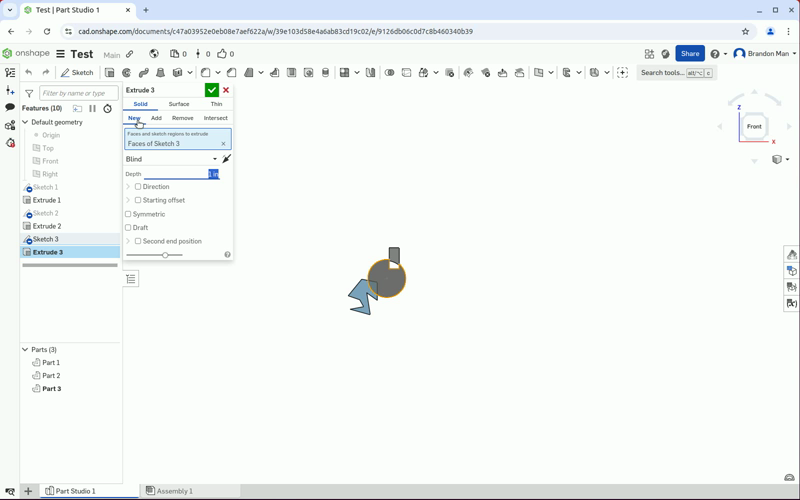
text(2.889)
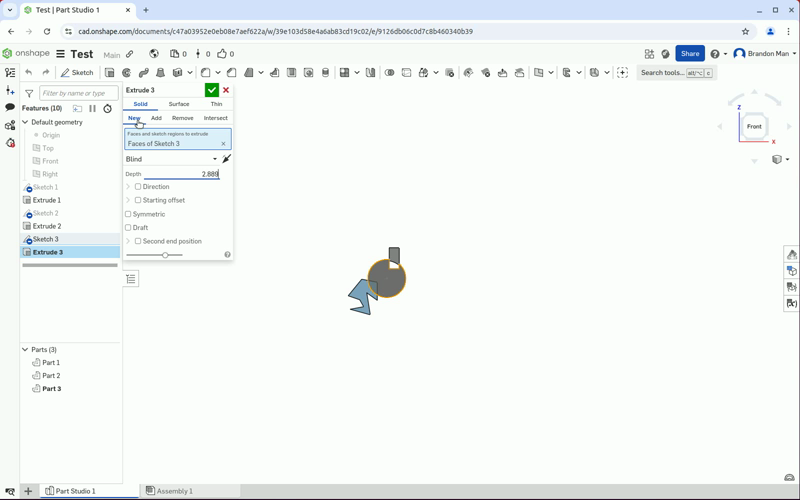
key(enter)
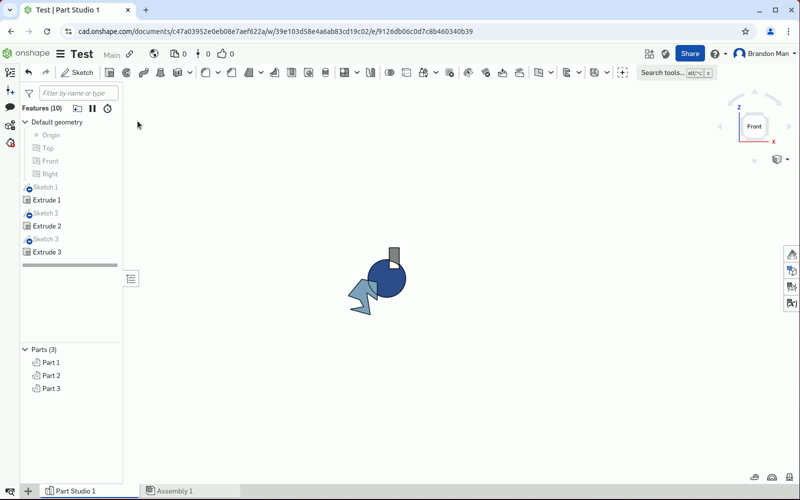
key(shift+h)
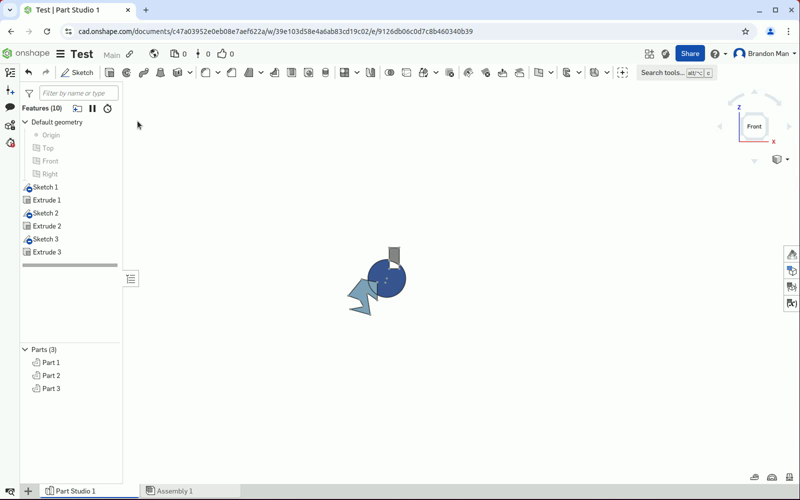
key(shift+h)
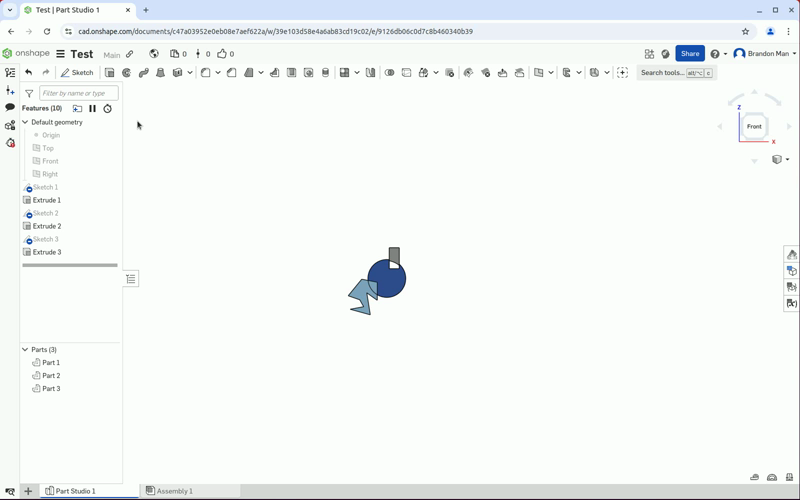
mouse_move(73, 189)
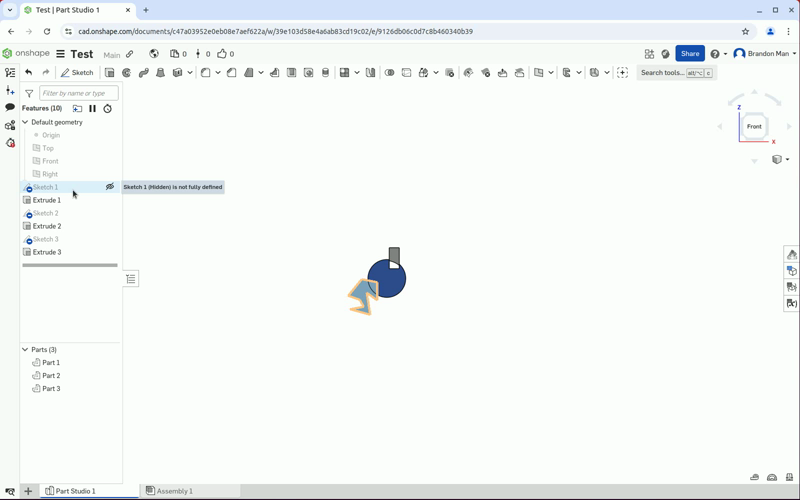
click(73, 189)
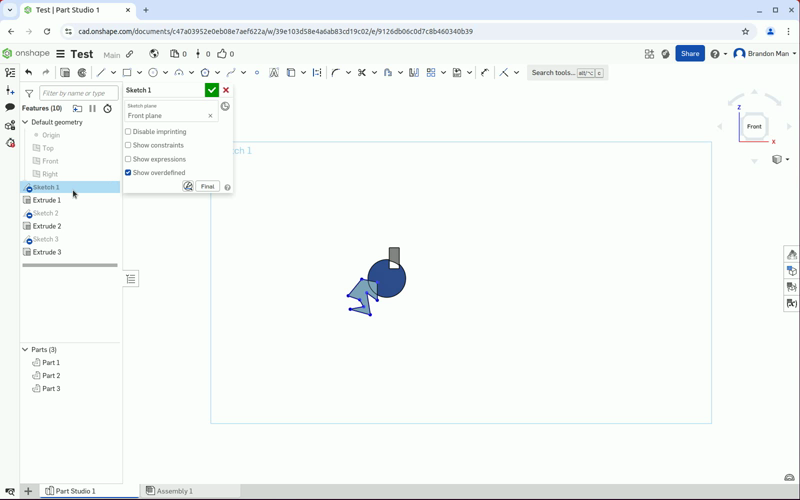
mouse_move(229, 92)
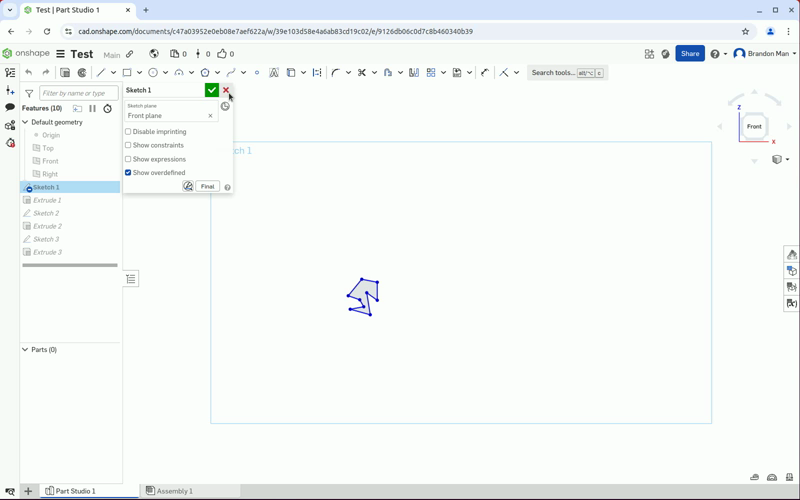
click(229, 92)
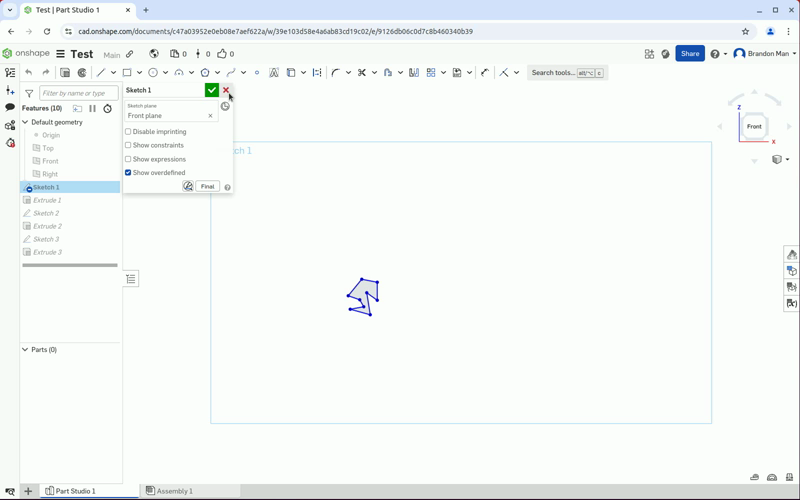
key(shift+s)
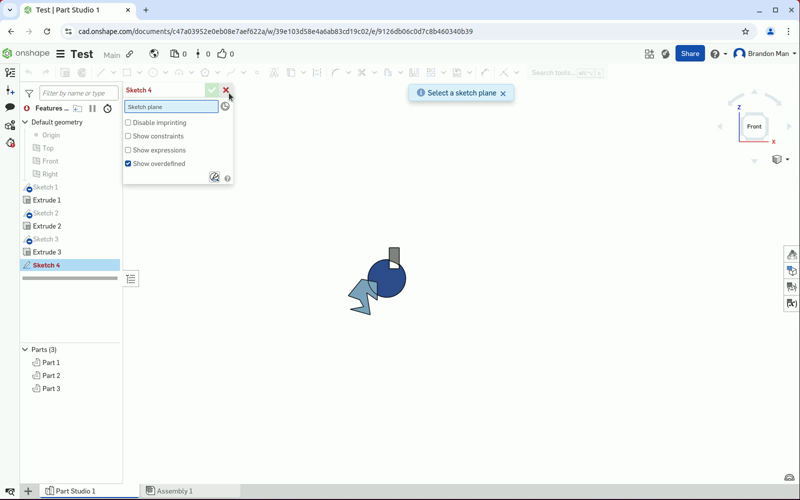
mouse_move(73, 163)
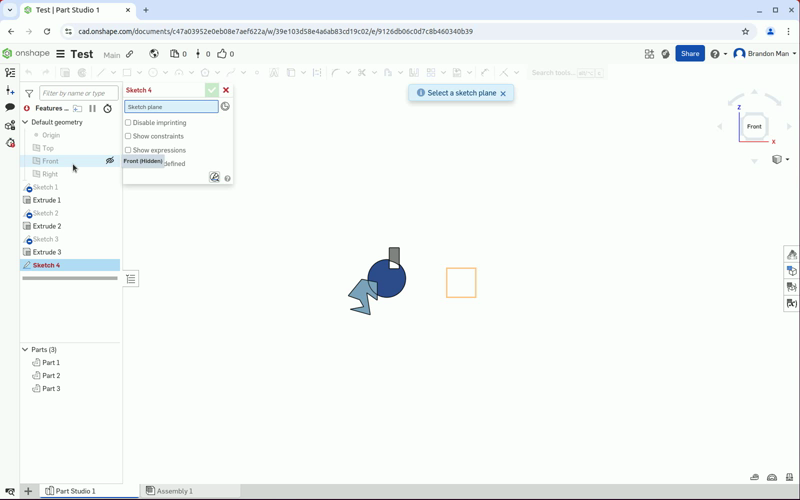
click(73, 163)
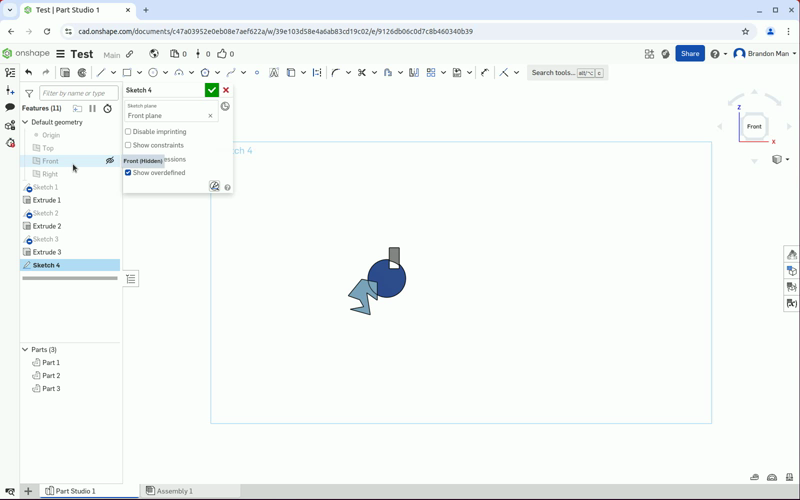
mouse_move(73, 352)
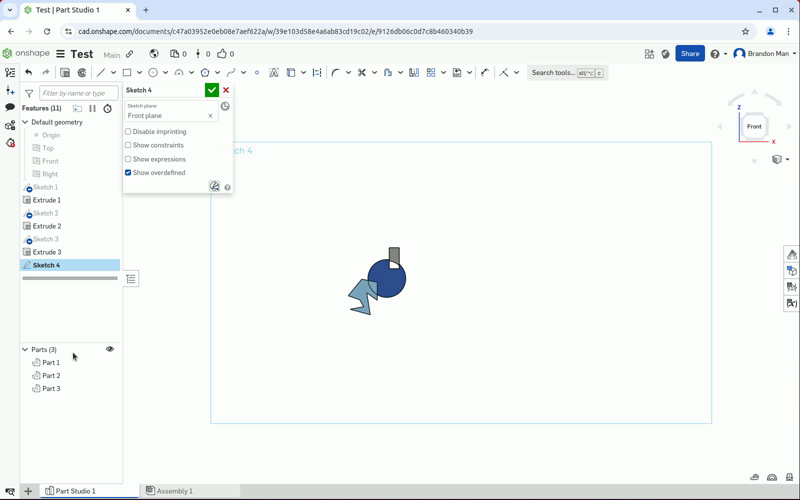
key(y)
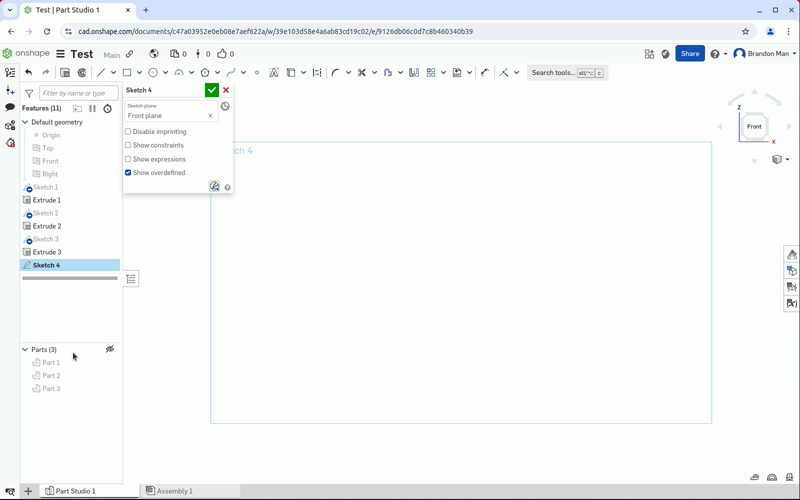
key(l)
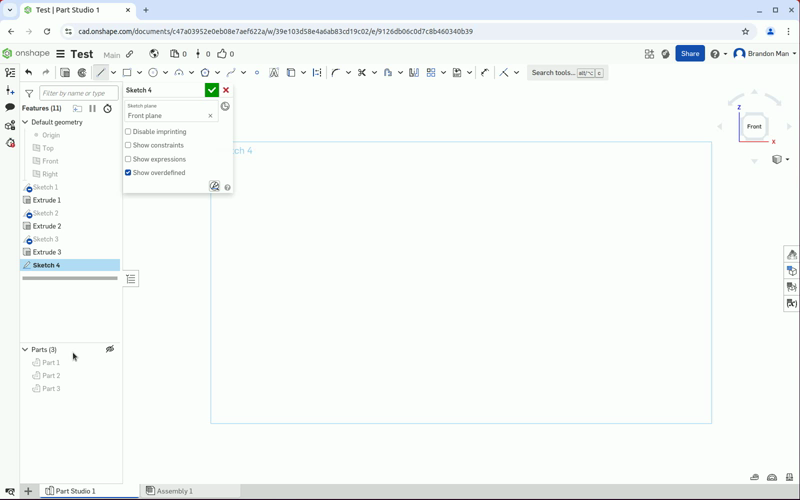
key_down(shift)
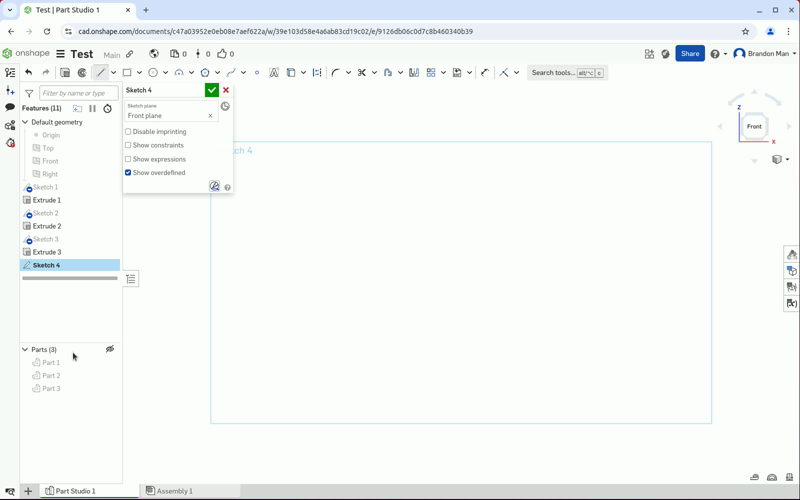
mouse_move(389, 268)
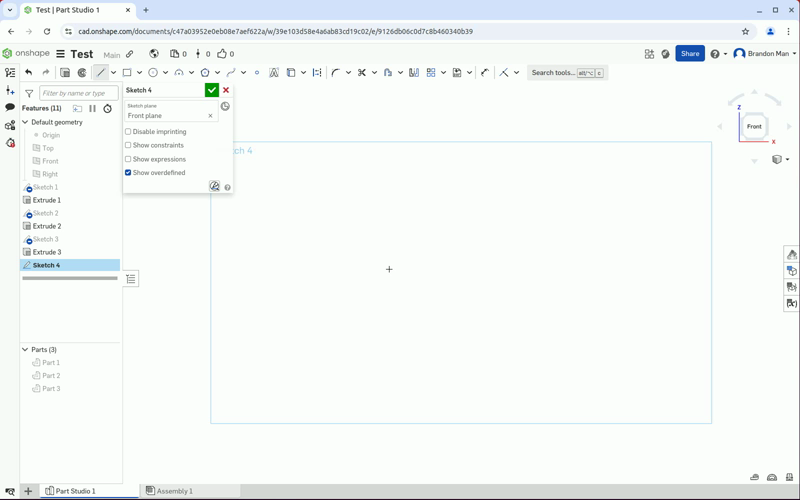
click(389, 268)
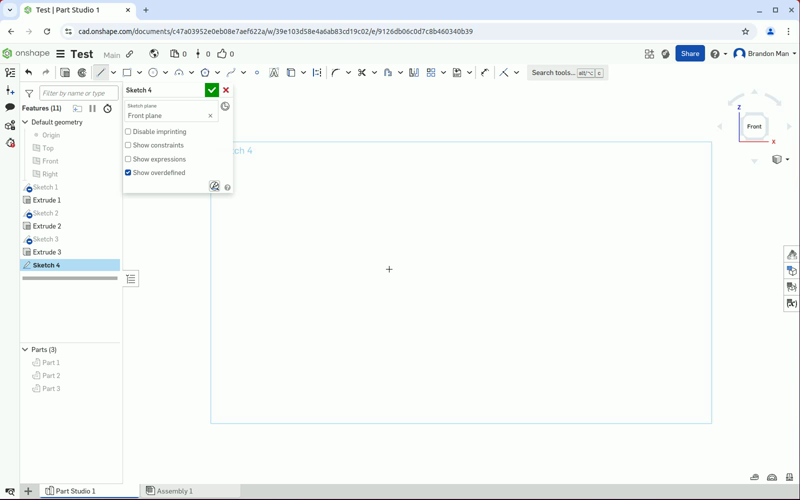
key_up(shift)
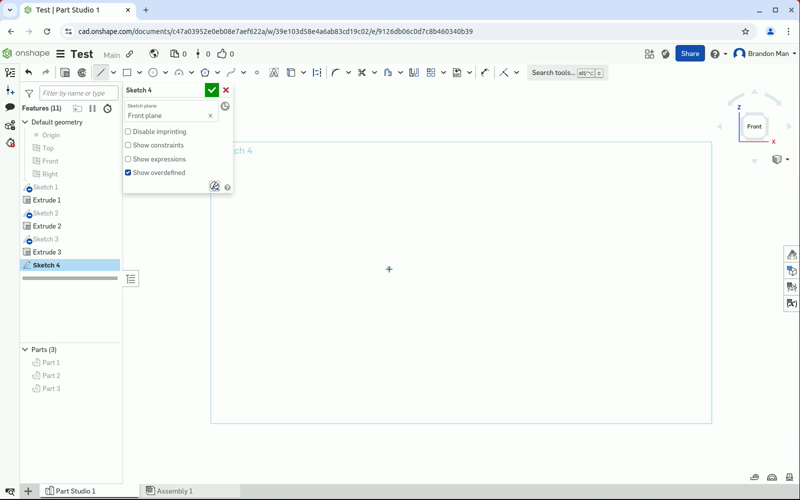
key_down(shift)
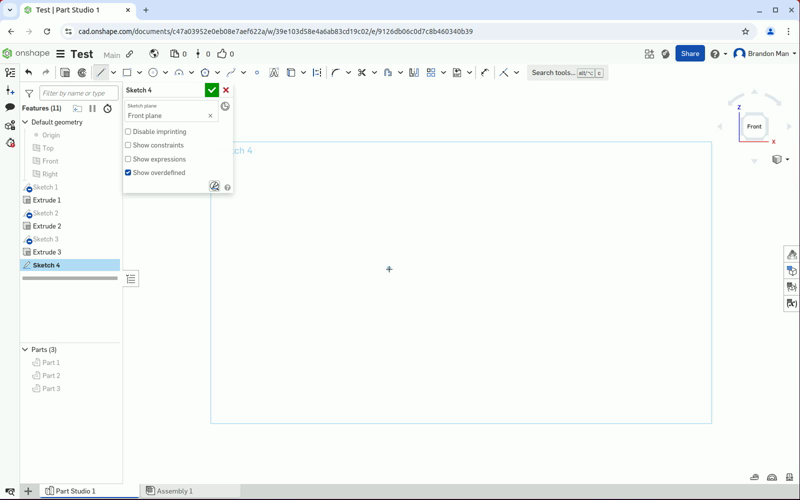
mouse_move(419, 268)
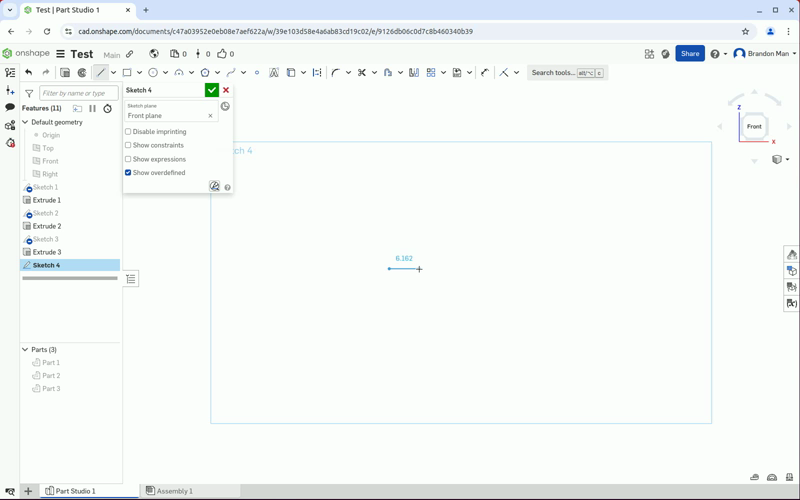
mouse_move(399, 268)
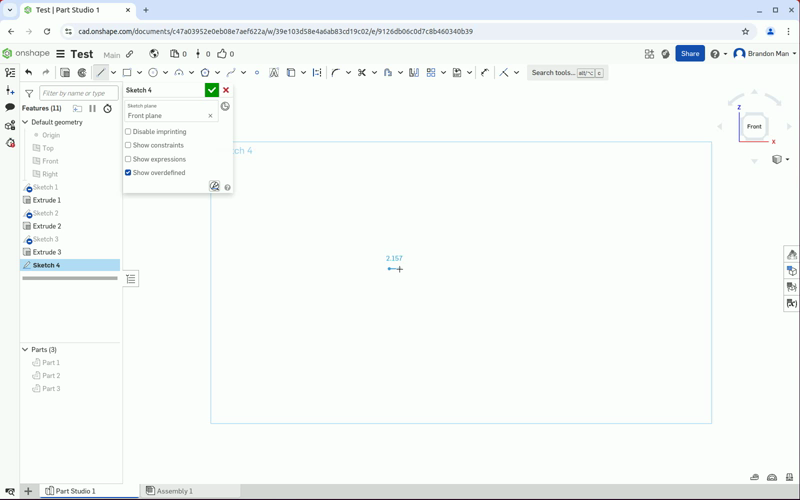
click(399, 268)
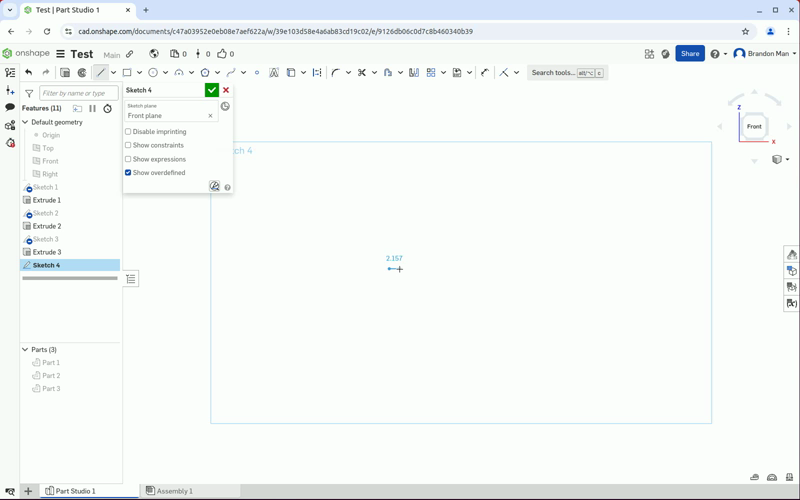
key_up(shift)
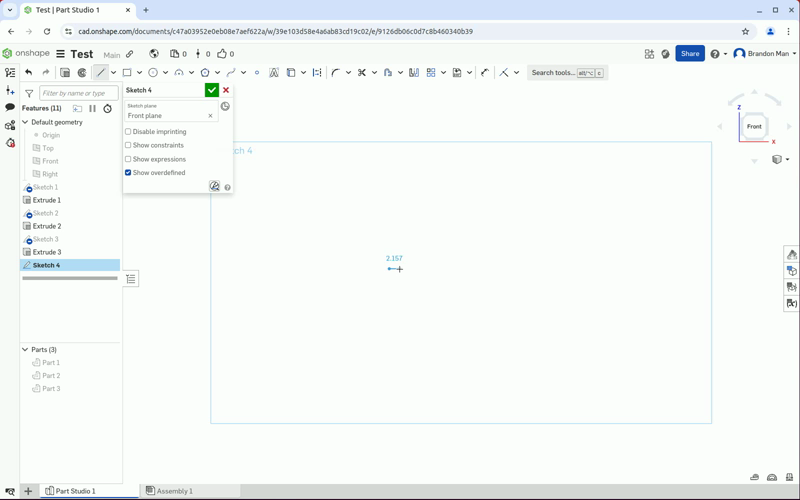
key_down(shift)
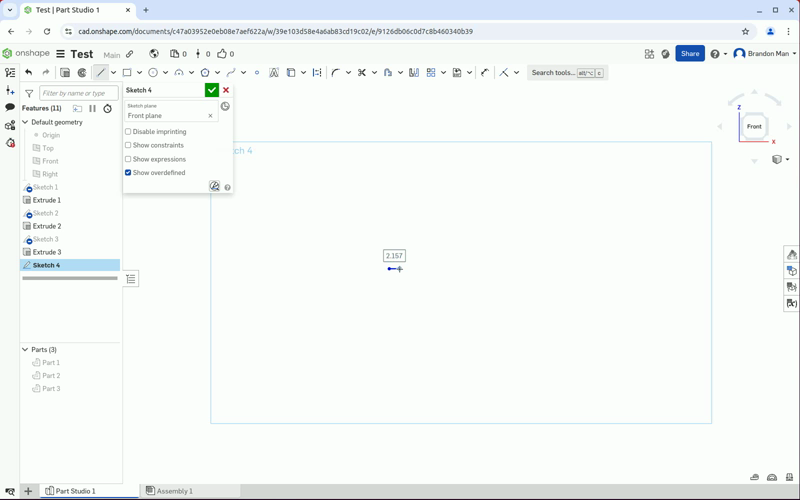
mouse_move(429, 268)
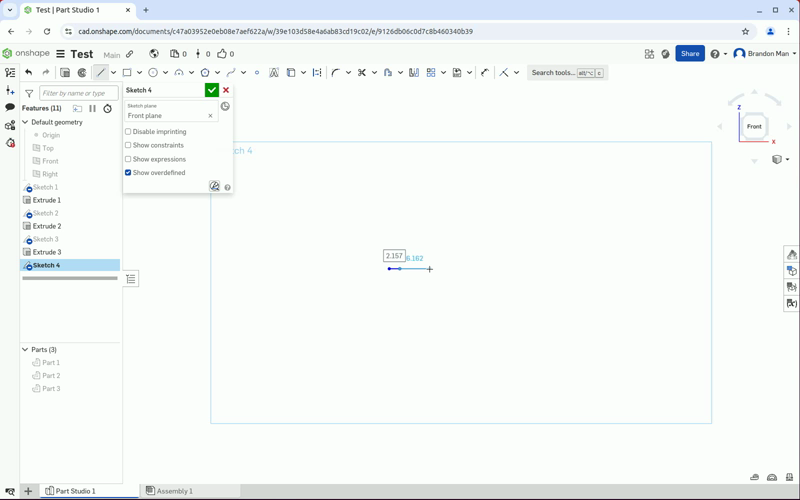
mouse_move(399, 264)
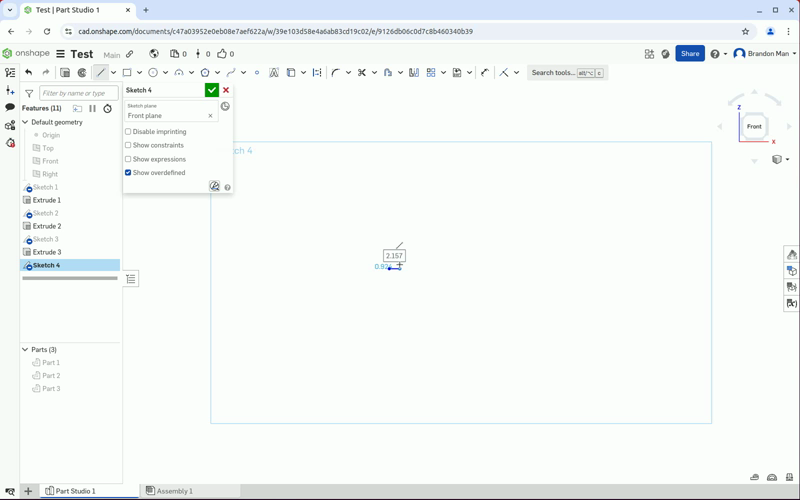
scroll(6)
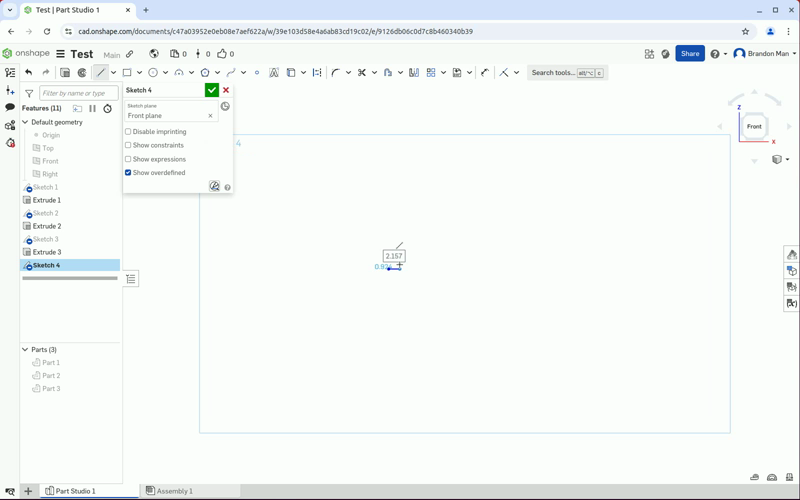
scroll(6)
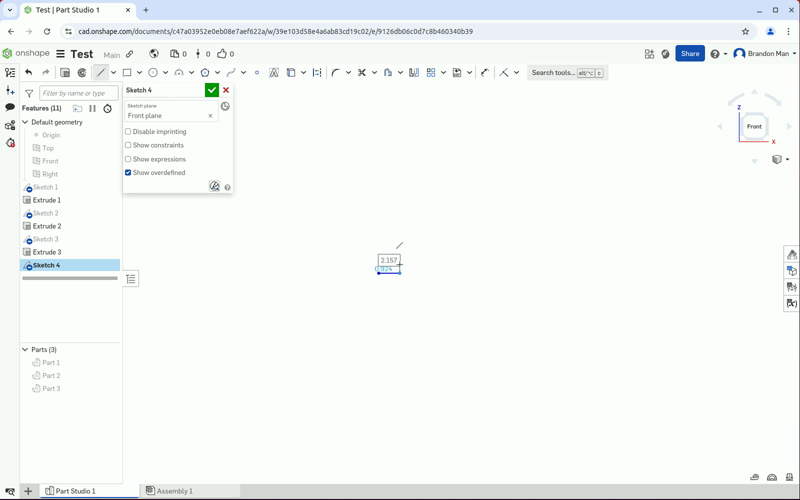
scroll(6)
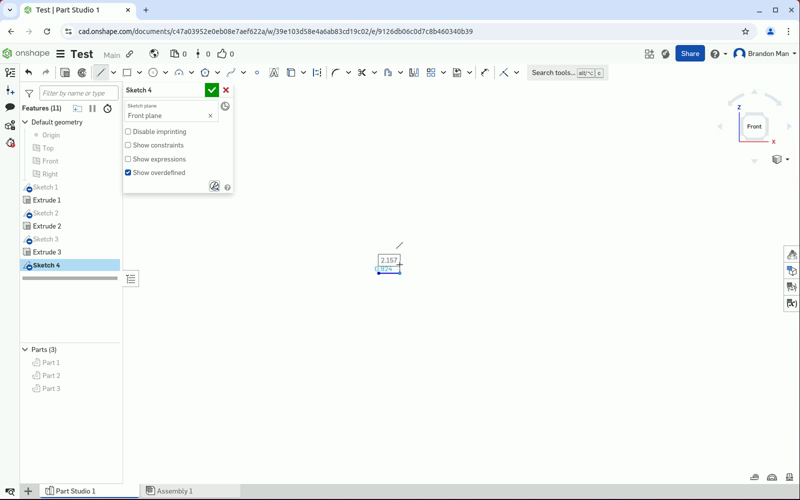
scroll(6)
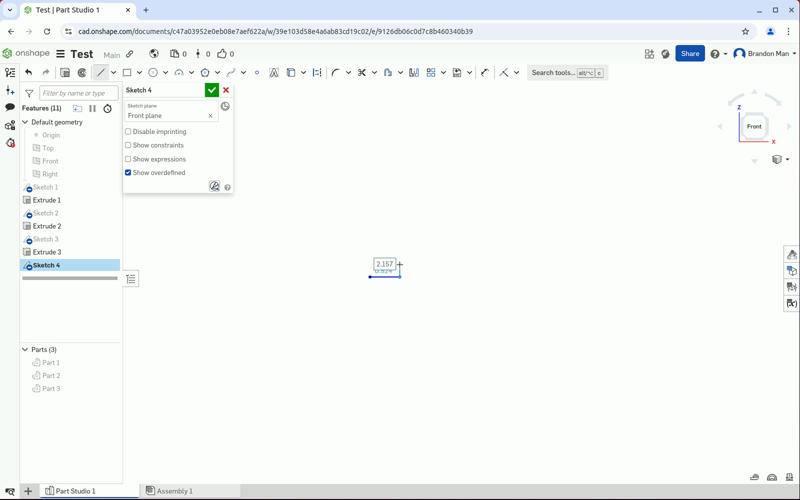
scroll(6)
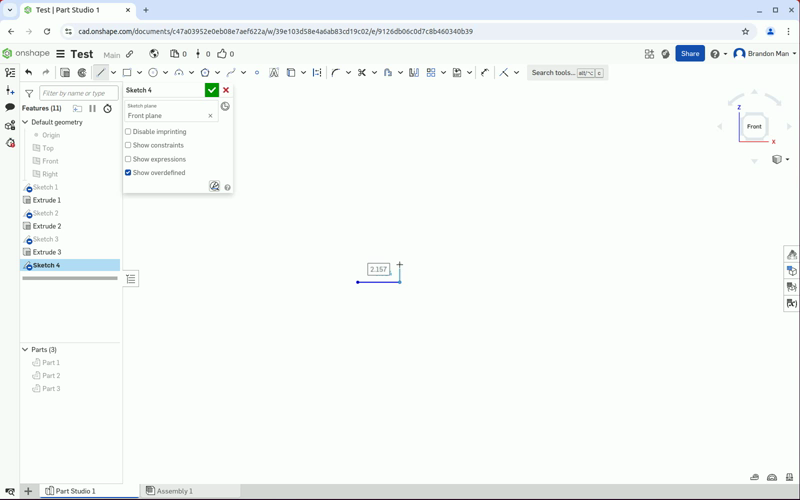
scroll(6)
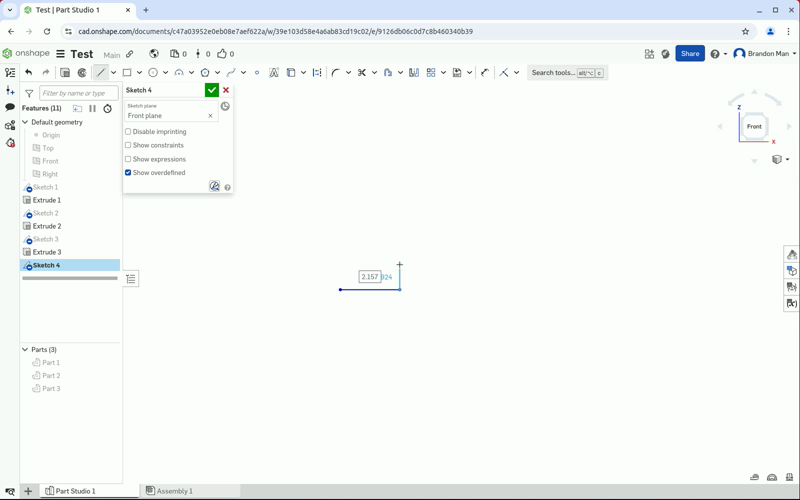
scroll(6)
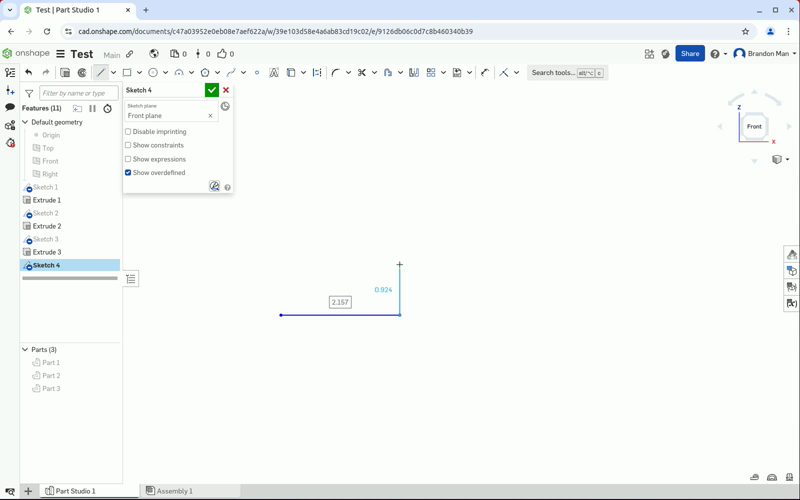
click(399, 264)
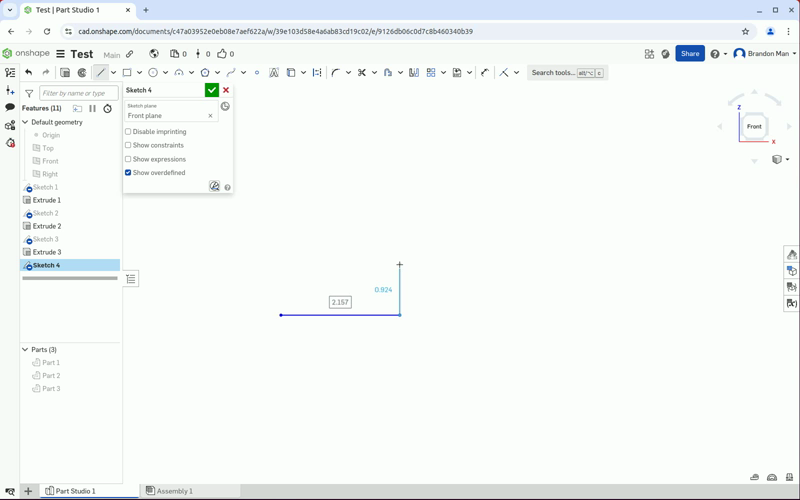
scroll(-6)
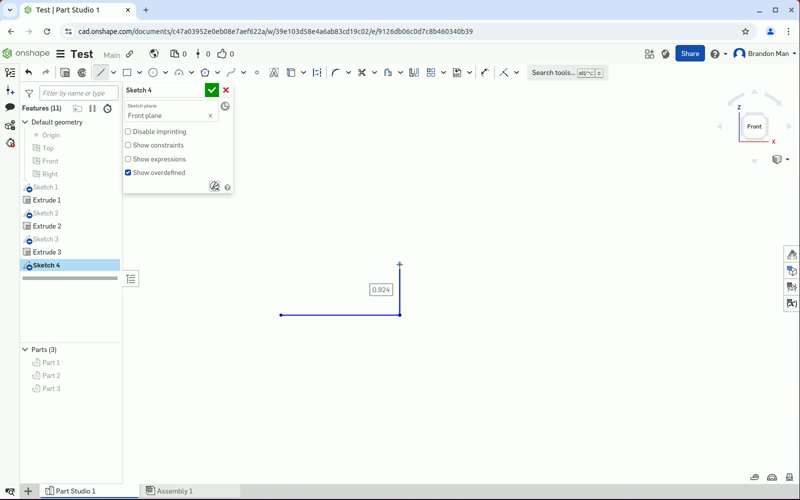
scroll(-6)
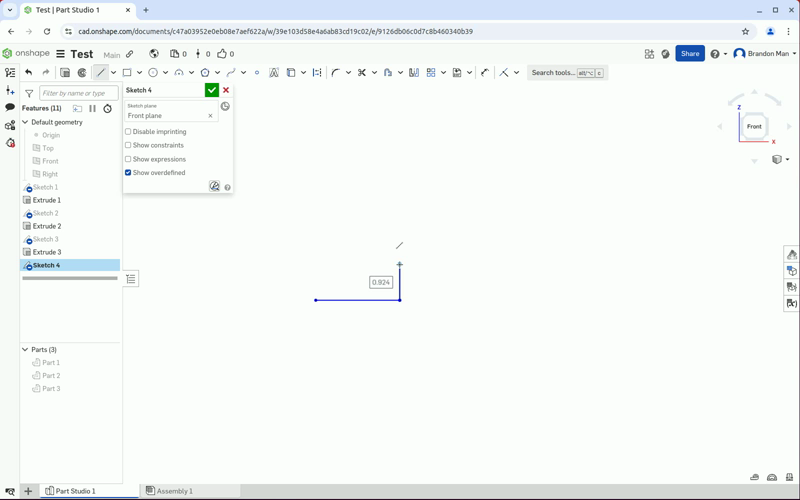
scroll(-6)
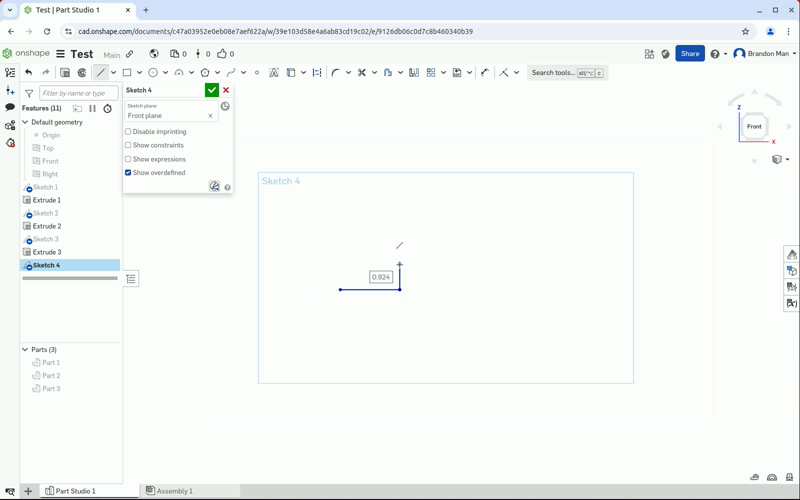
scroll(-6)
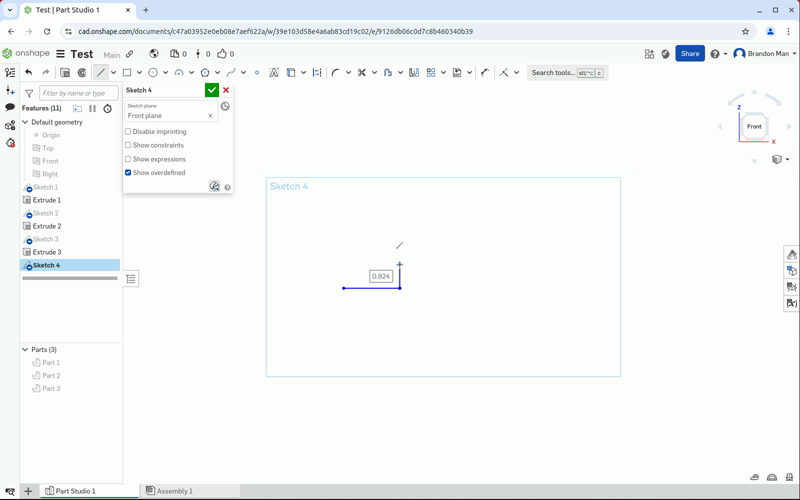
scroll(-6)
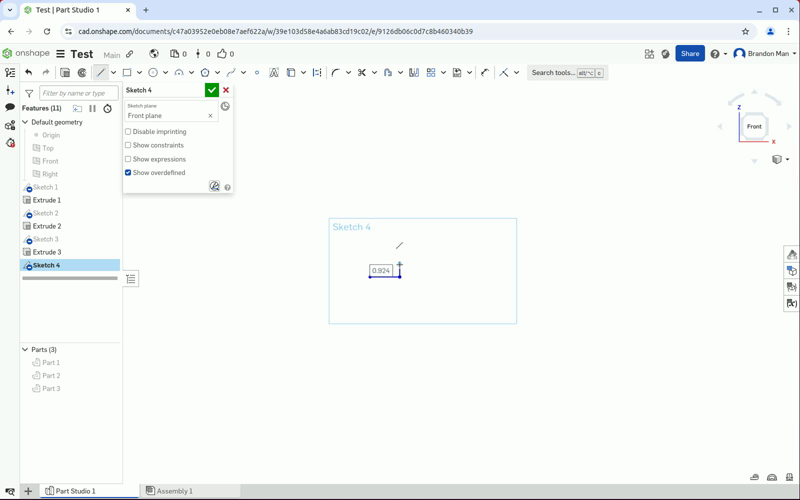
scroll(-6)
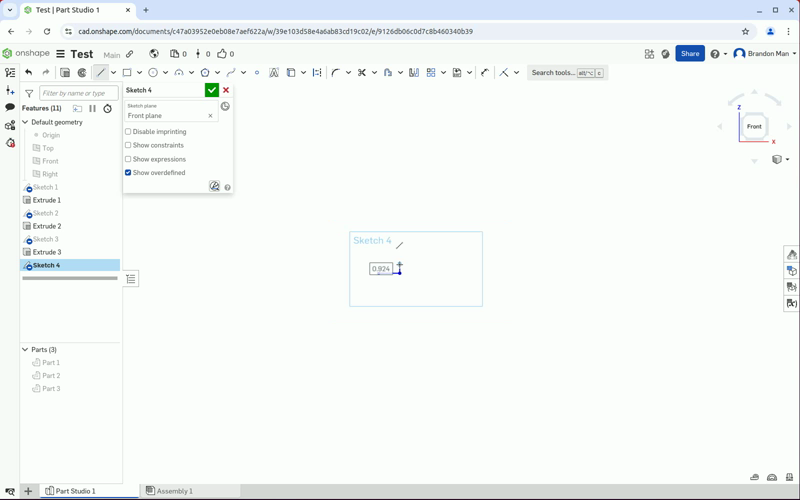
scroll(-6)
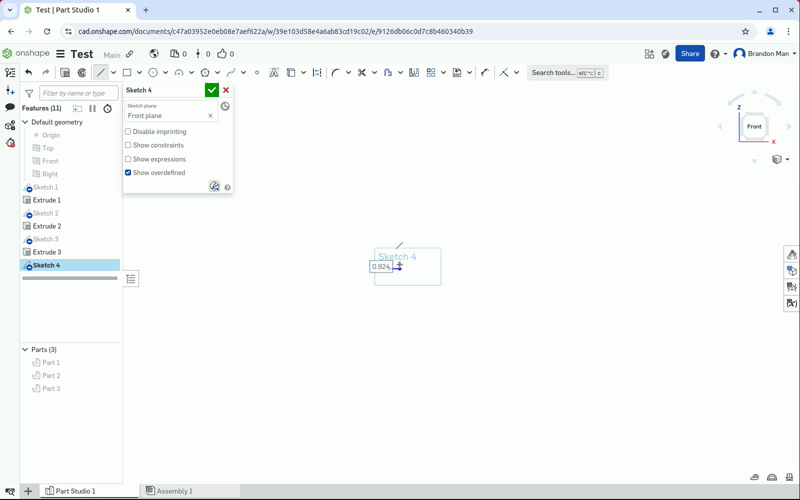
key_up(shift)
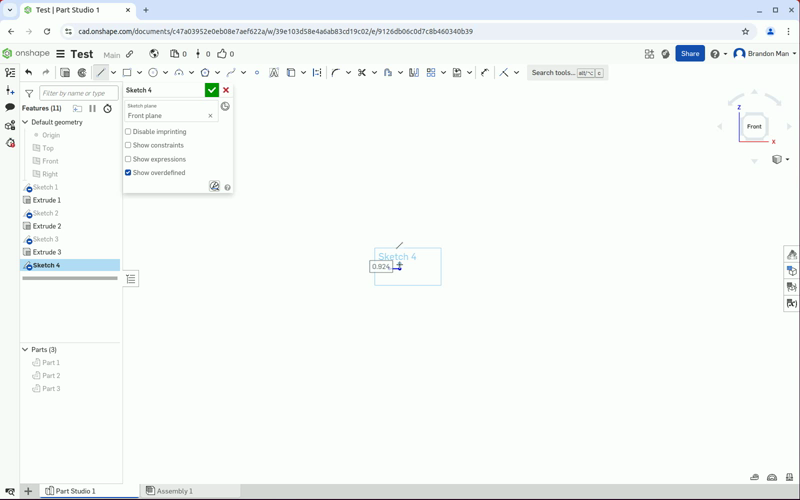
key(esc)
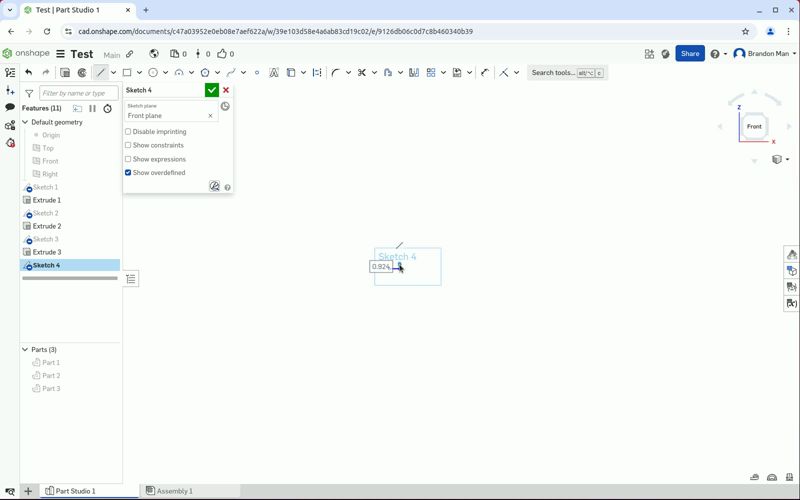
key(a)
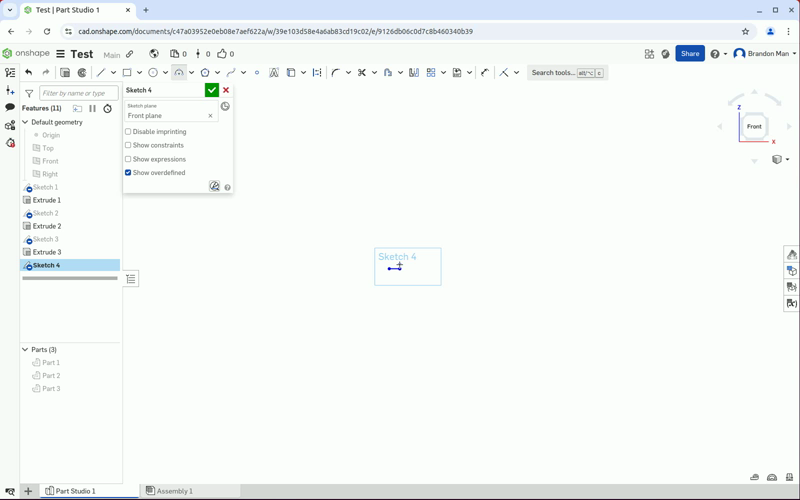
mouse_move(399, 264)
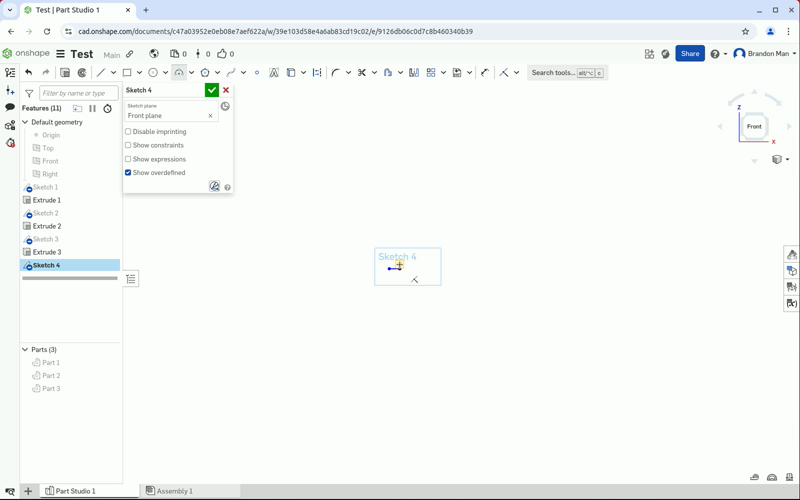
click(399, 264)
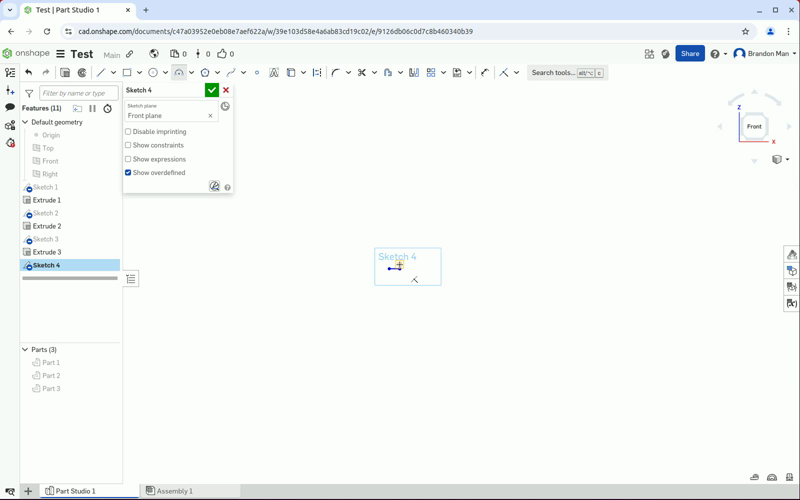
key_down(shift)
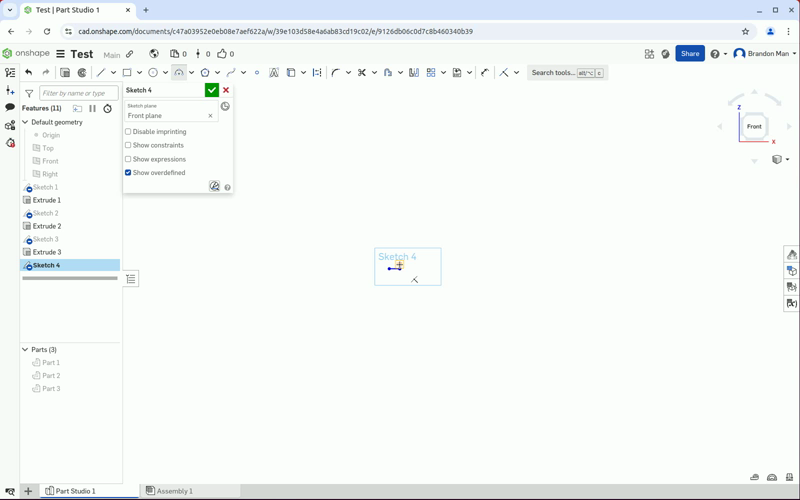
mouse_move(389, 259)
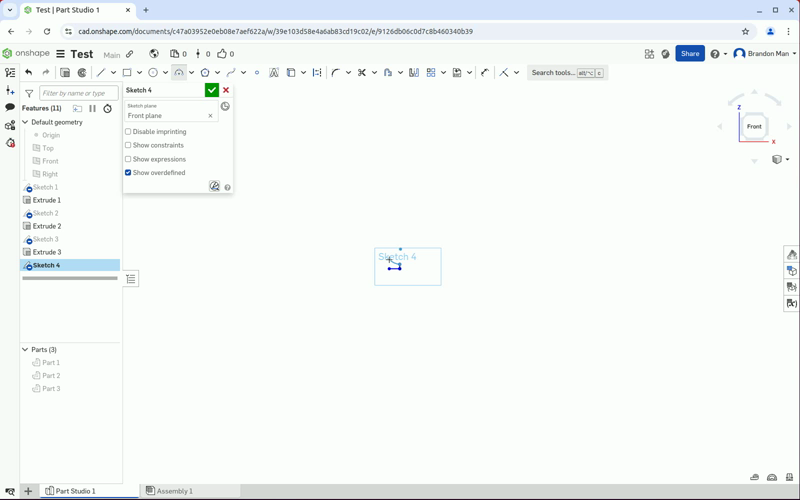
click(389, 259)
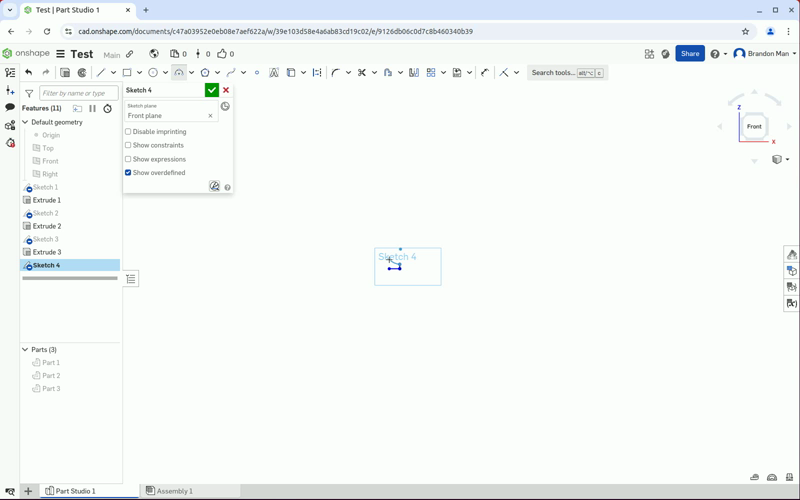
mouse_move(394, 260)
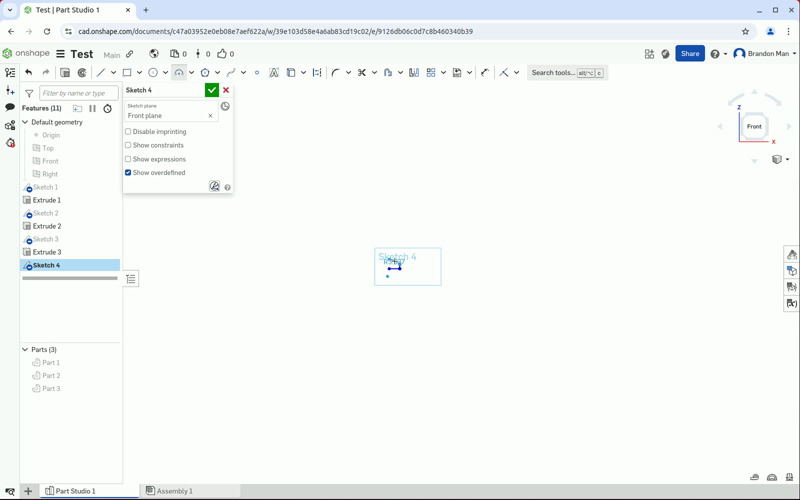
click(394, 260)
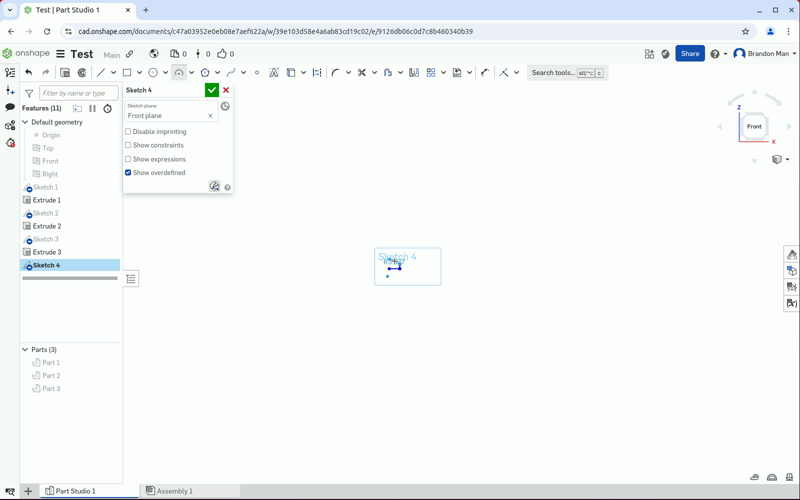
key_up(shift)
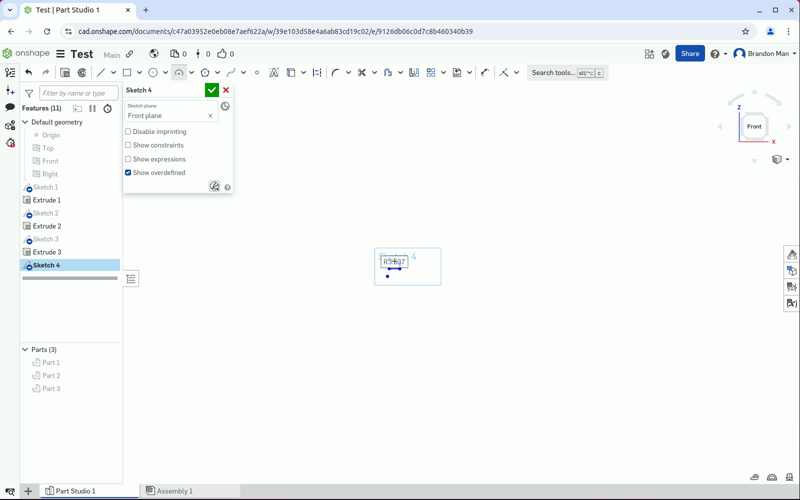
key(esc)
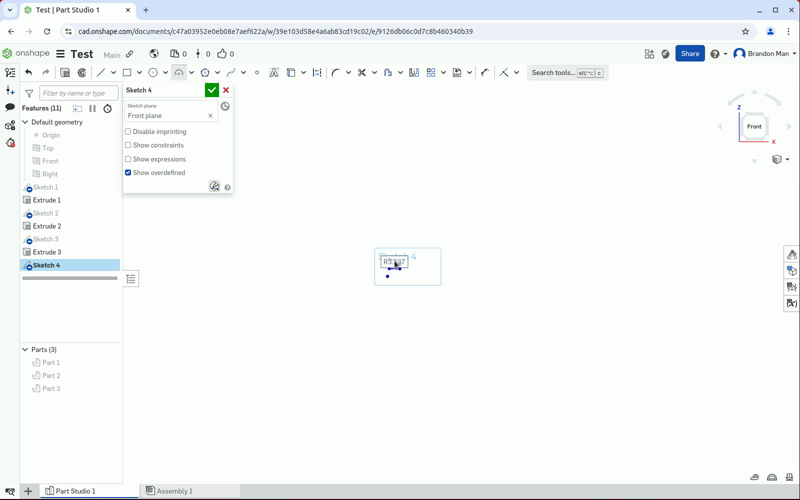
key(l)
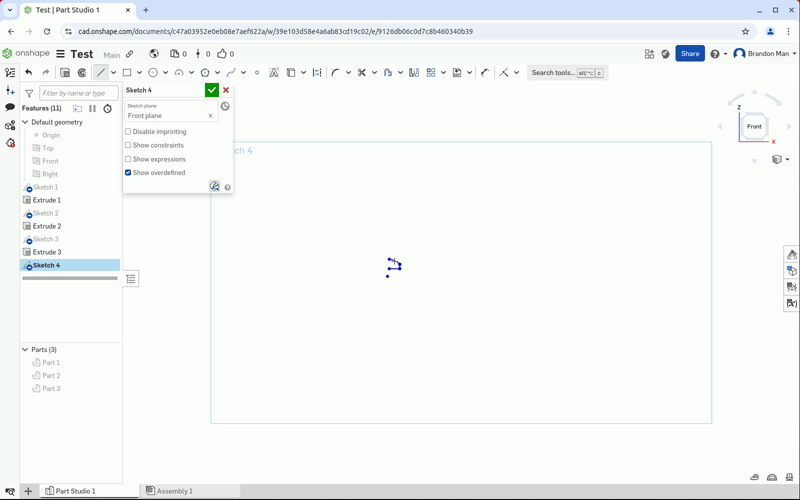
mouse_move(389, 259)
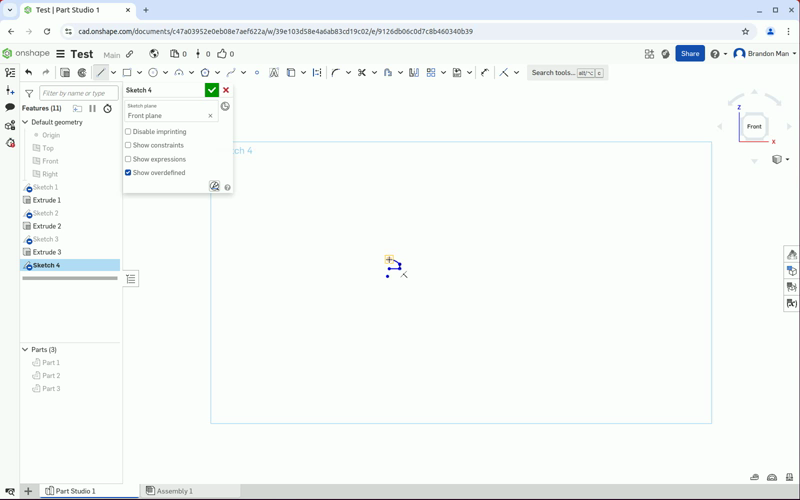
click(389, 259)
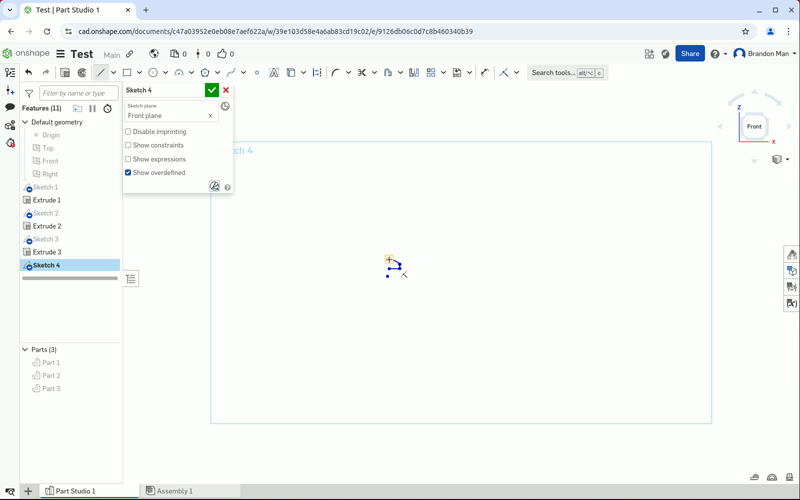
mouse_move(419, 259)
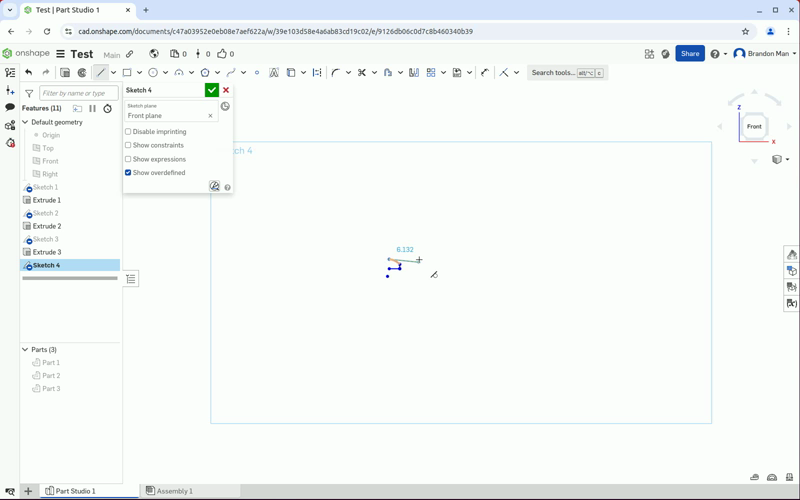
key_down(shift)
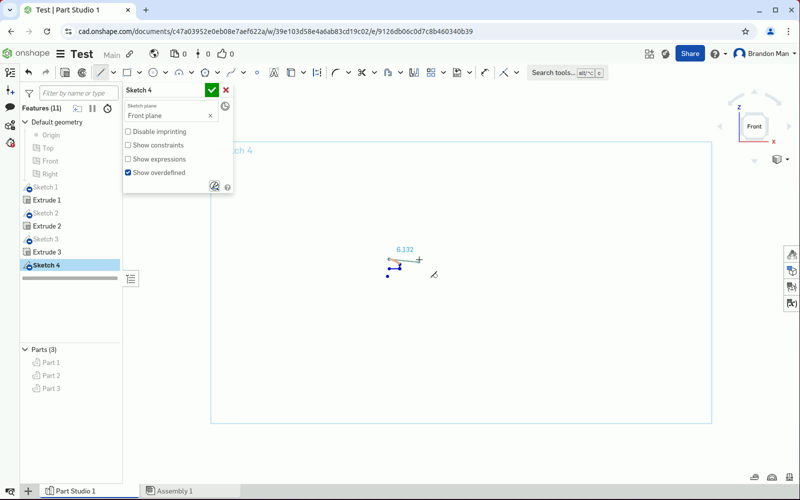
mouse_move(389, 268)
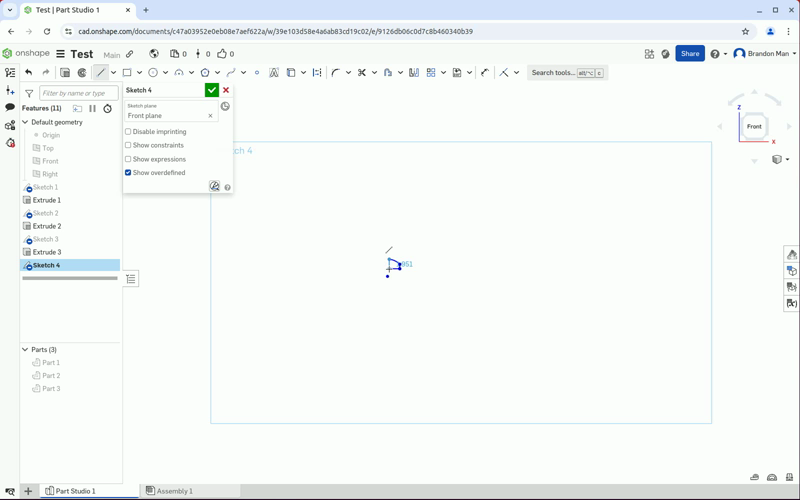
key_up(shift)
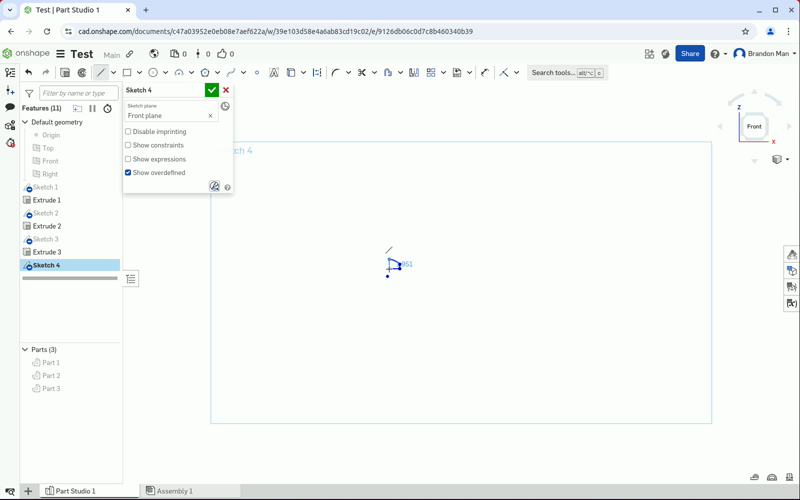
click(389, 268)
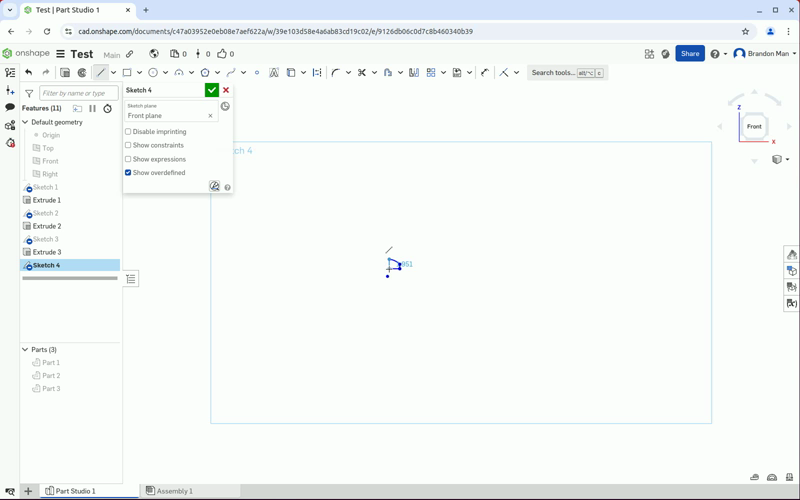
key(esc)
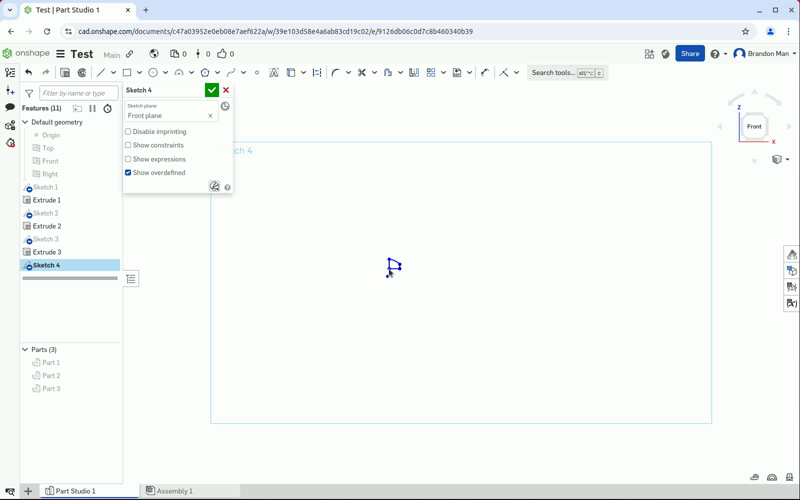
mouse_move(389, 266)
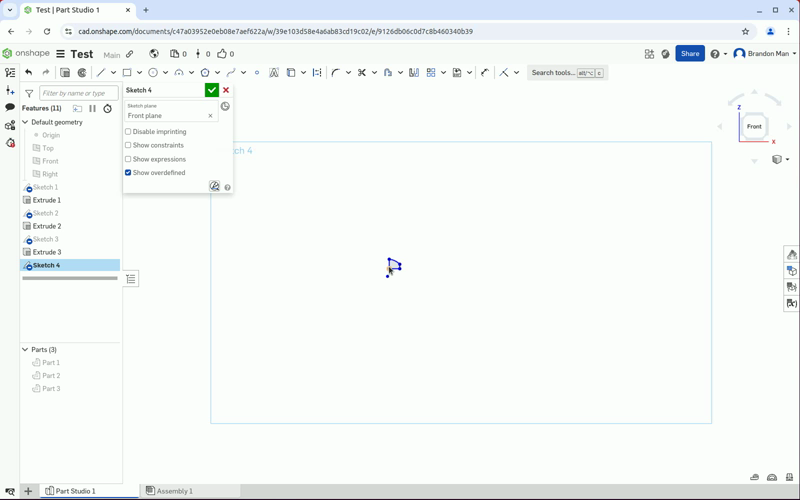
scroll(6)
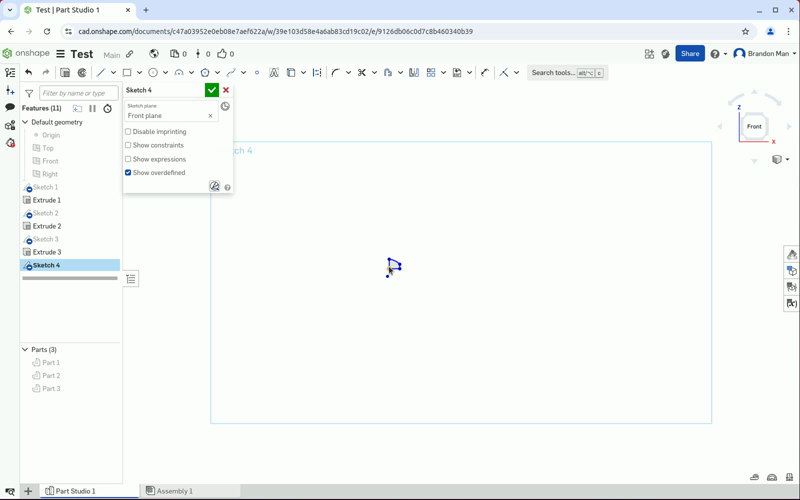
scroll(6)
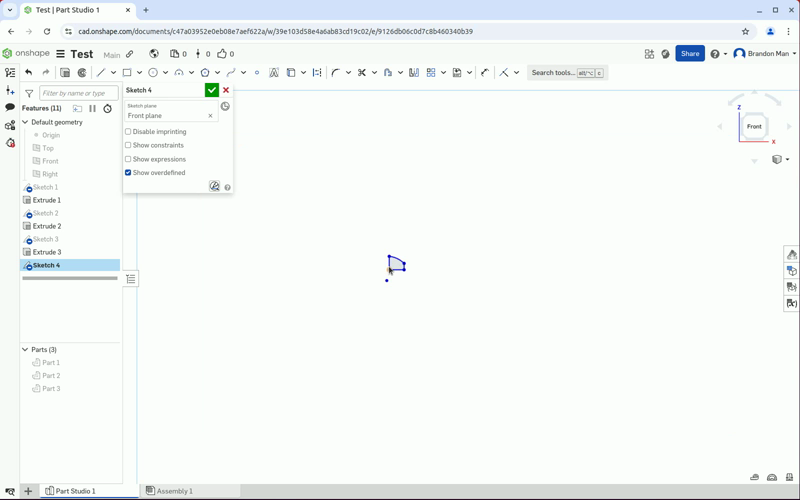
scroll(6)
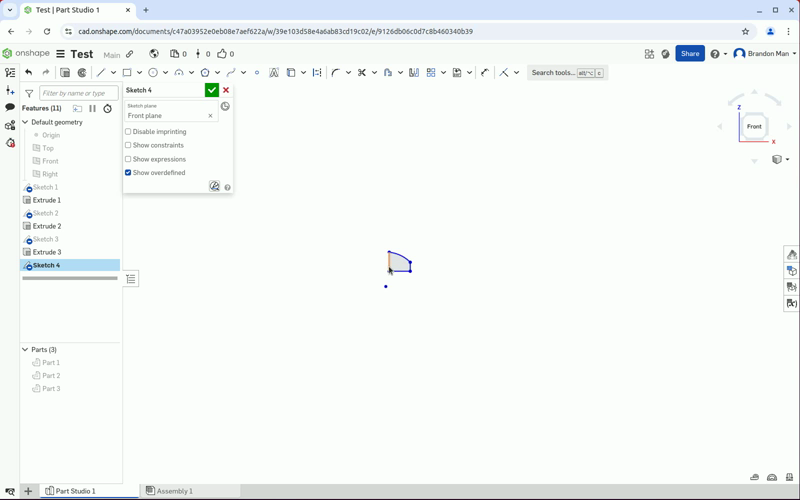
scroll(6)
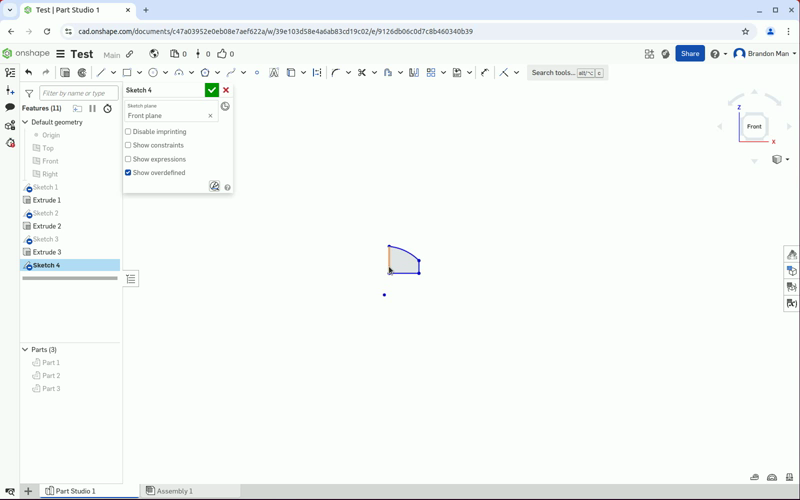
scroll(6)
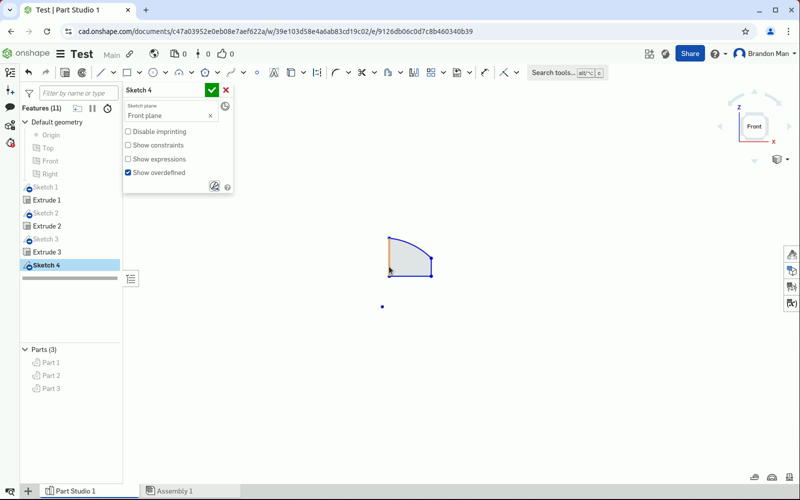
scroll(6)
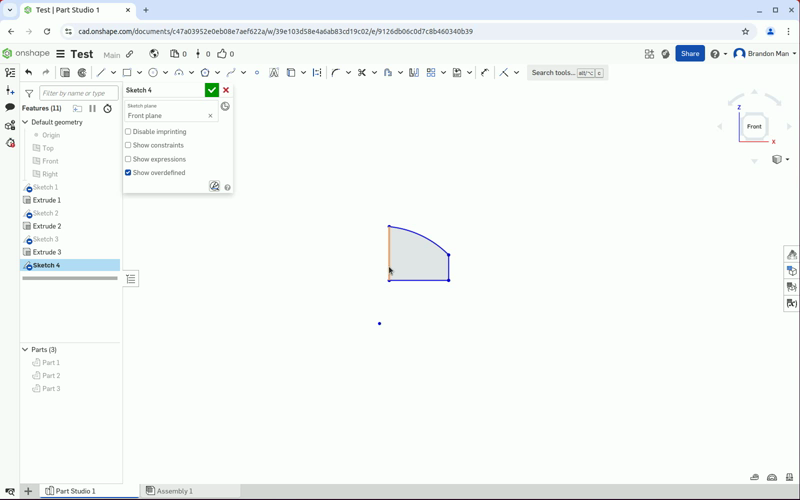
scroll(6)
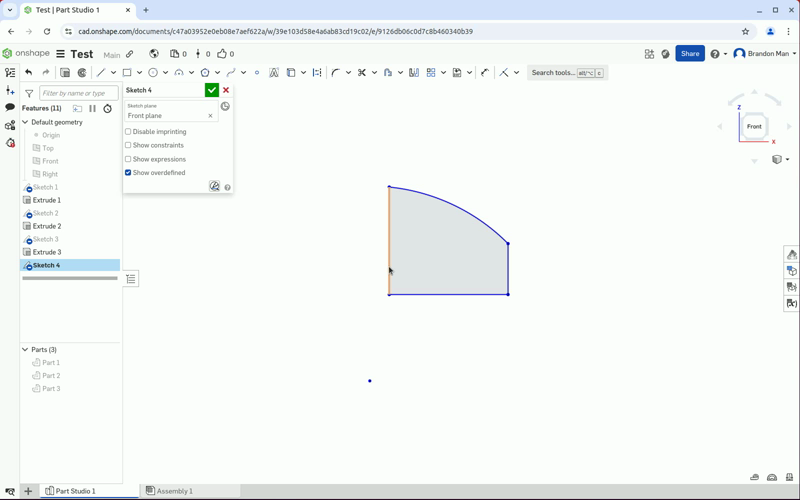
click(389, 266)
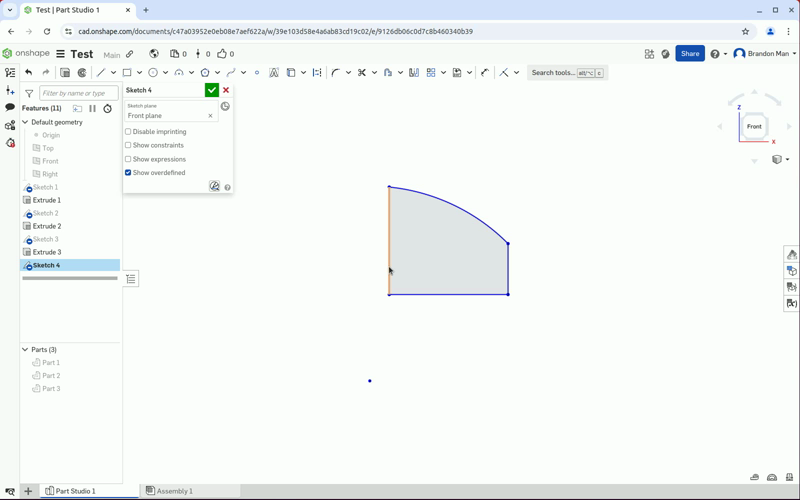
scroll(-6)
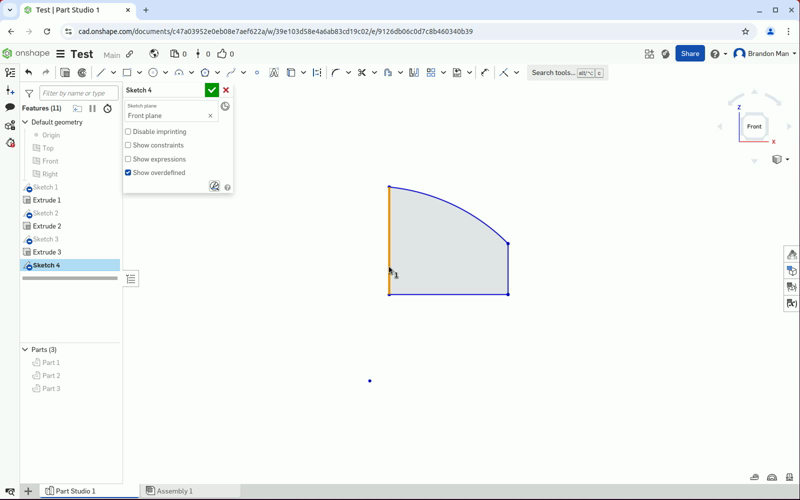
scroll(-6)
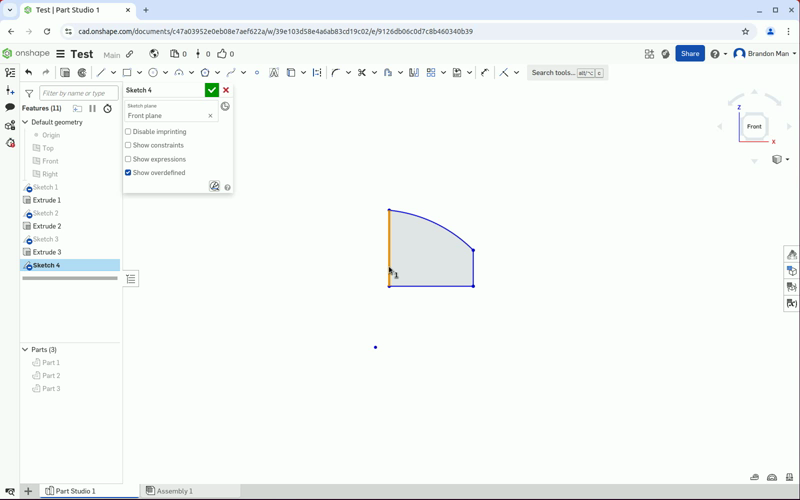
scroll(-6)
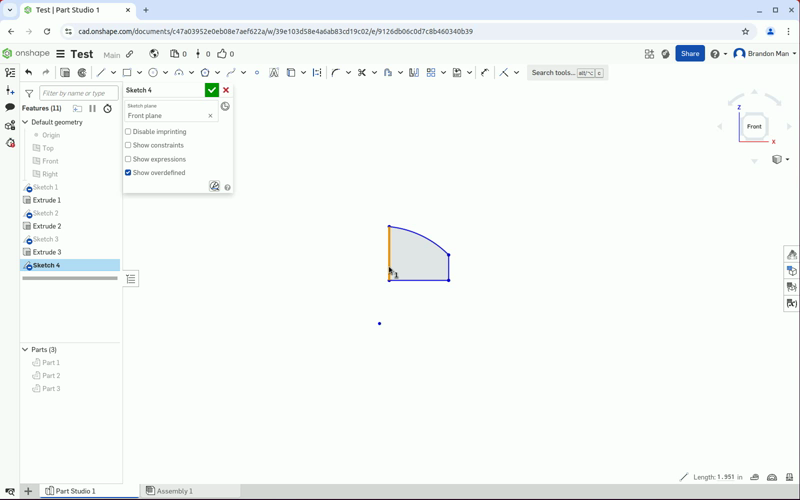
scroll(-6)
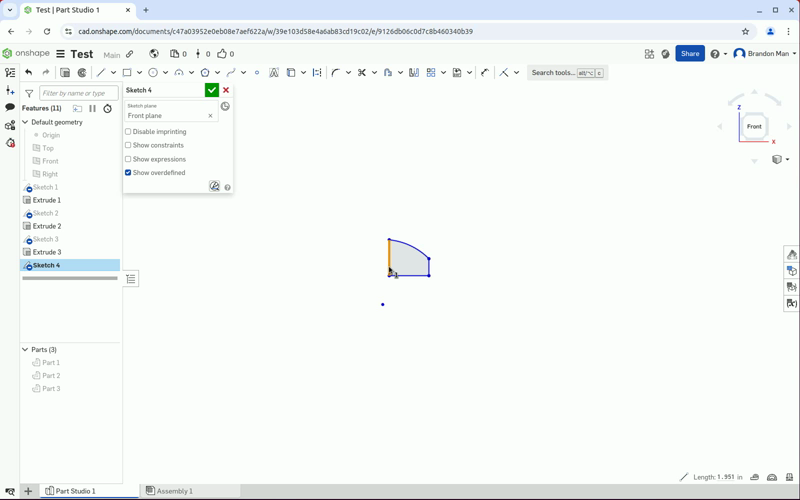
scroll(-6)
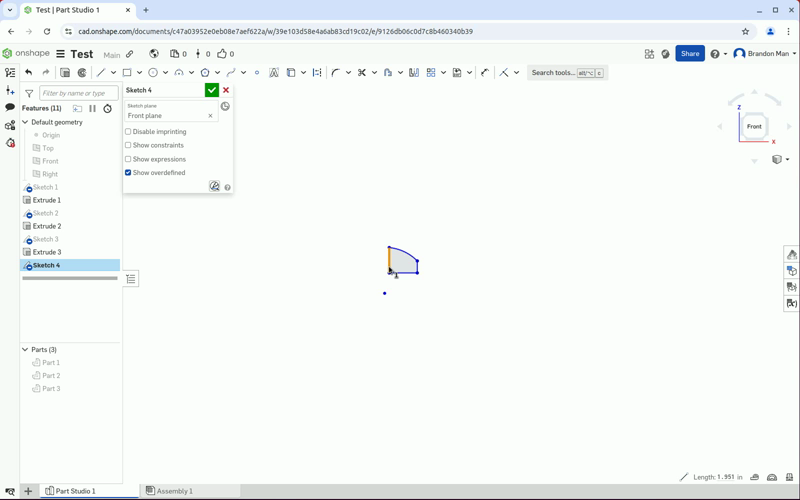
scroll(-6)
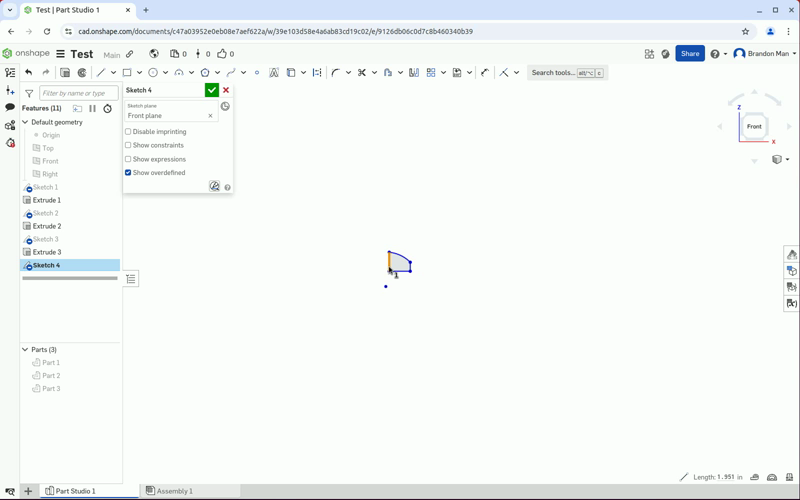
scroll(-6)
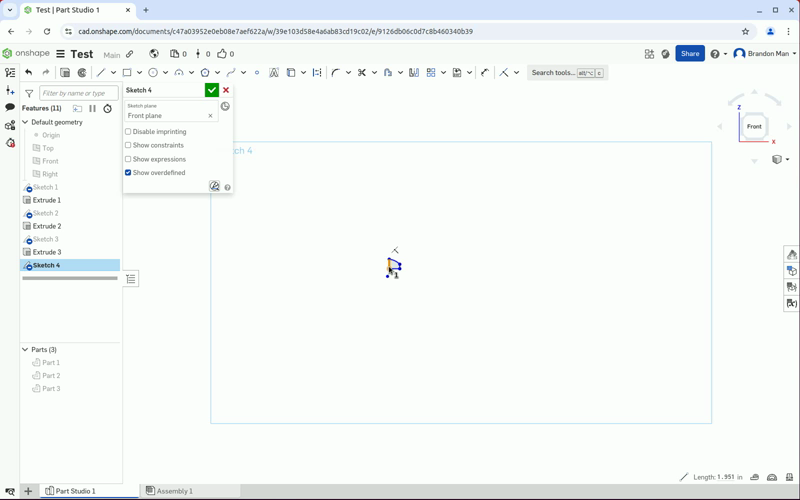
mouse_move(73, 352)
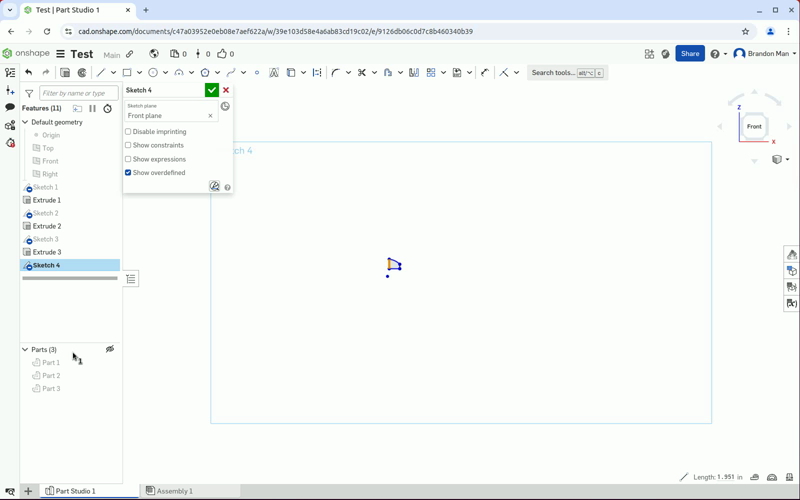
key(shift+y)
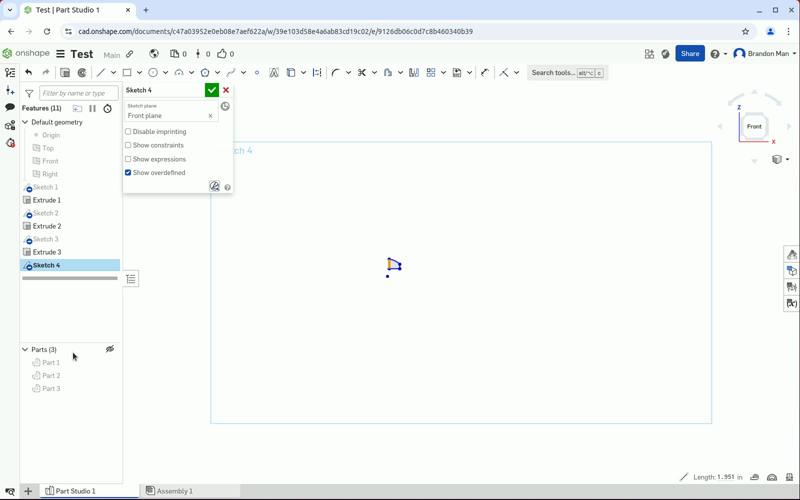
key(shift+e)
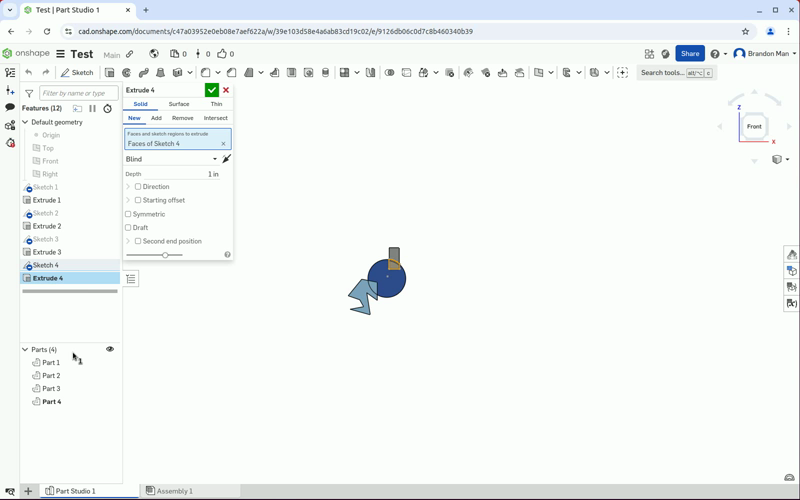
mouse_move(143, 106)
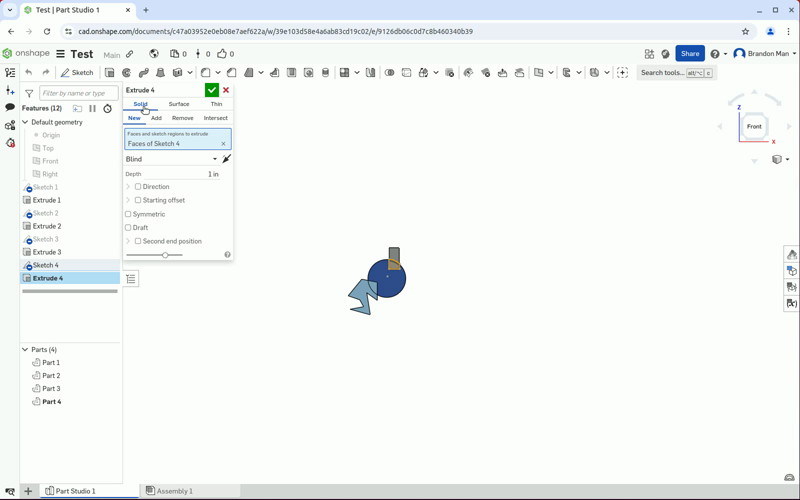
click(143, 106)
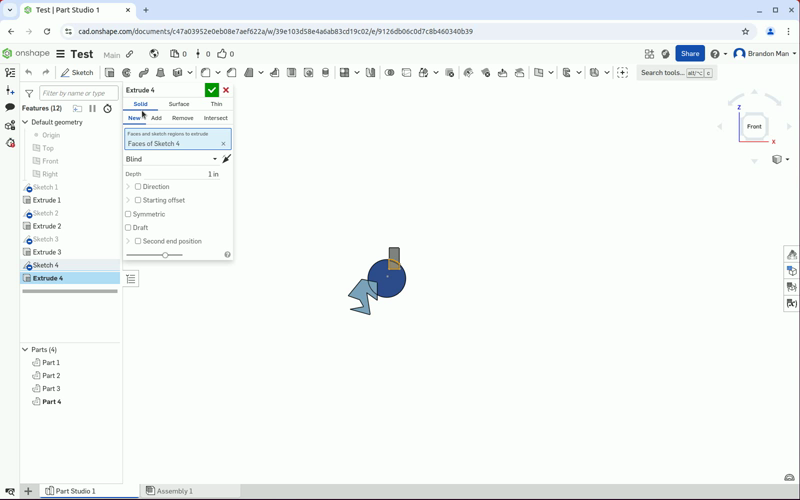
mouse_move(137, 120)
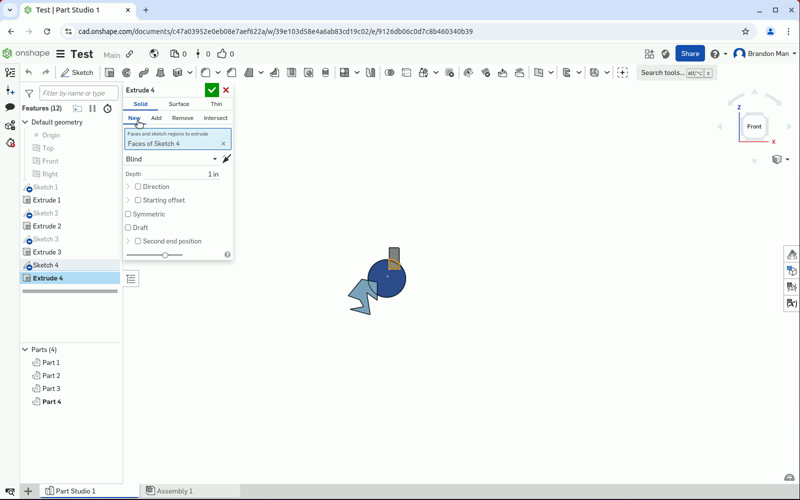
click(137, 120)
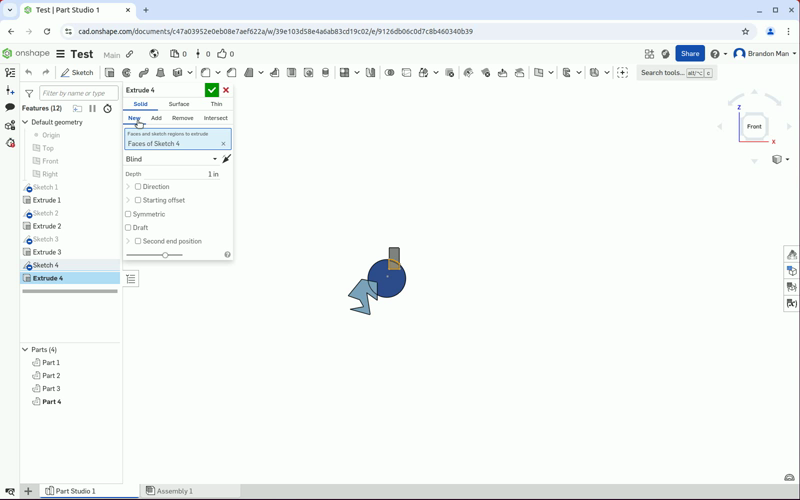
key(tab, 4)
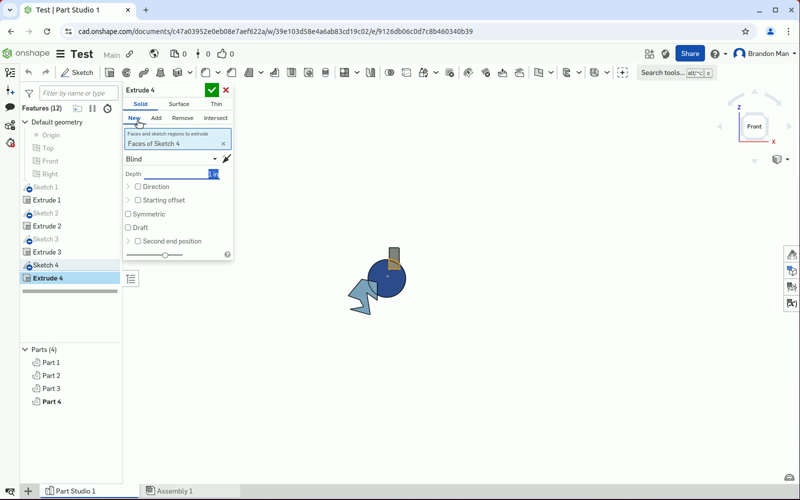
text(2.889)
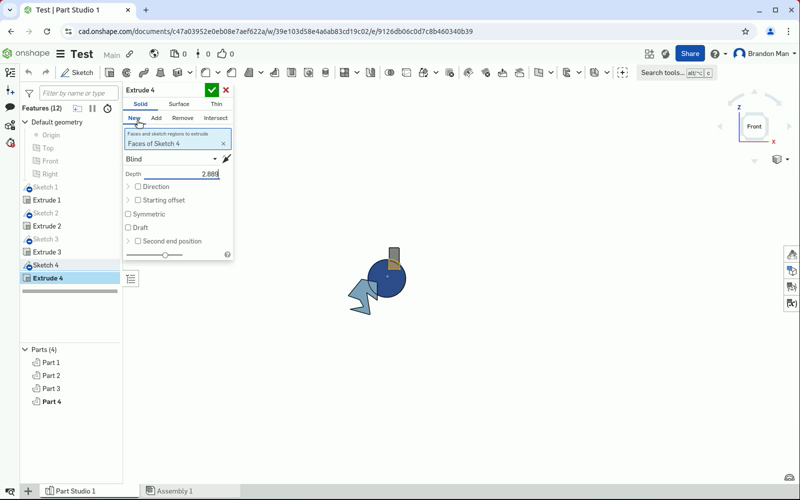
key(enter)
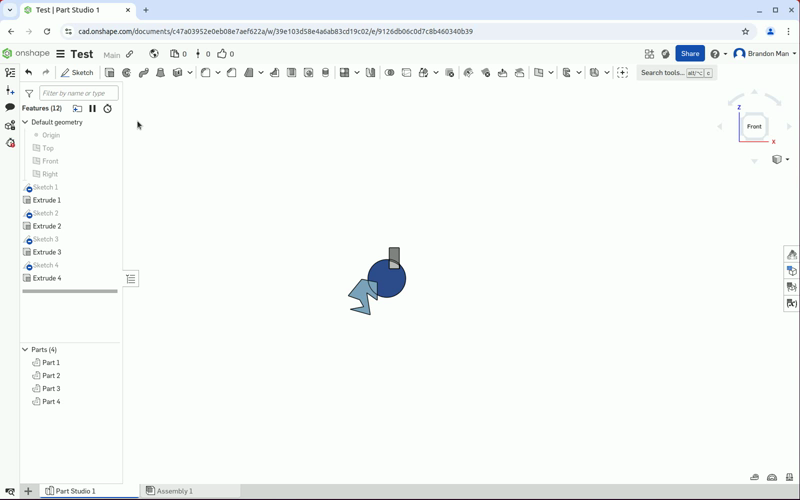
key(shift+h)
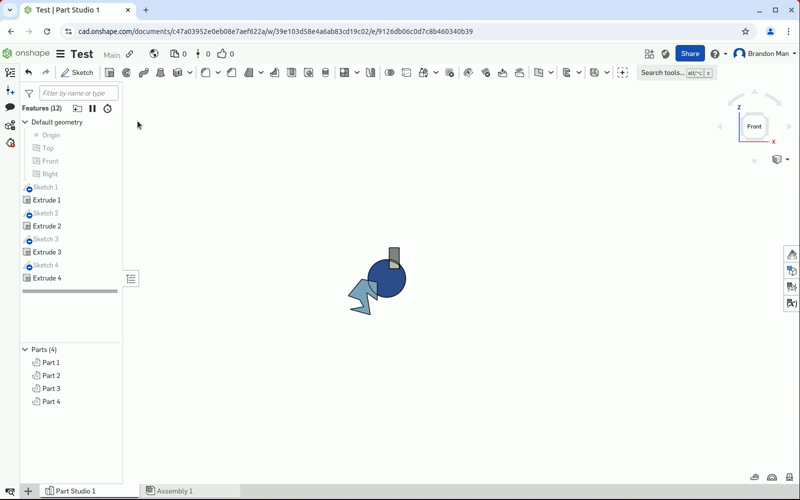
key(shift+h)
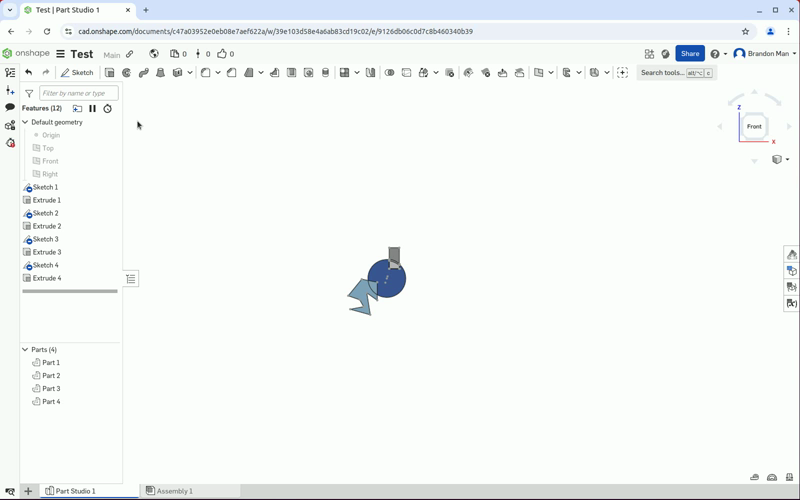
key(shift+7)
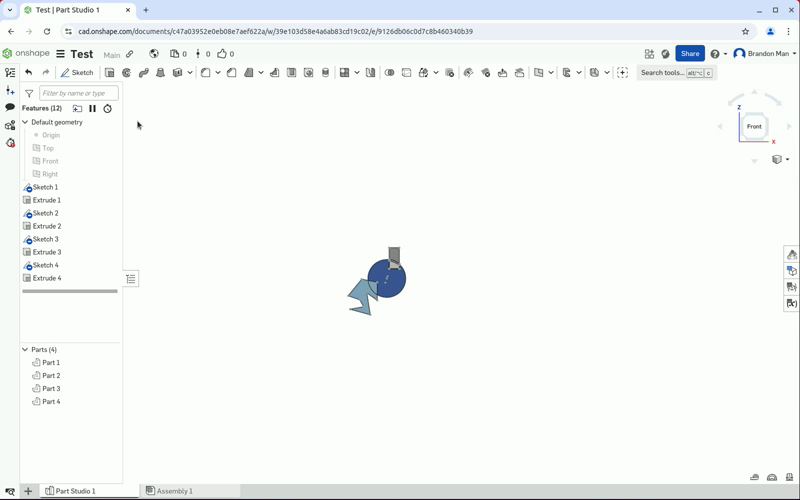
key(left, 2)
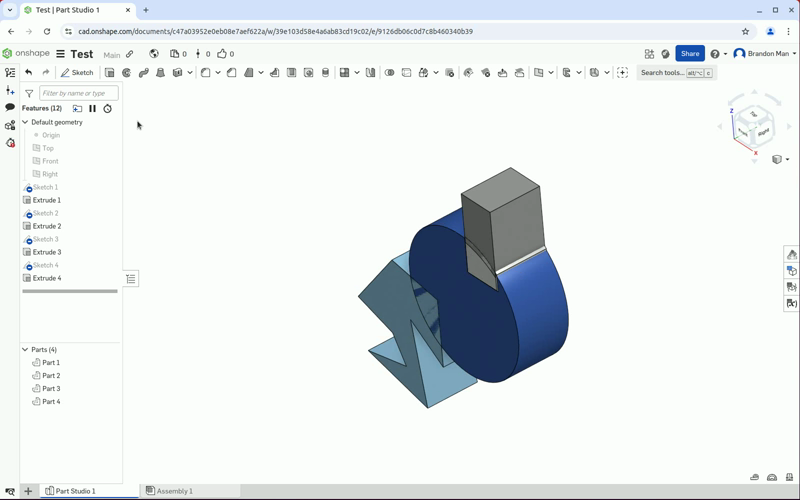
key(down, 2)
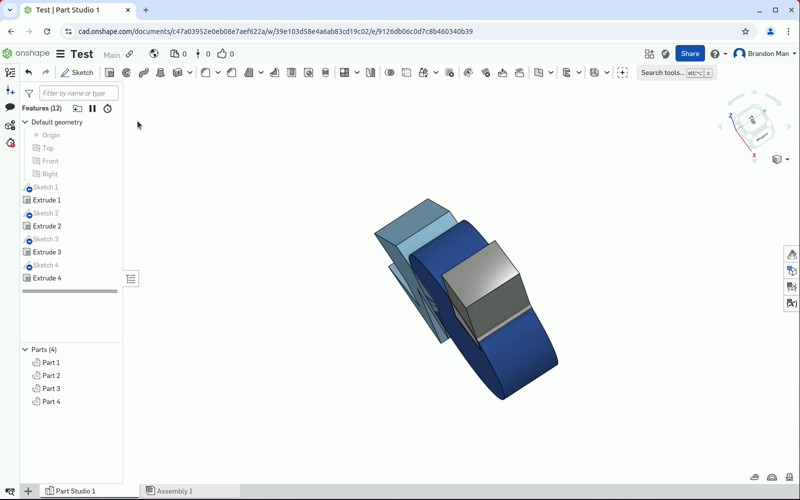
key(up, 2)
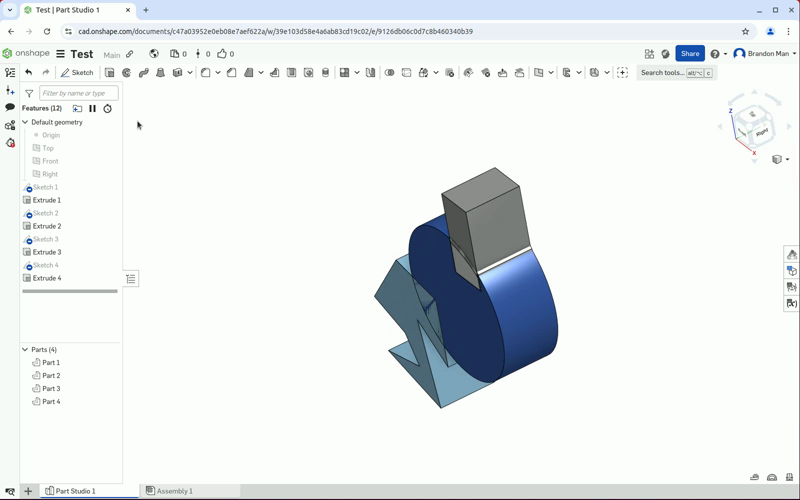
key(right, 2)
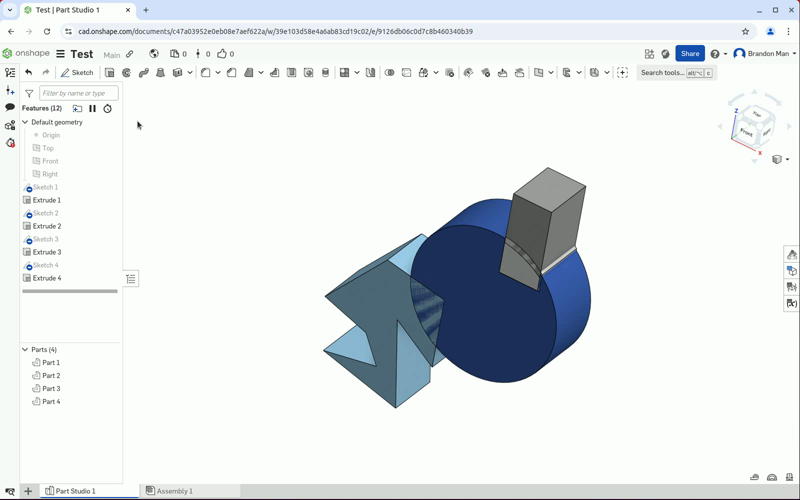
mouse_move(73, 189)
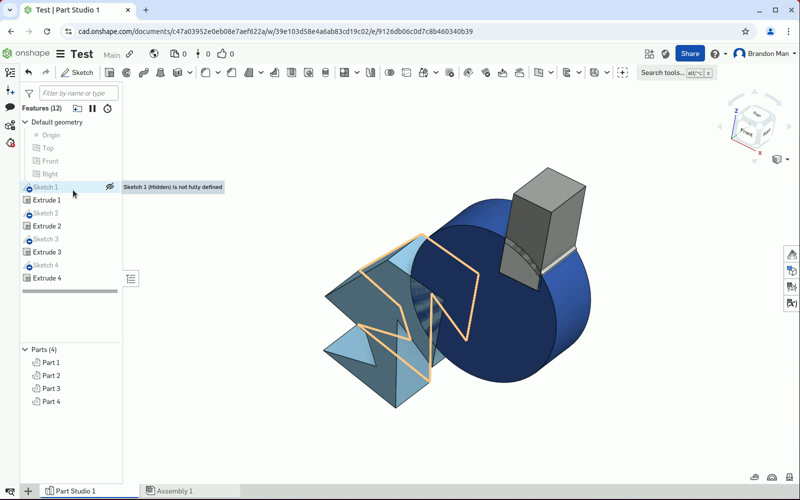
click(73, 189)